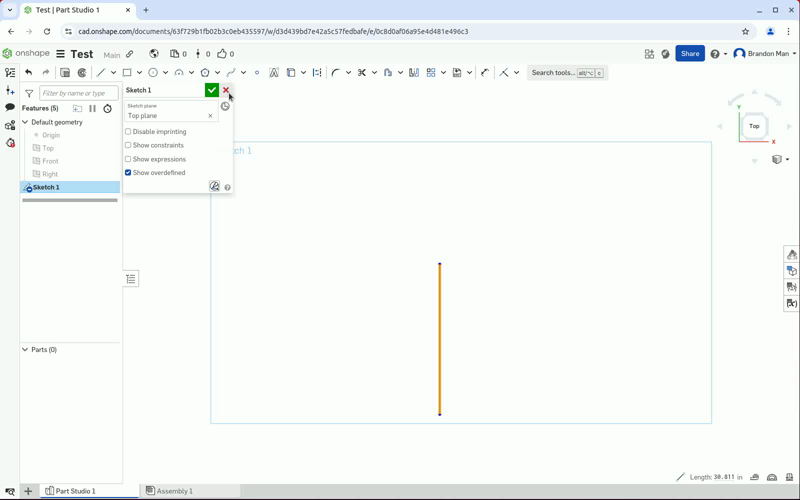
key(shift+h)
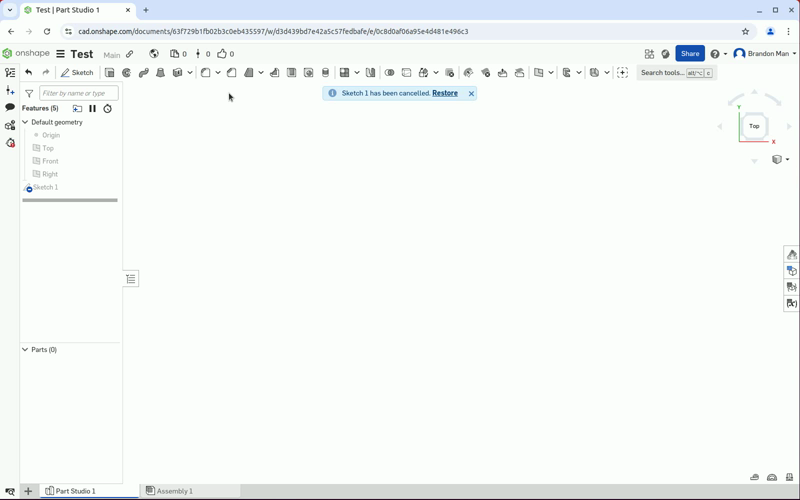
mouse_move(73, 352)
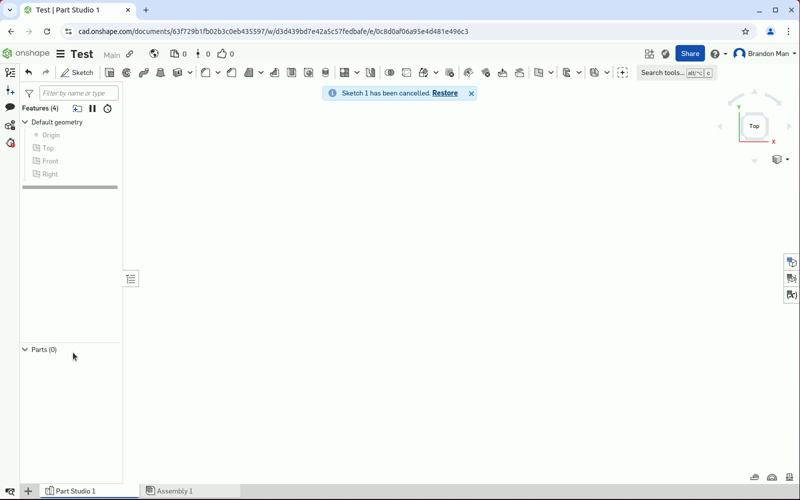
key(y)
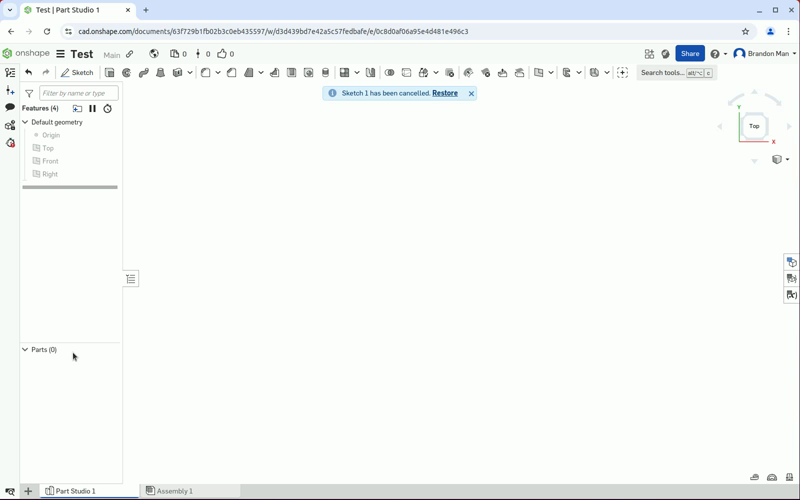
key(shift+p)
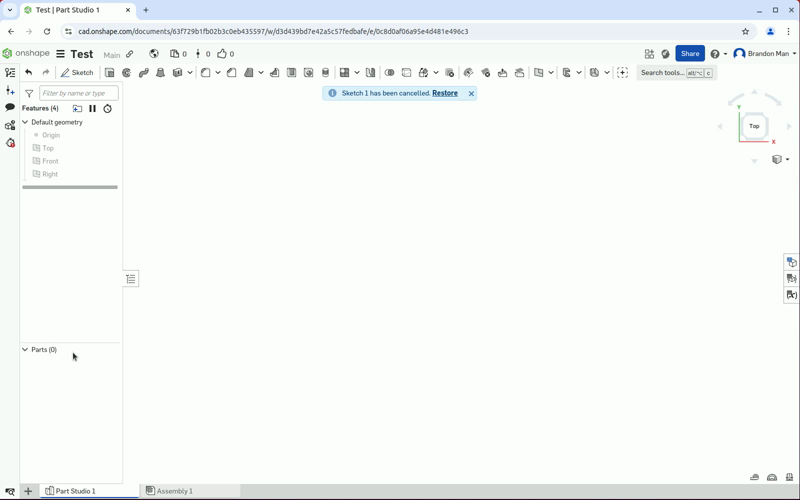
key(space)
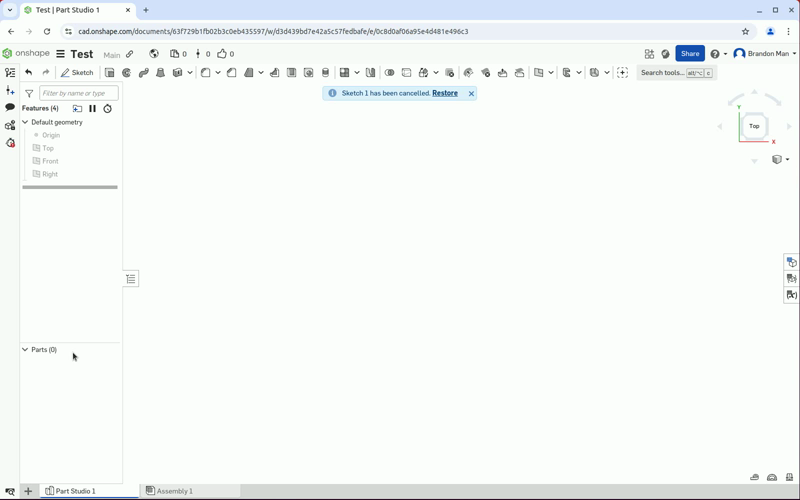
key_down(shift)
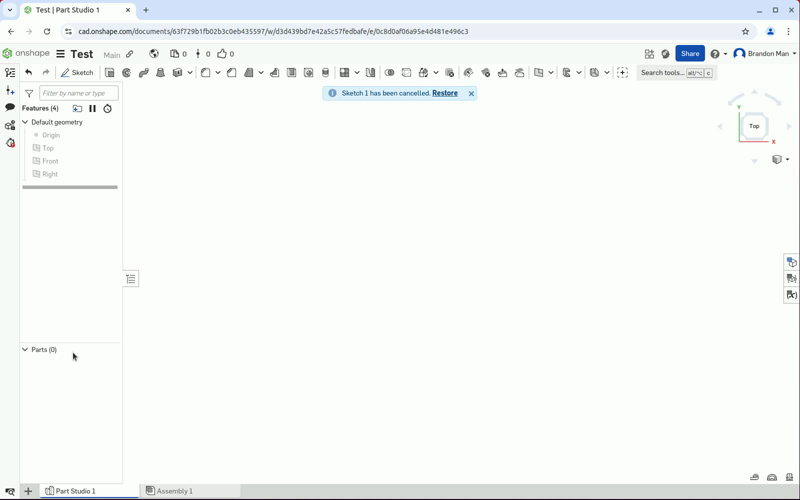
key(up)
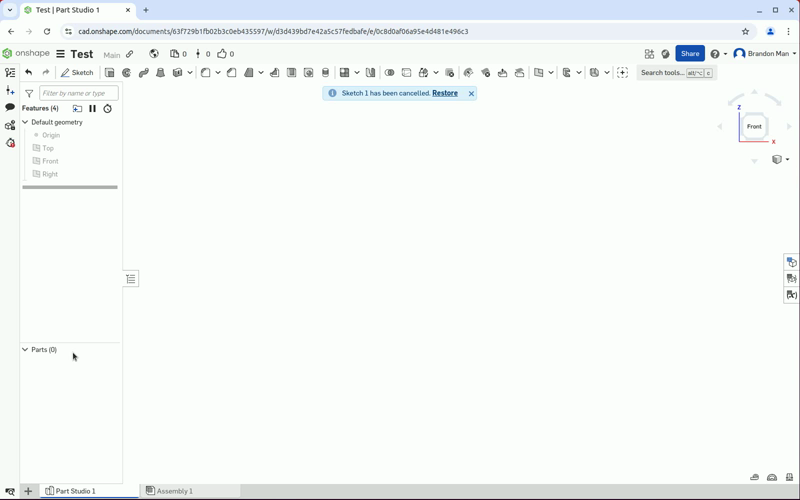
key_up(shift)
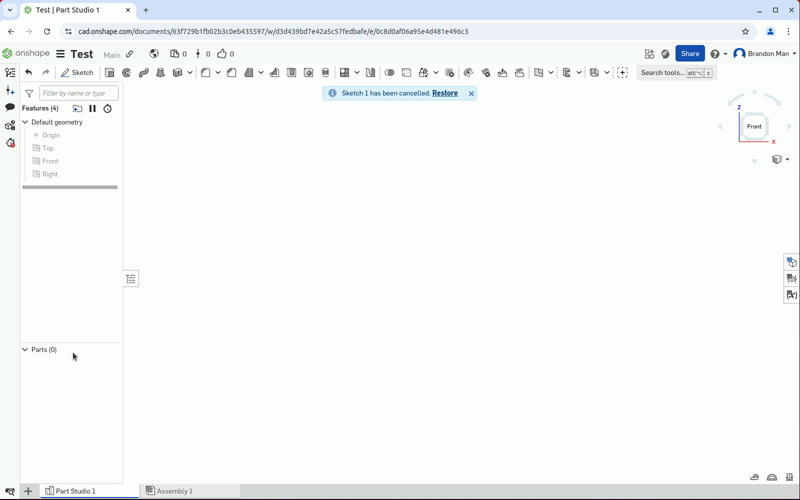
mouse_move(73, 352)
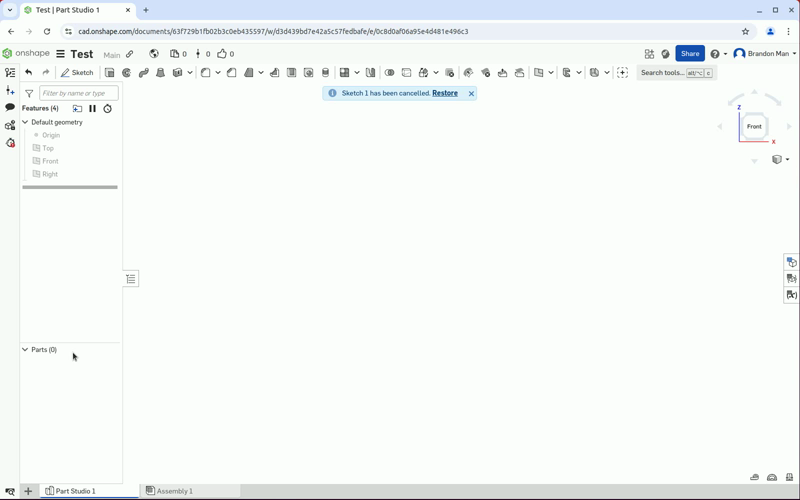
key(shift+y)
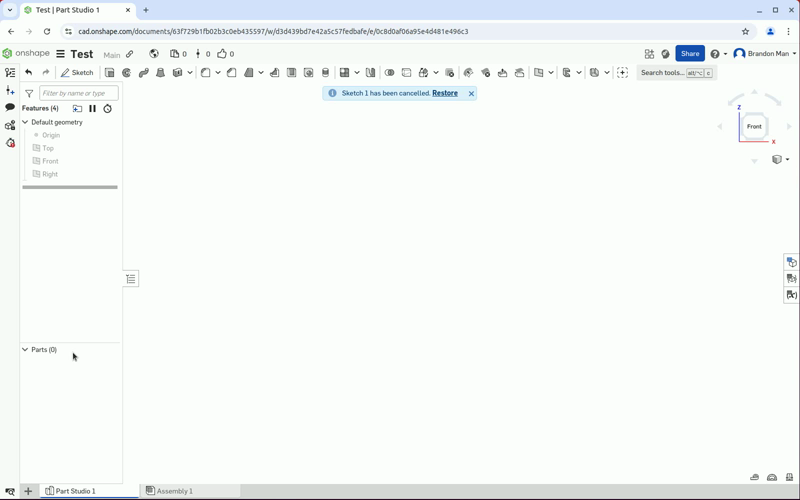
key(shift+s)
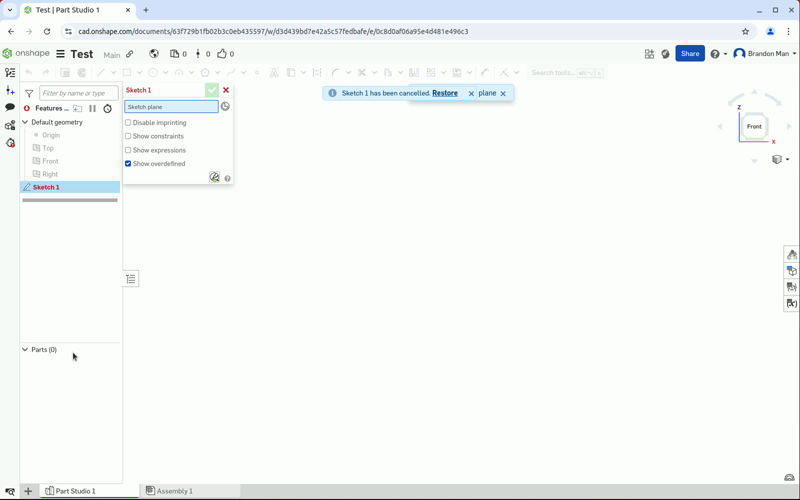
mouse_move(73, 163)
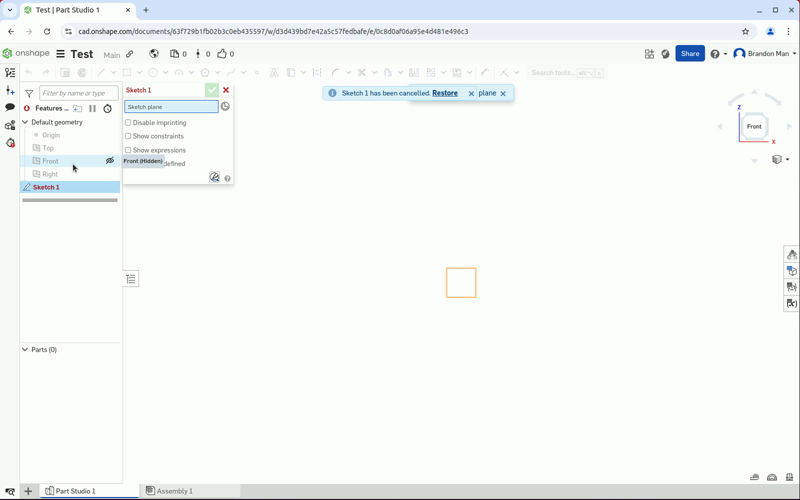
click(73, 163)
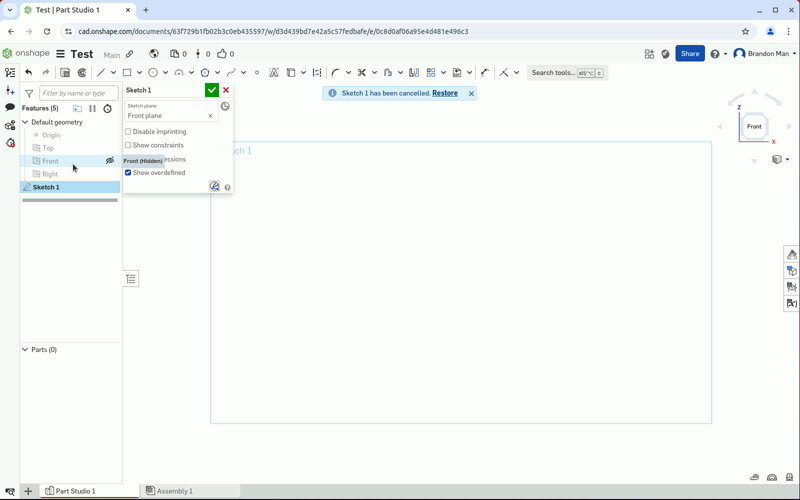
mouse_move(73, 352)
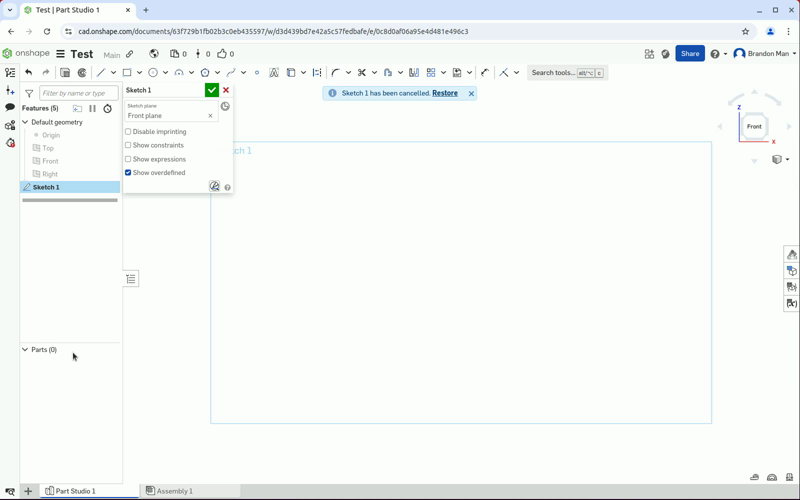
key(y)
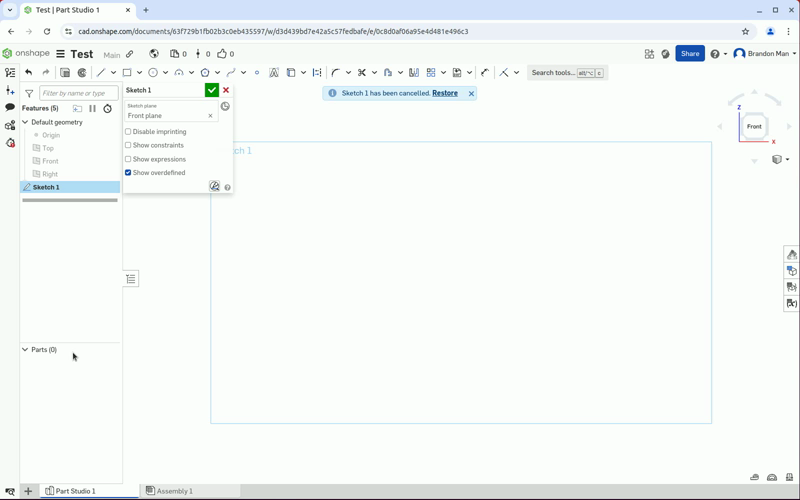
key(c)
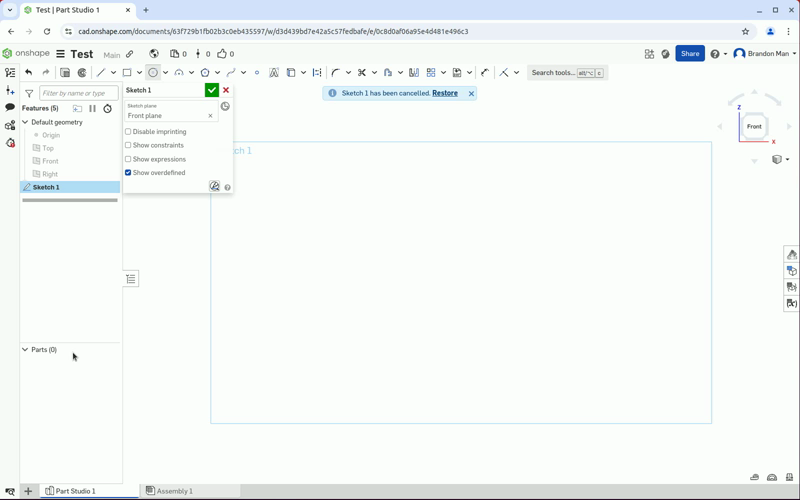
key_down(shift)
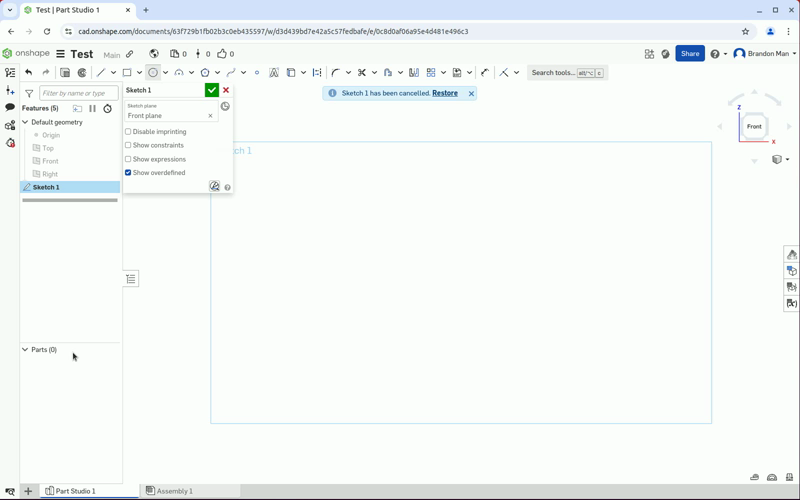
mouse_move(461, 282)
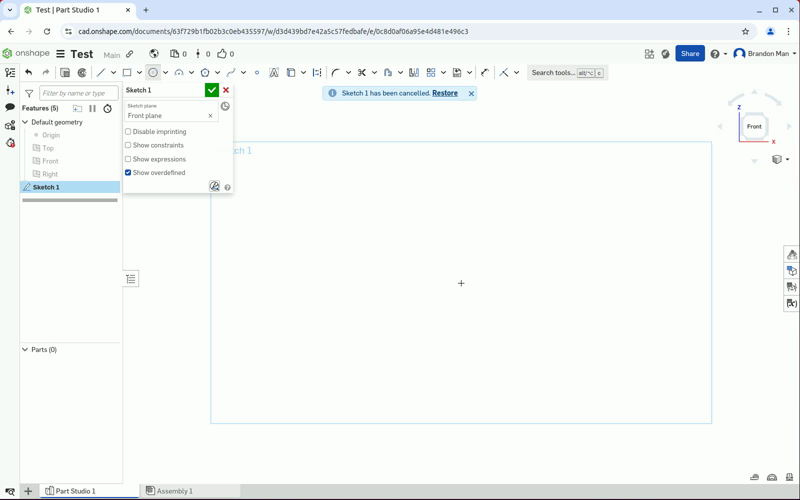
click(461, 282)
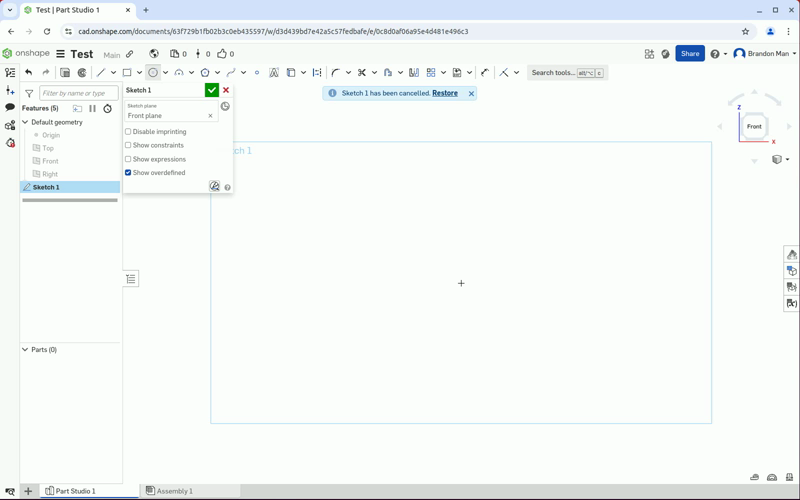
key_up(shift)
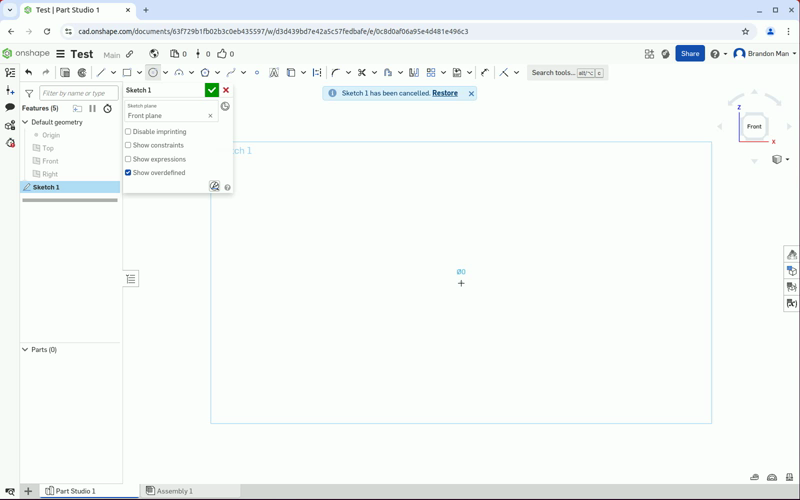
mouse_move(499, 282)
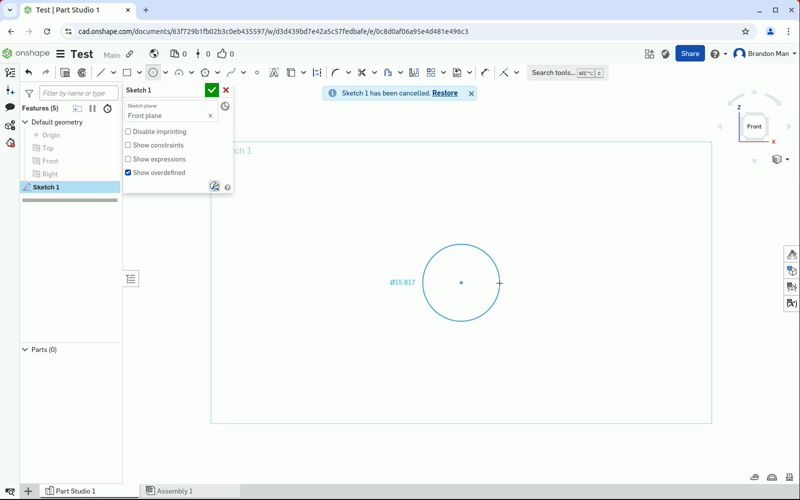
click(499, 282)
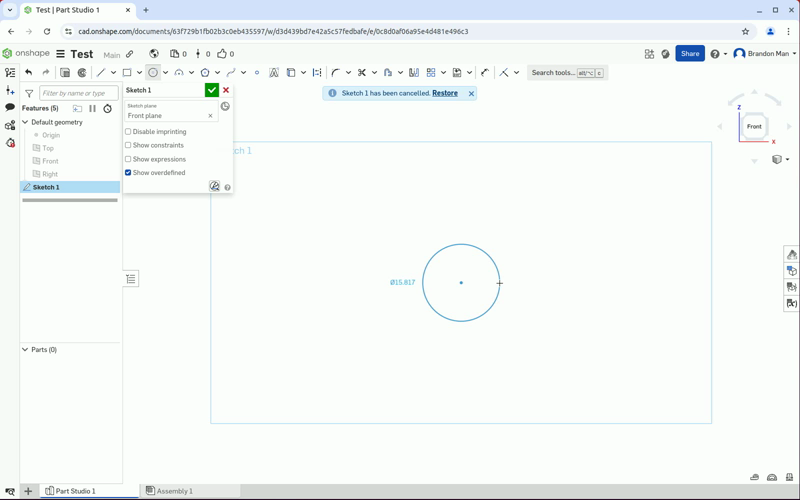
key(esc)
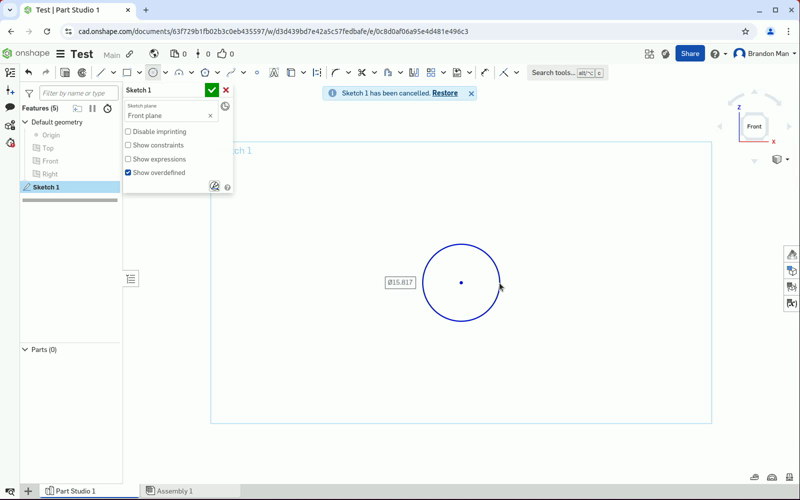
mouse_move(471, 293)
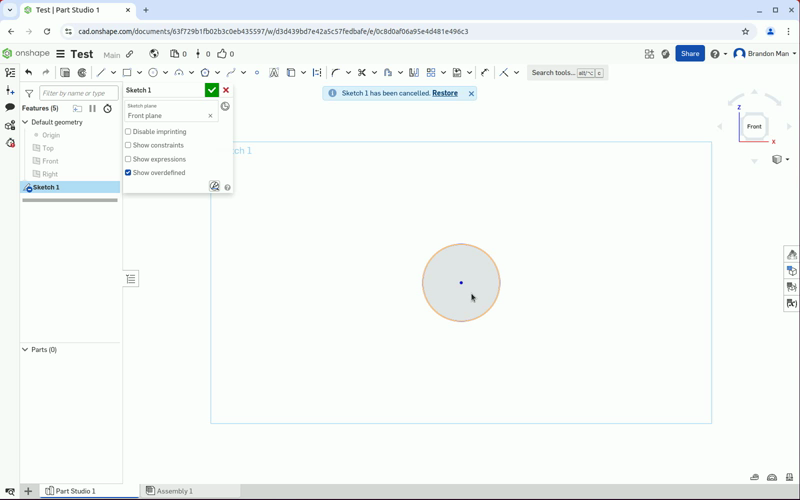
click(471, 293)
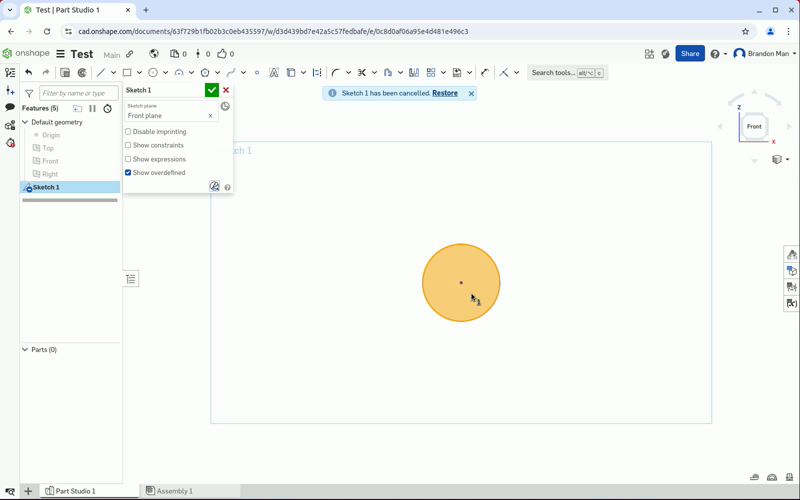
mouse_move(73, 352)
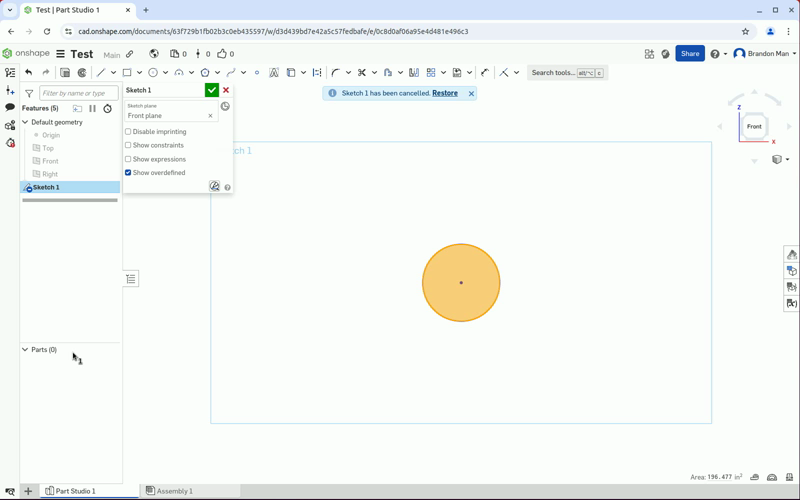
key(shift+y)
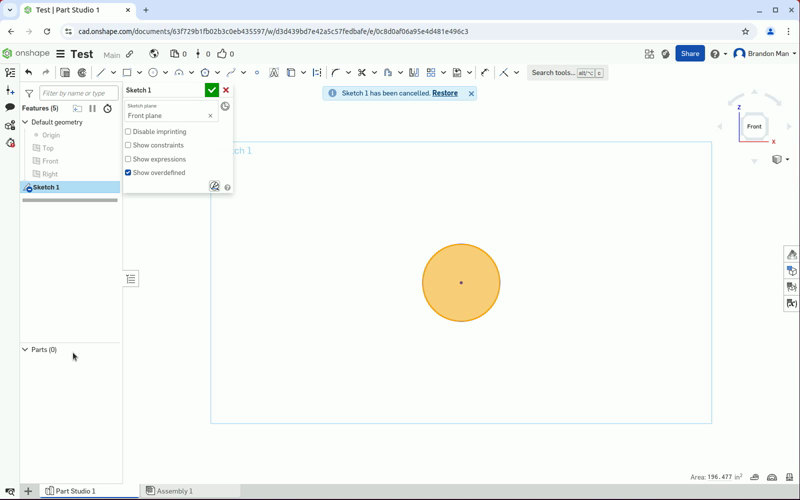
key(shift+e)
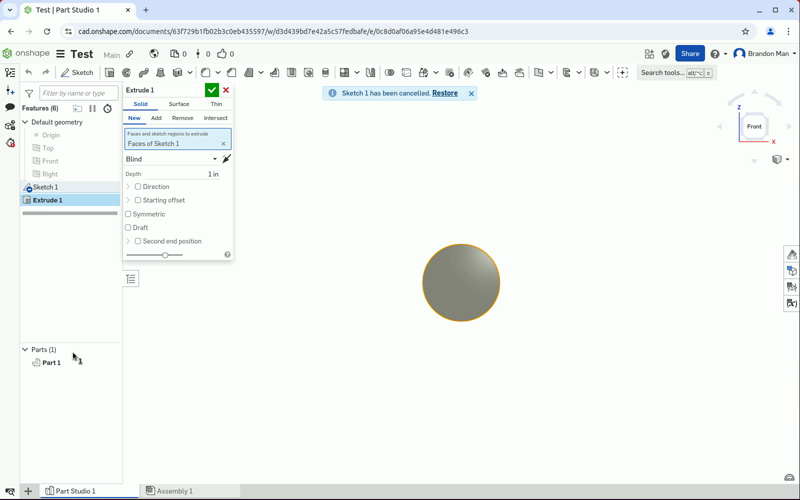
mouse_move(143, 106)
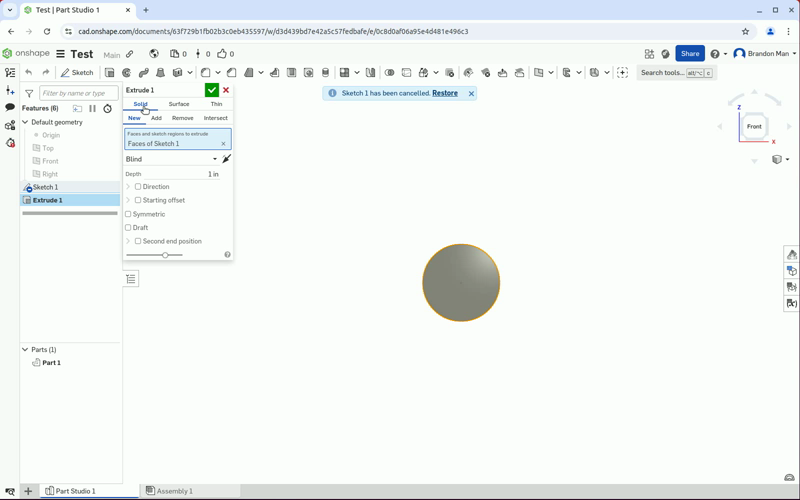
click(143, 106)
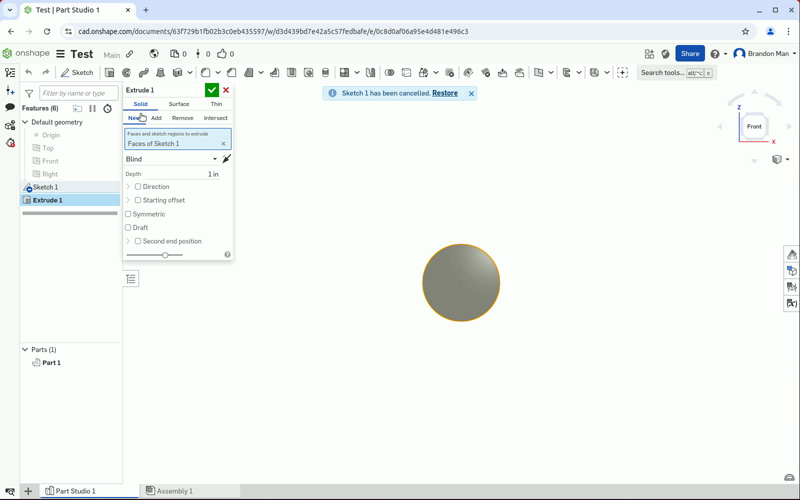
mouse_move(137, 120)
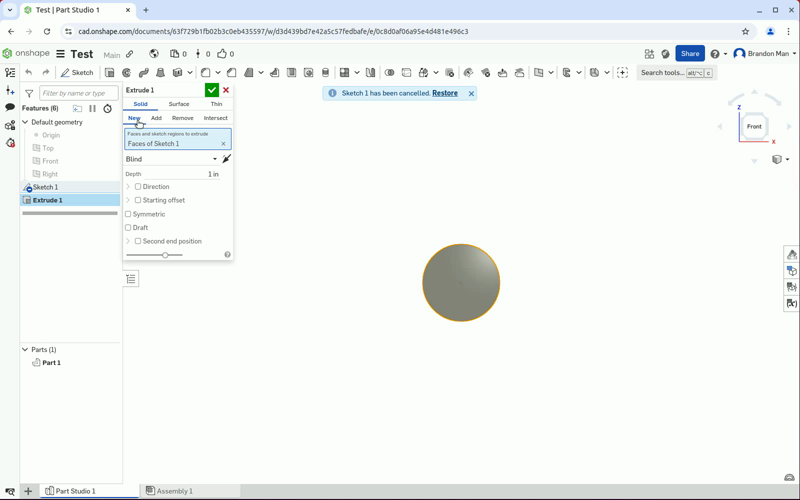
click(137, 120)
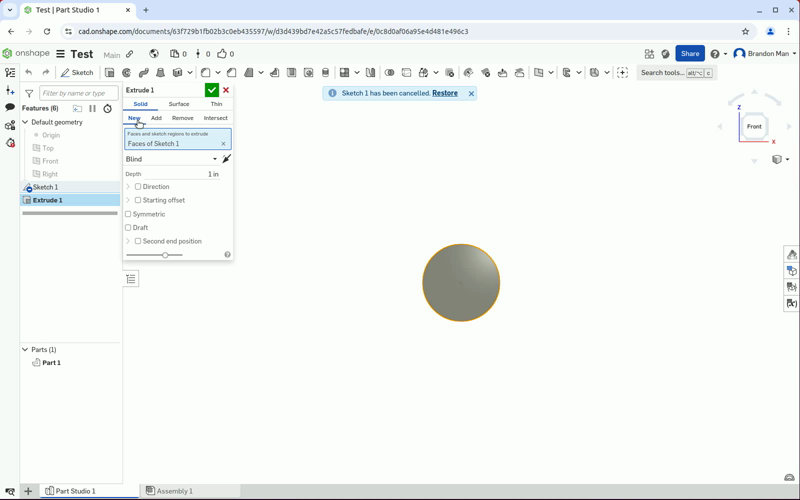
key(tab, 4)
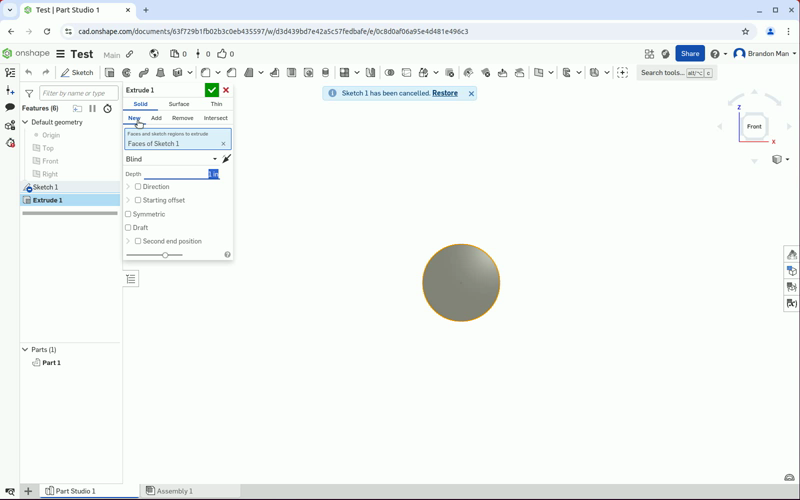
text(15.405)
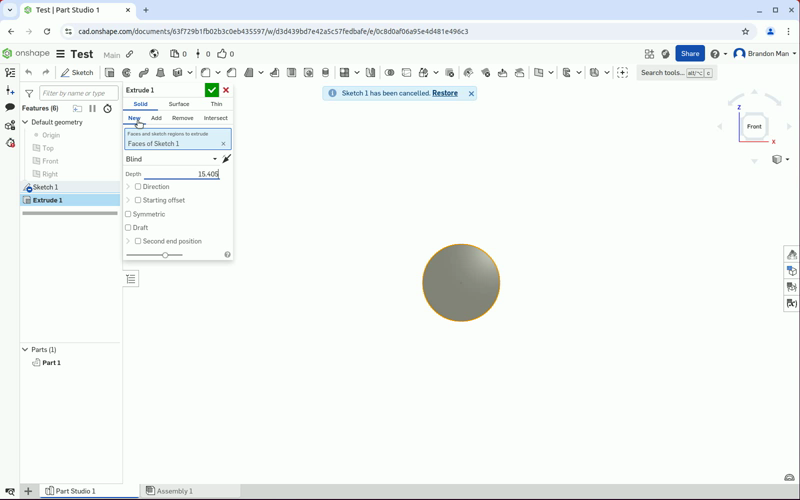
key(enter)
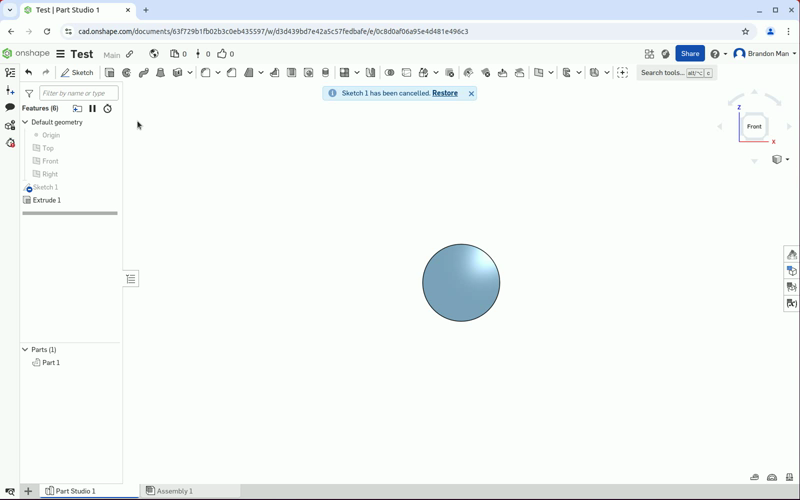
key(shift+h)
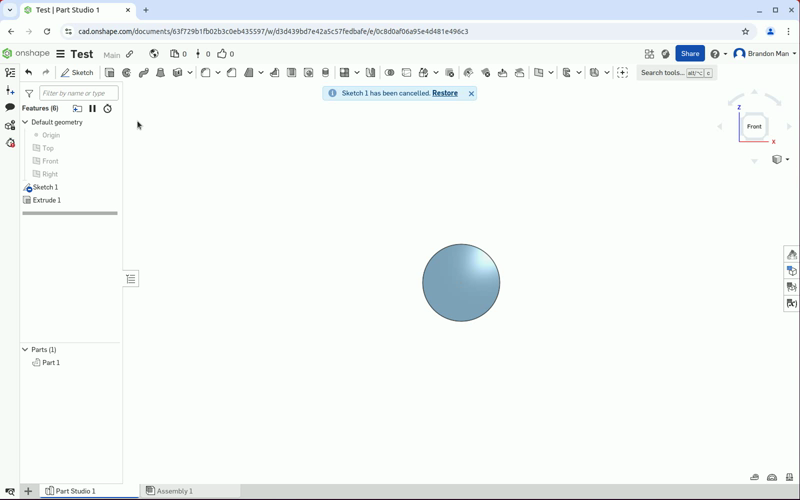
key(shift+h)
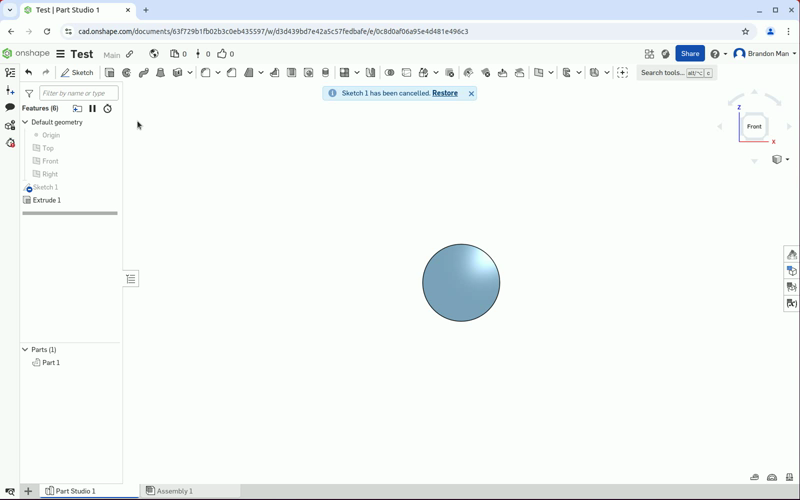
mouse_move(73, 189)
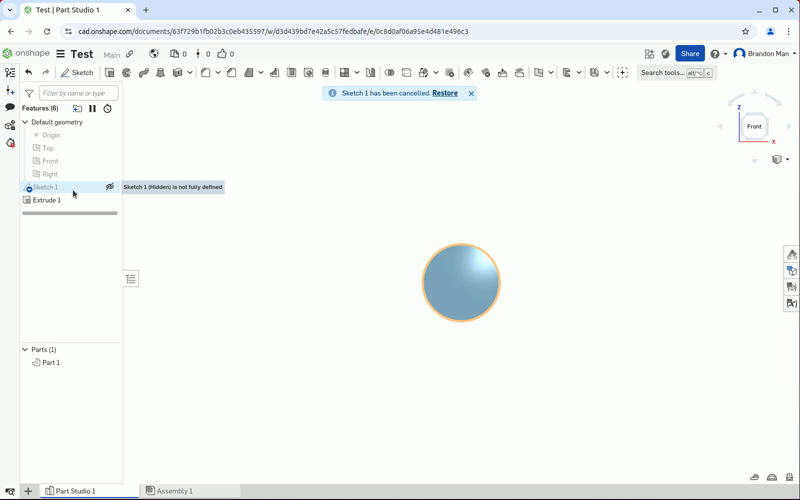
click(73, 189)
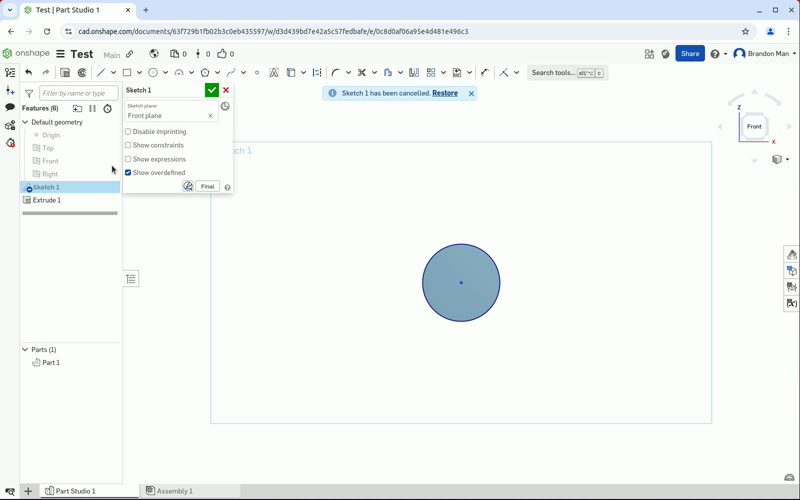
mouse_move(229, 92)
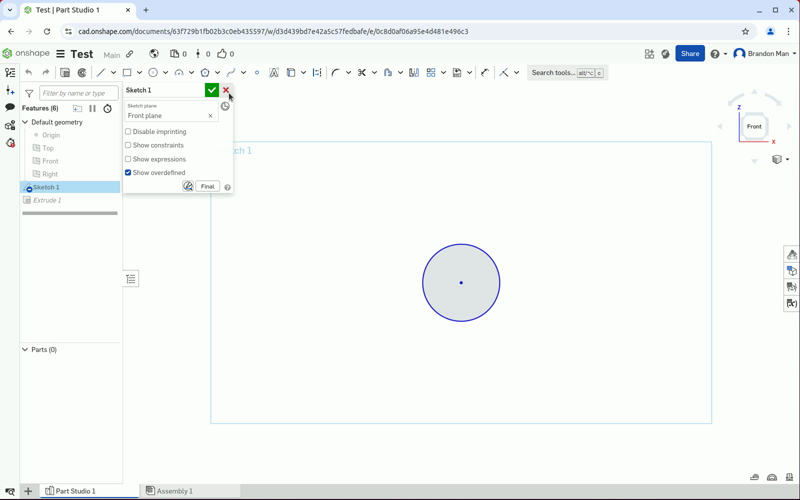
click(229, 92)
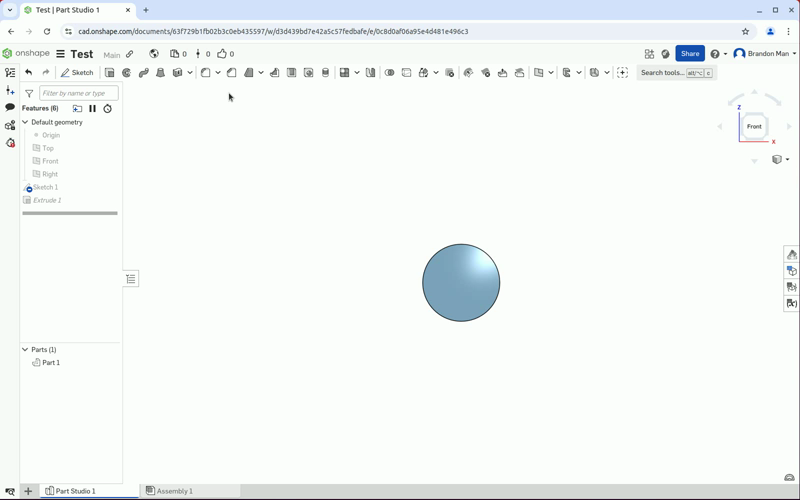
mouse_move(541, 75)
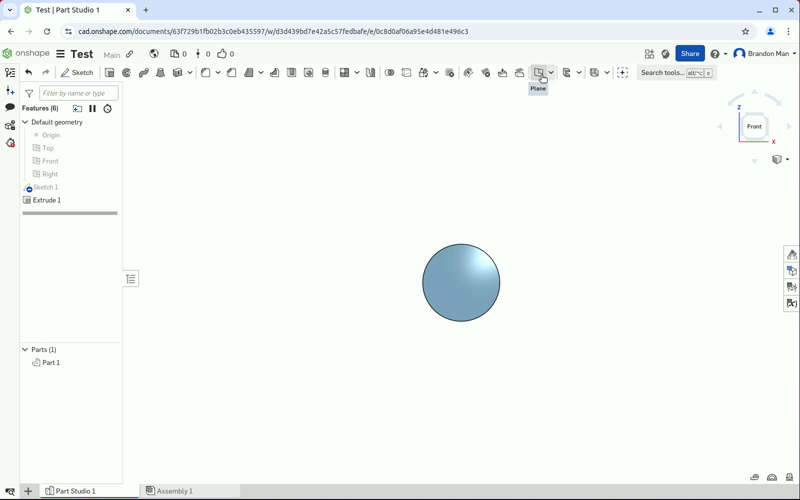
click(541, 75)
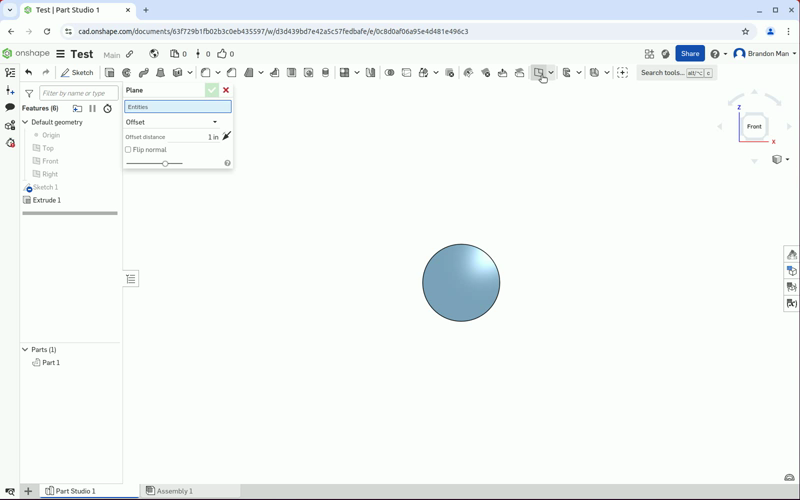
mouse_move(73, 163)
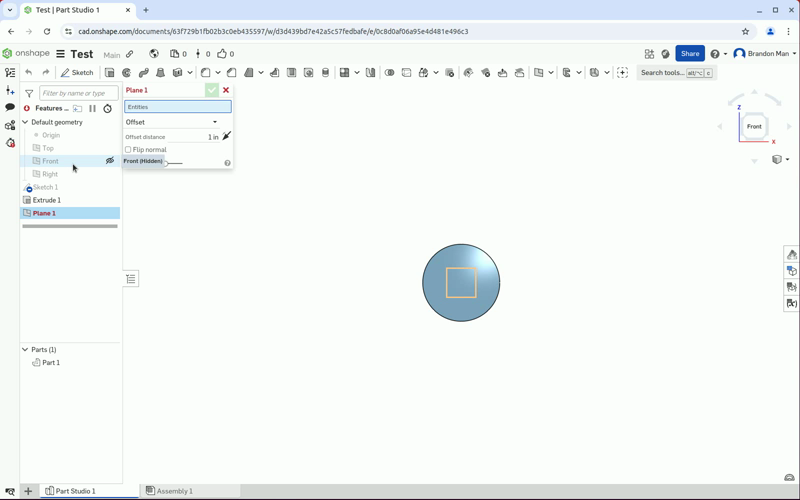
click(73, 163)
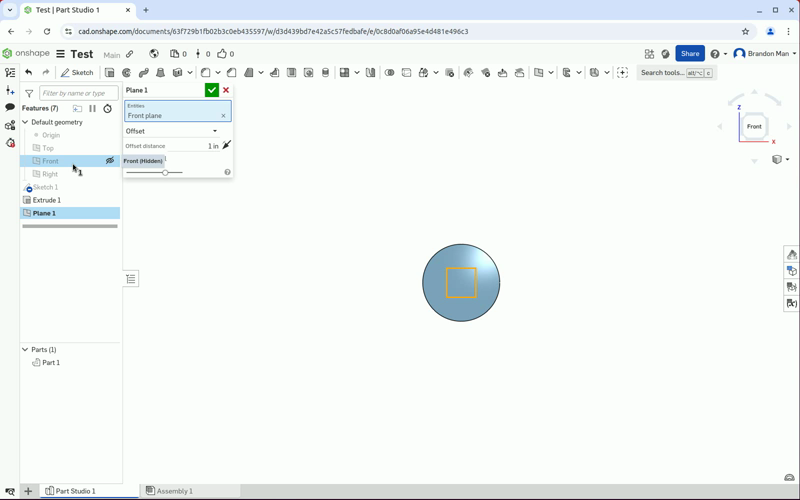
key(tab, 2)
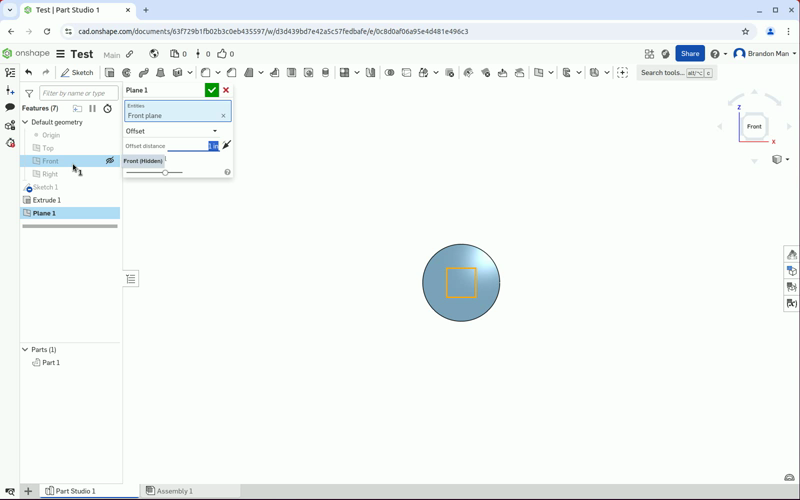
text(15.405)
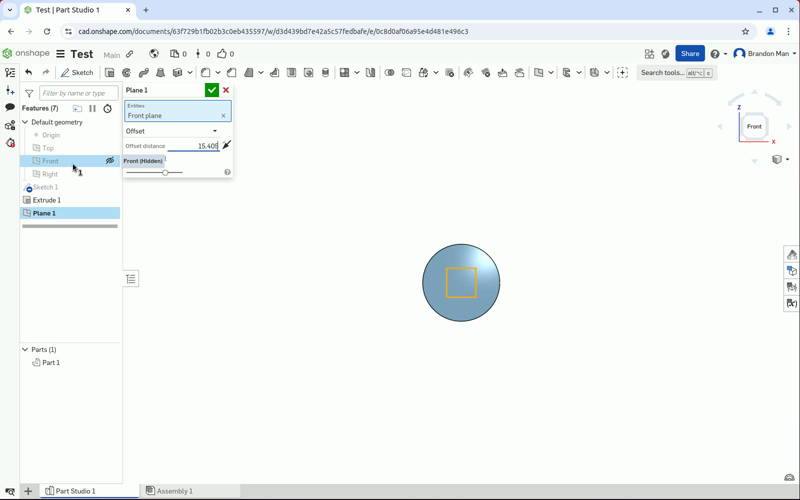
key(enter, 2)
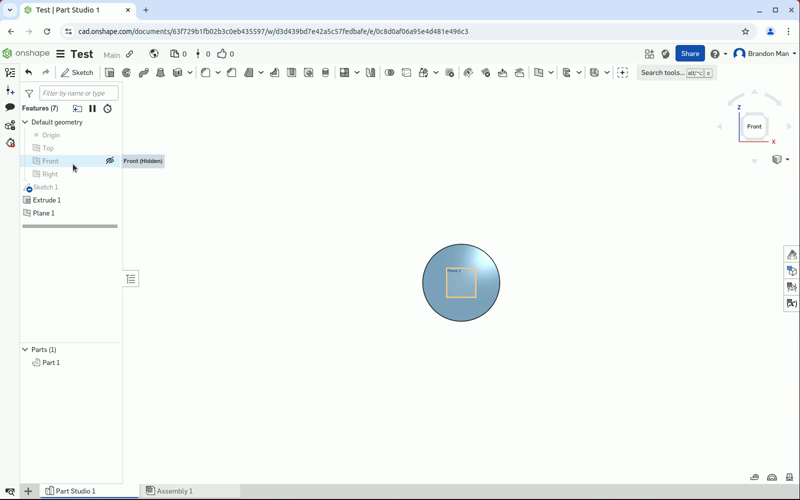
key(shift+s)
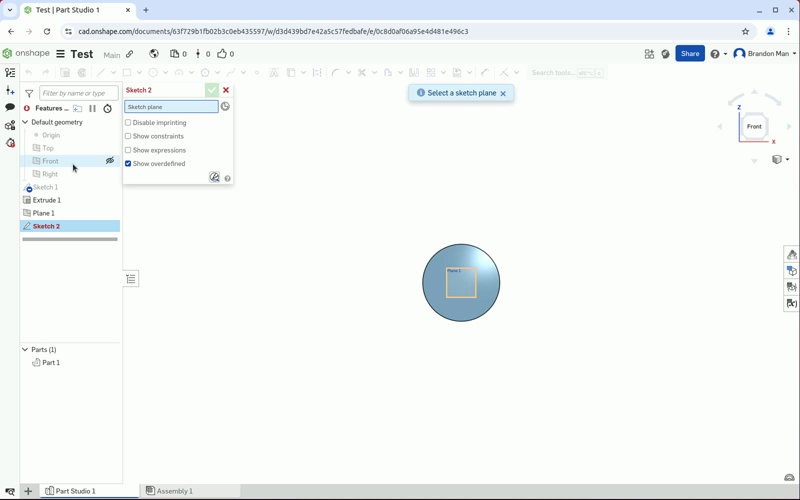
mouse_move(73, 215)
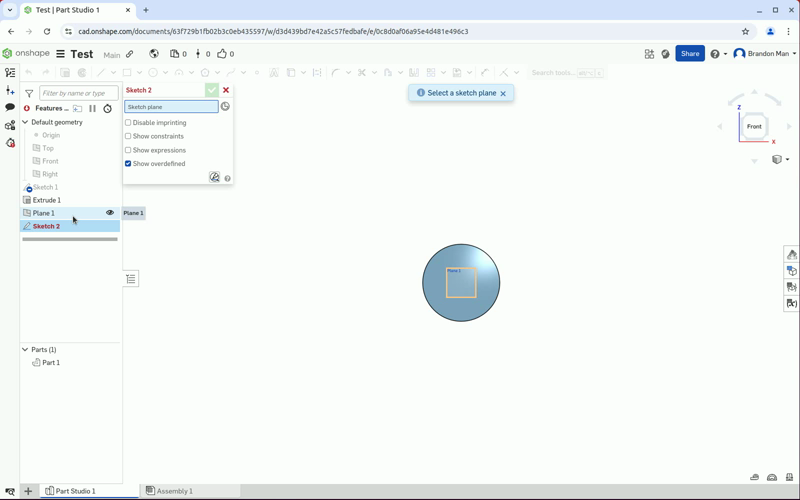
click(73, 215)
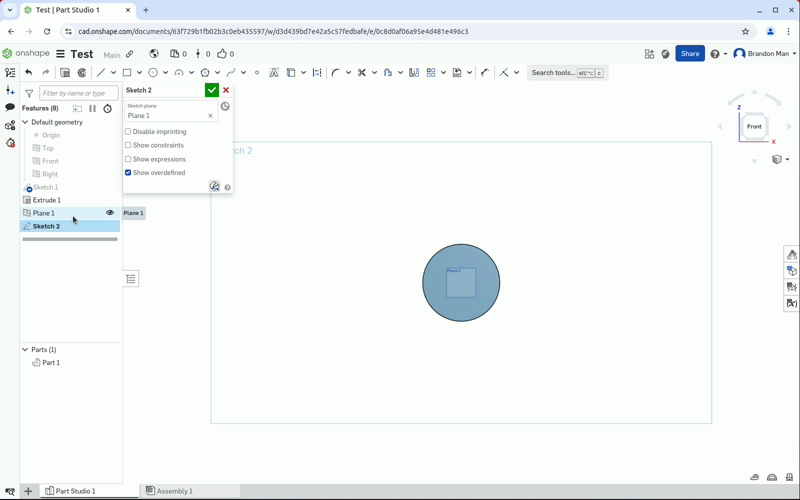
mouse_move(73, 352)
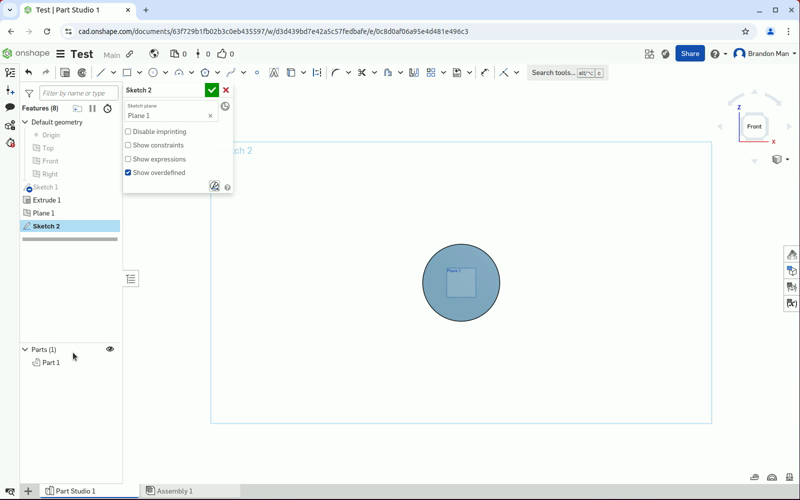
key(y)
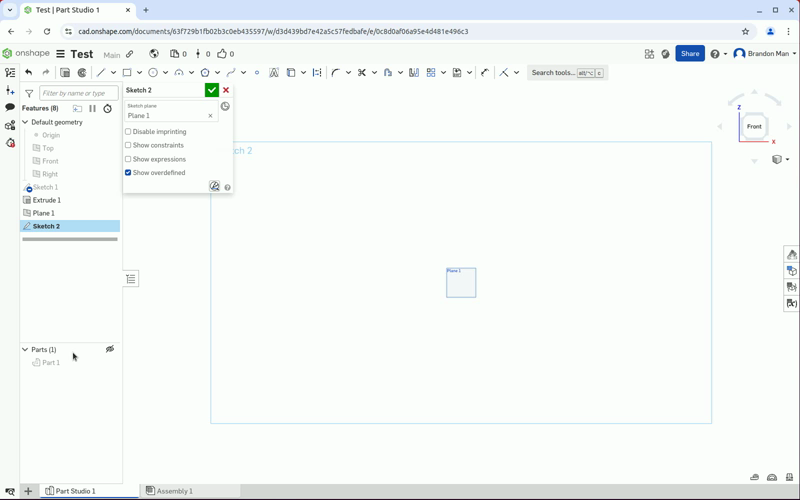
key(a)
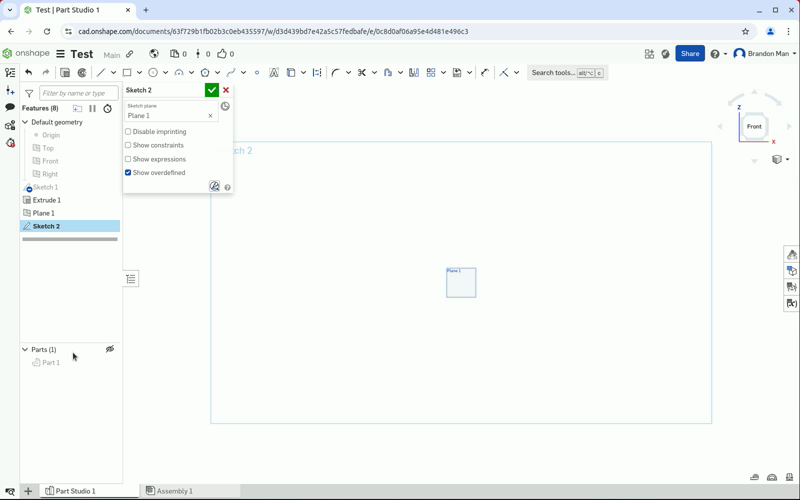
key_down(shift)
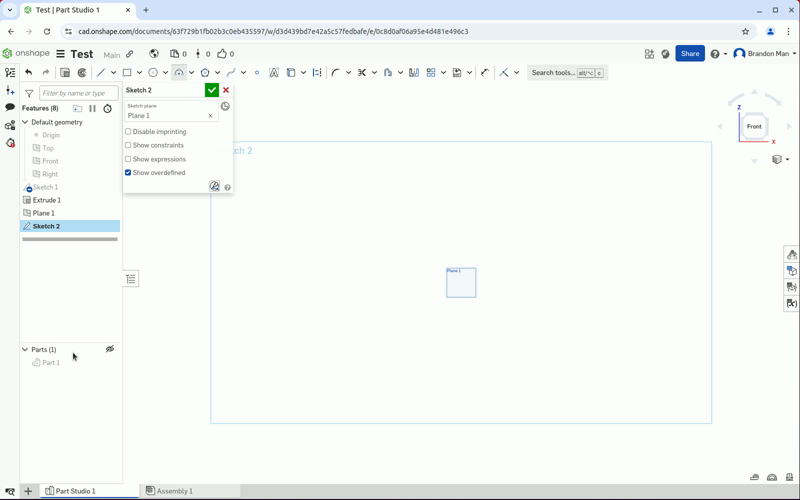
mouse_move(388, 303)
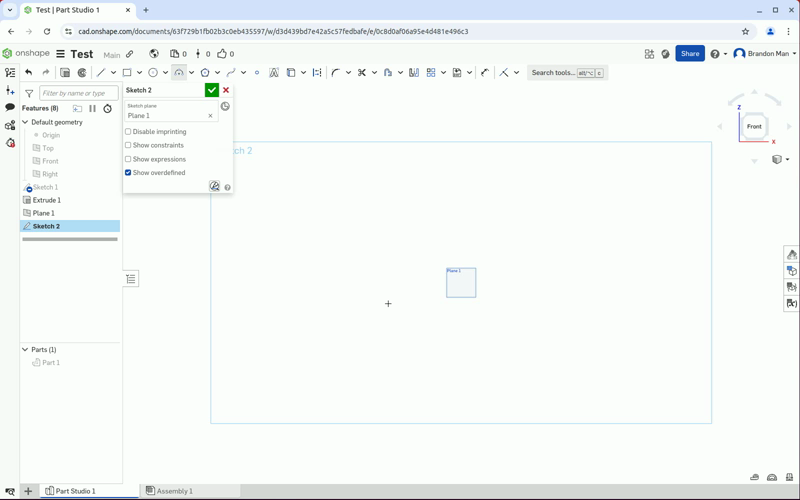
click(388, 303)
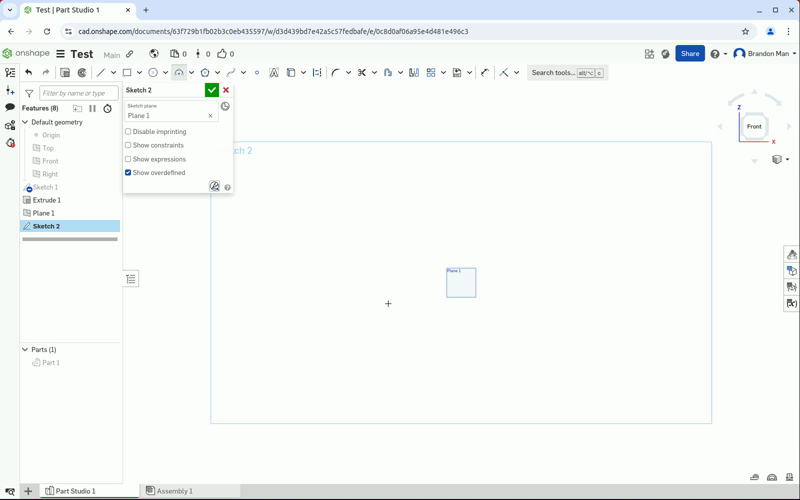
key_up(shift)
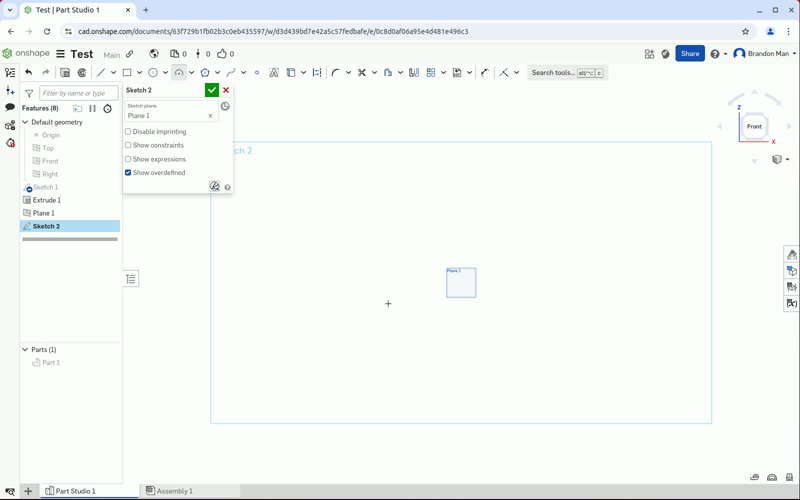
key_down(shift)
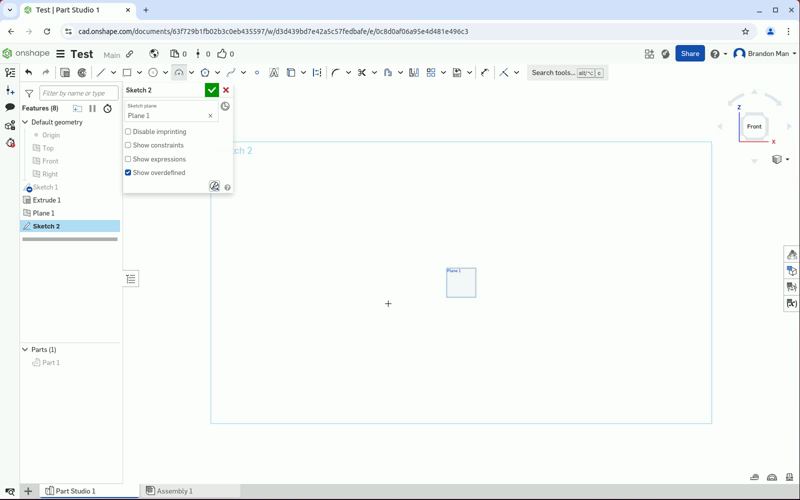
mouse_move(406, 335)
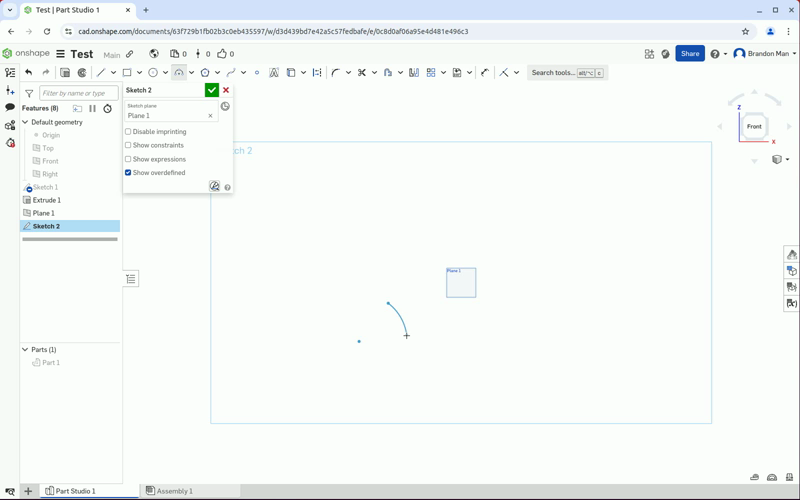
click(406, 335)
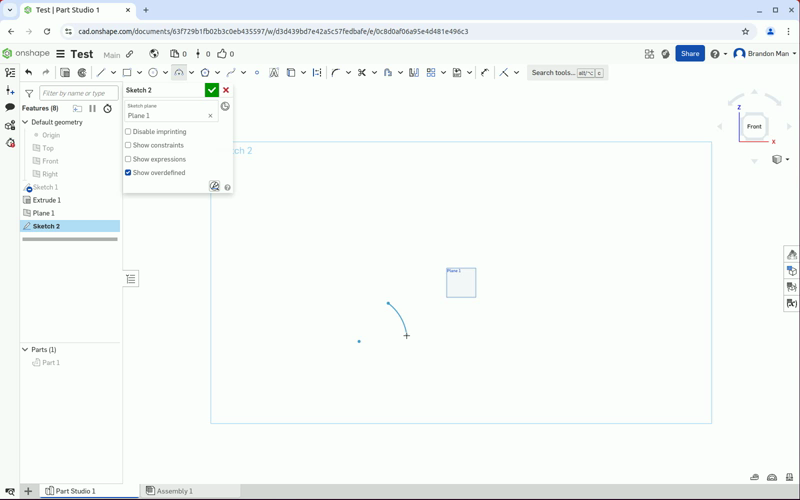
mouse_move(411, 310)
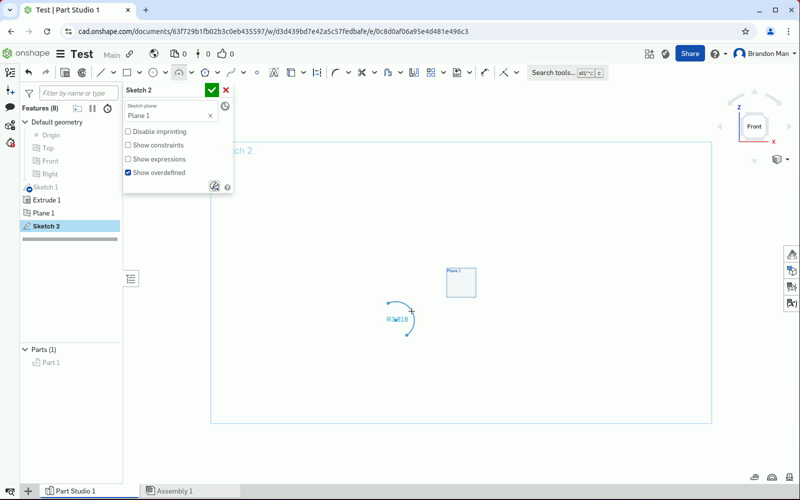
click(411, 310)
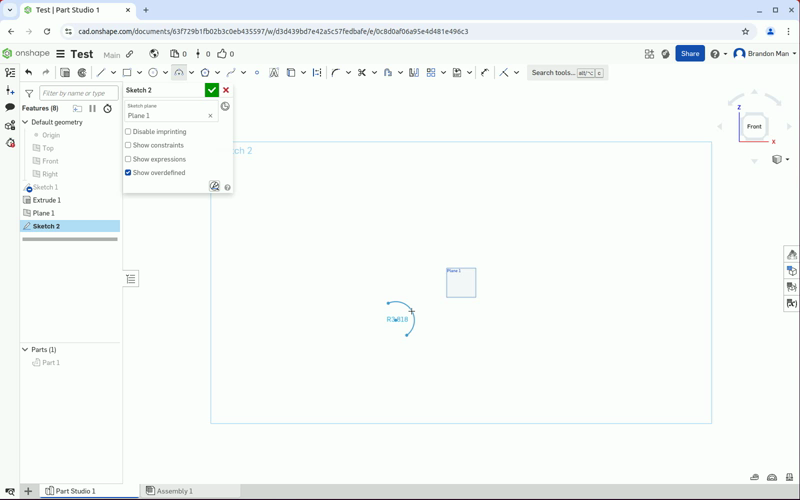
key_up(shift)
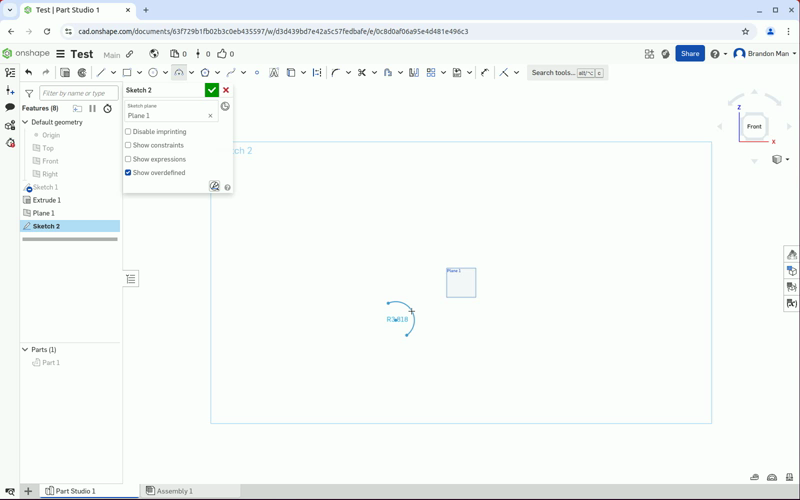
mouse_move(406, 335)
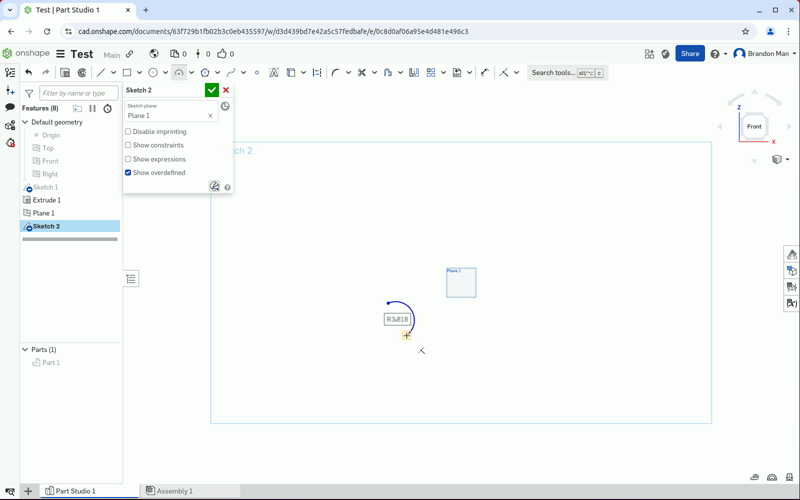
click(406, 335)
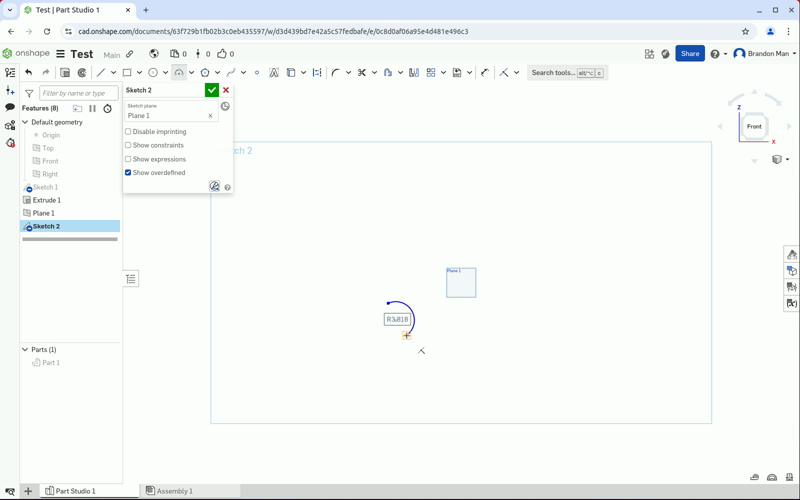
key_down(shift)
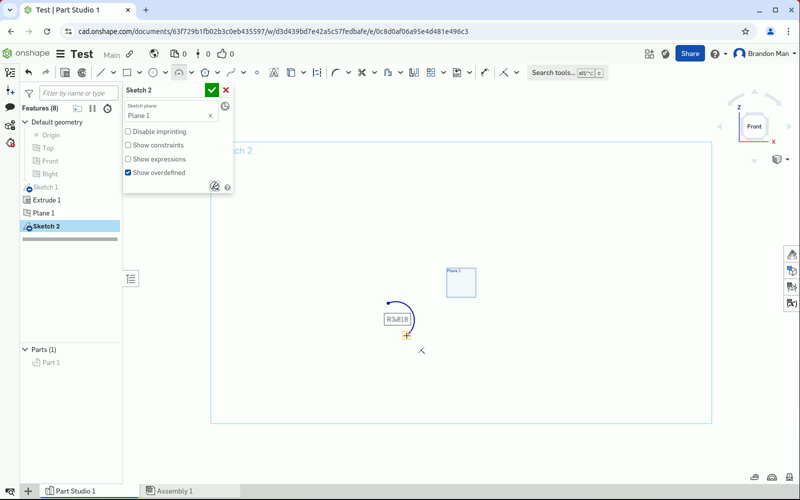
mouse_move(442, 355)
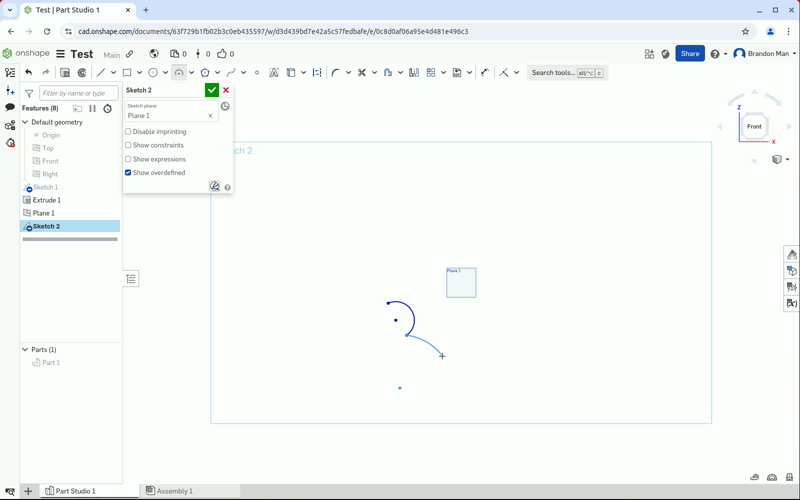
click(442, 355)
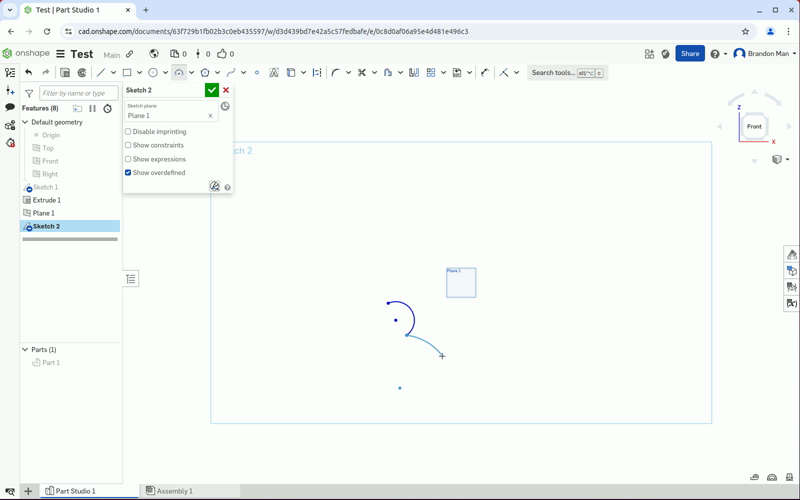
mouse_move(423, 348)
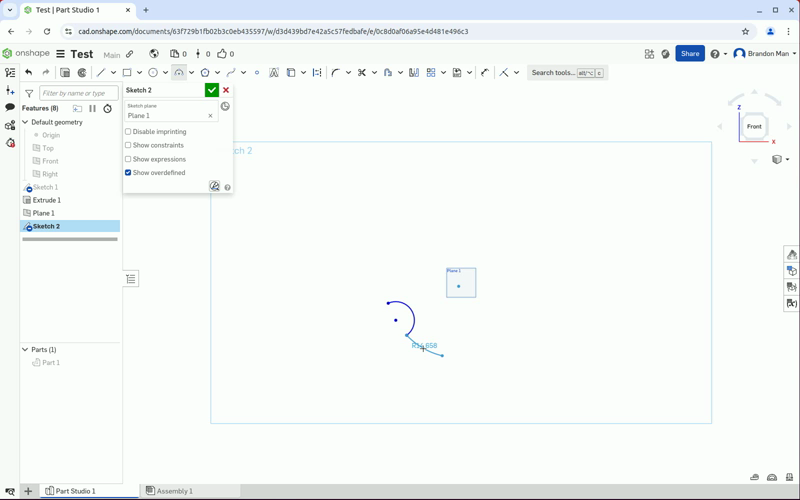
click(423, 348)
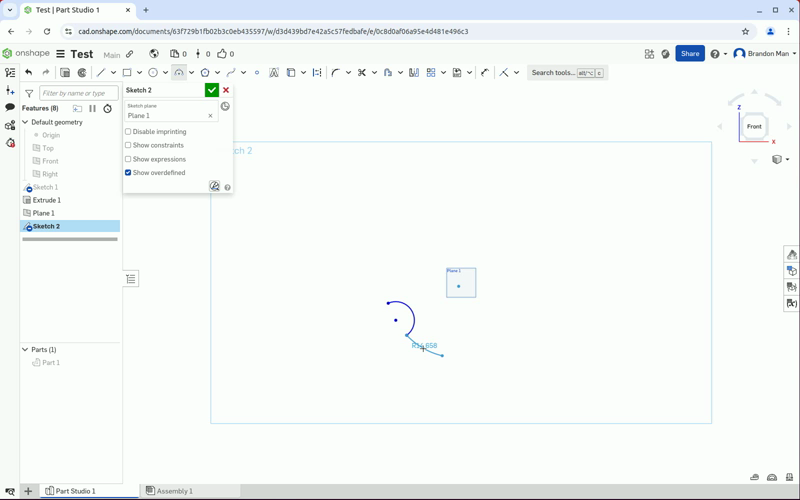
key_up(shift)
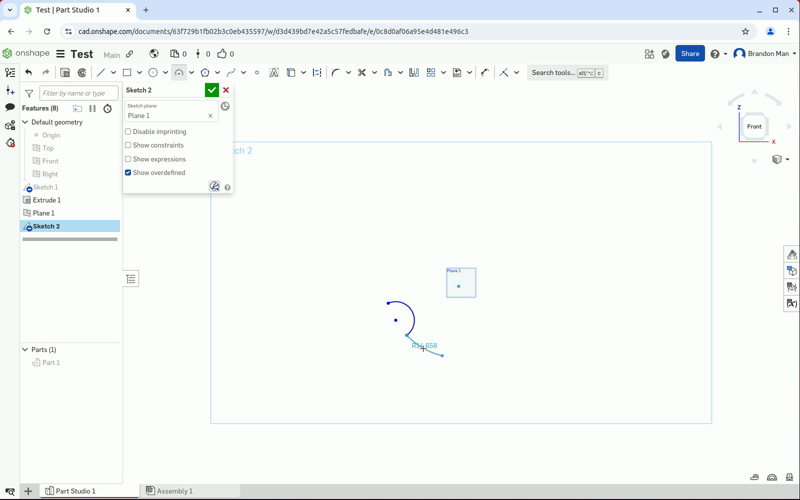
mouse_move(442, 355)
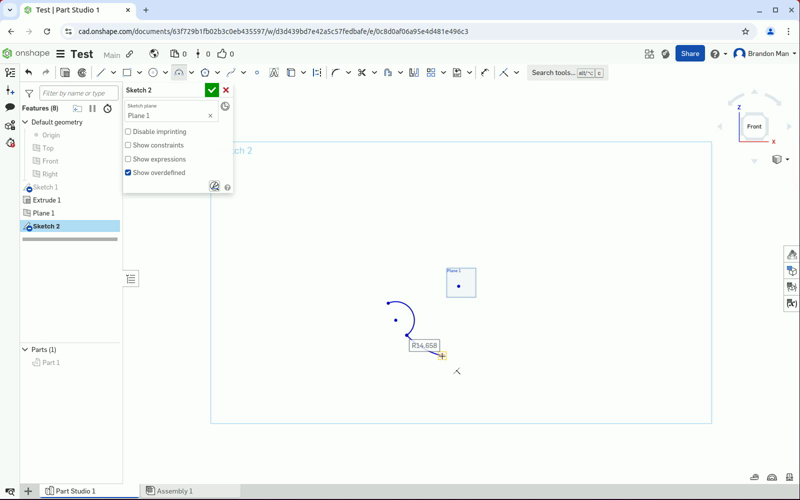
click(442, 355)
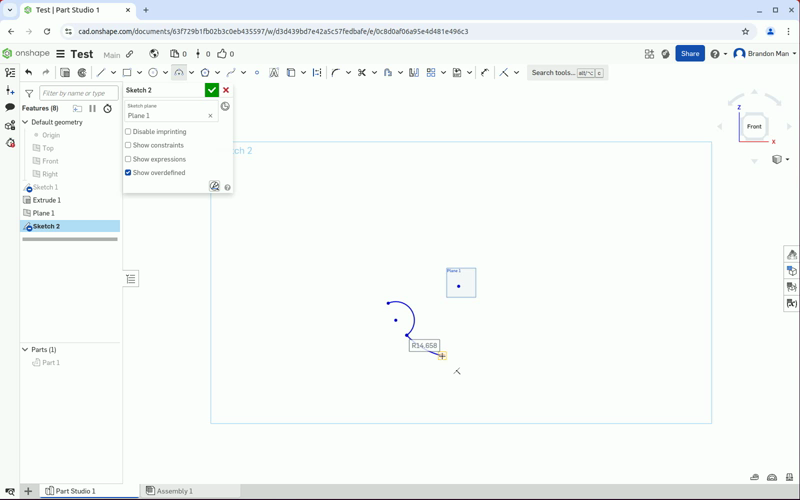
key_down(shift)
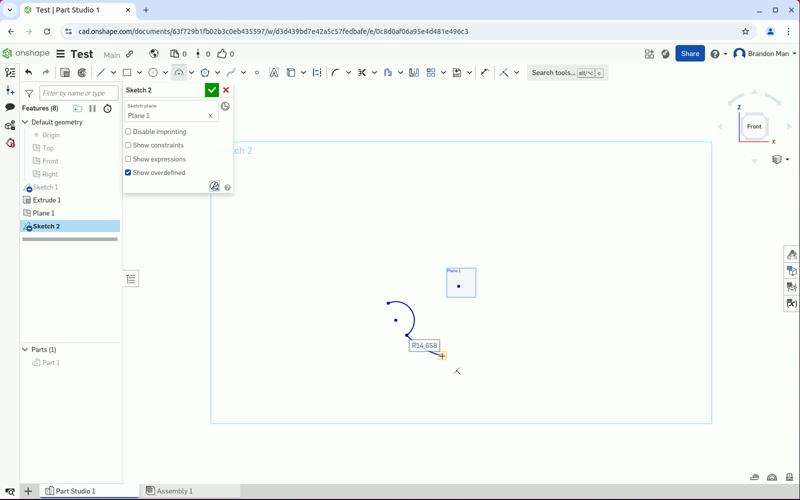
mouse_move(479, 355)
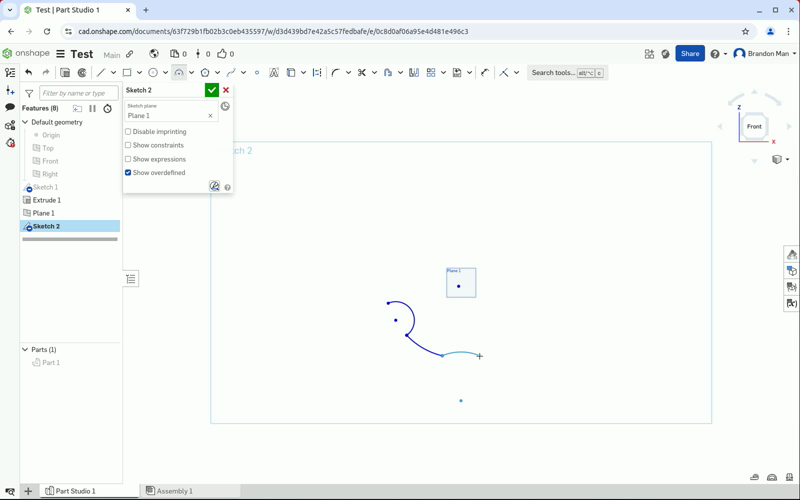
click(479, 355)
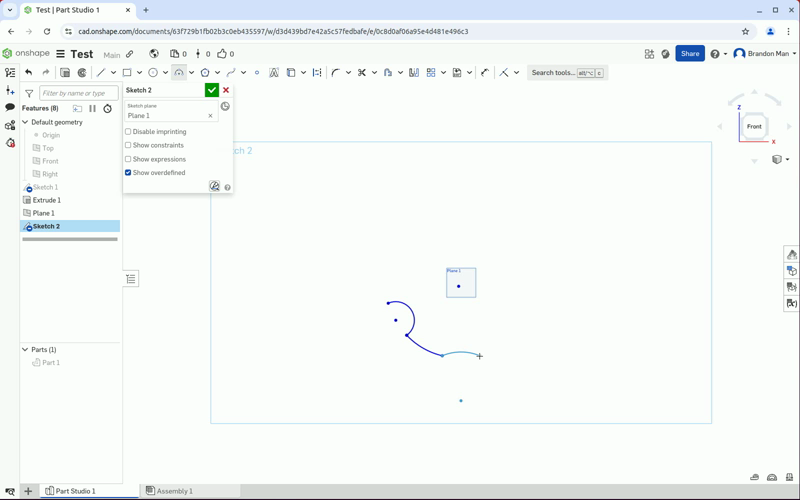
mouse_move(461, 339)
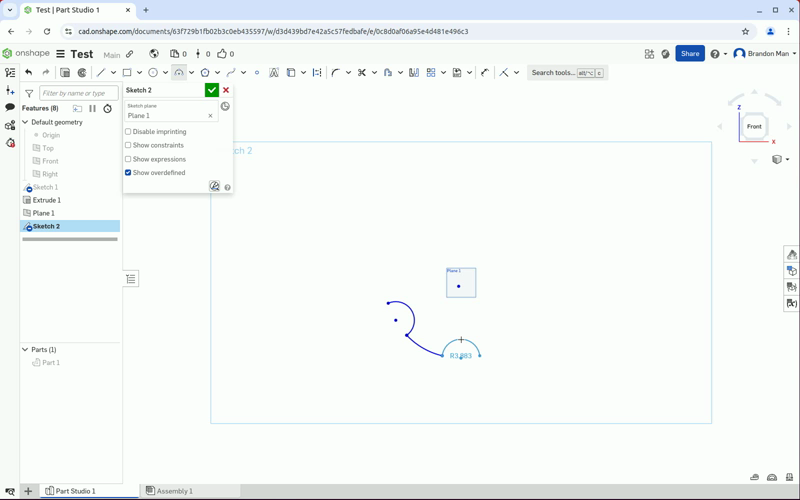
click(461, 339)
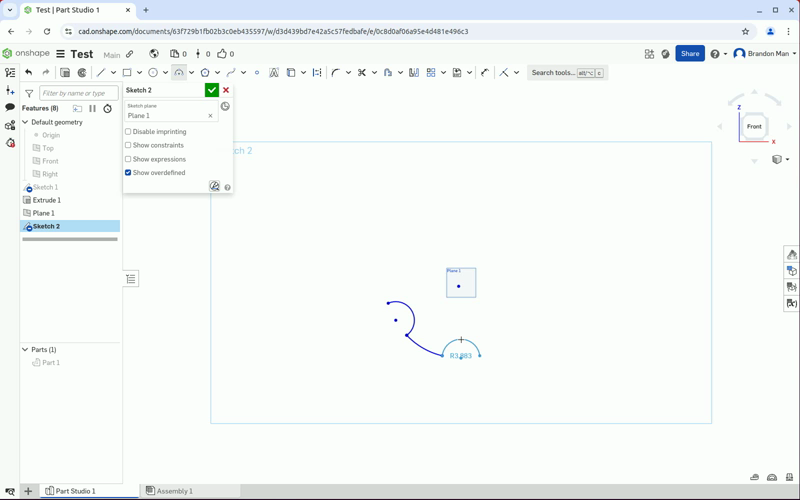
key_up(shift)
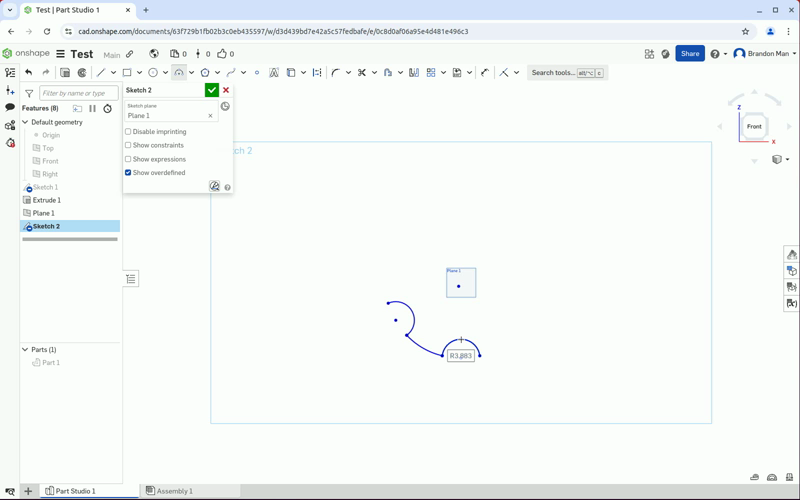
mouse_move(479, 355)
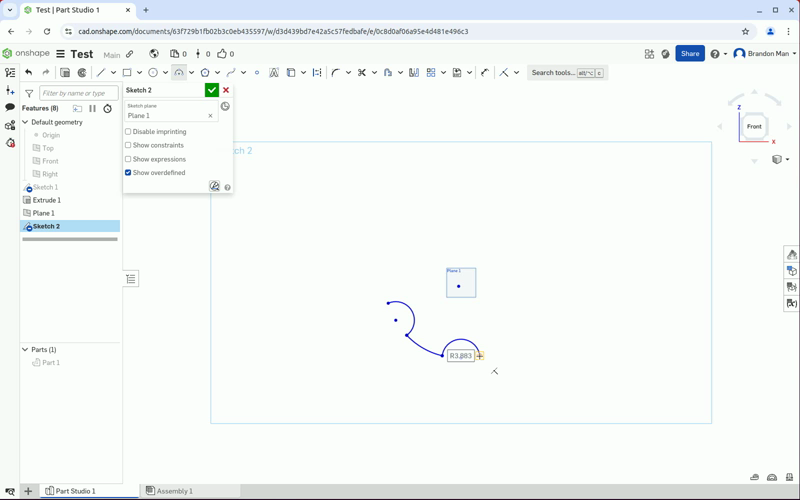
click(479, 355)
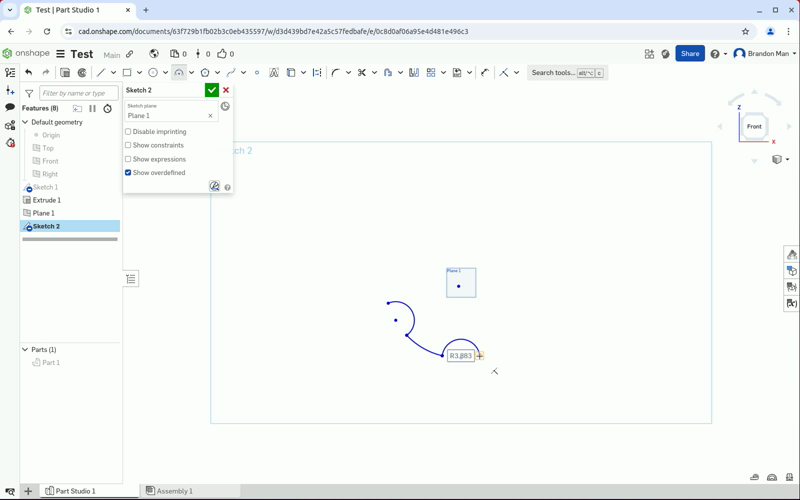
key_down(shift)
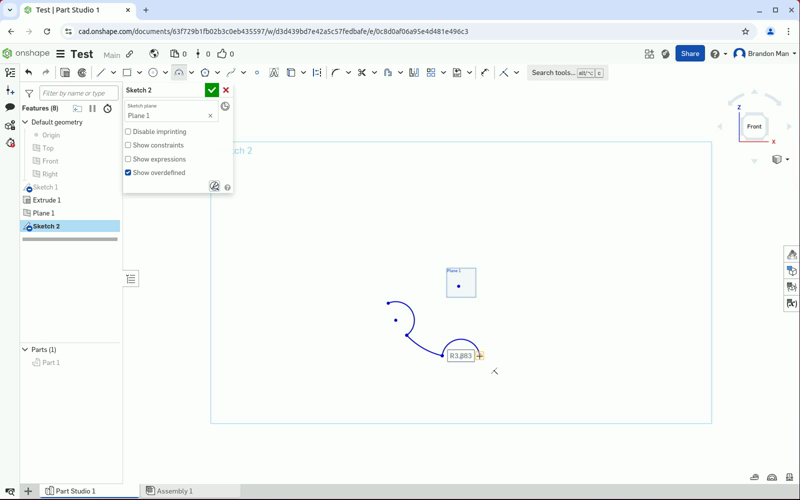
mouse_move(513, 335)
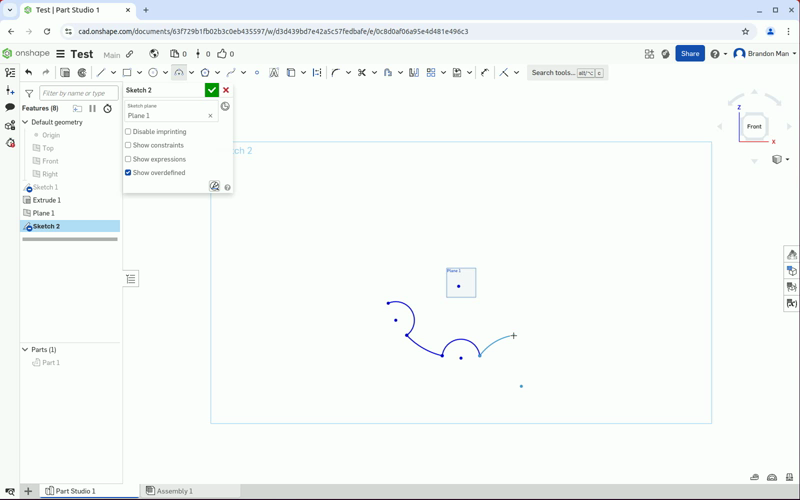
click(513, 335)
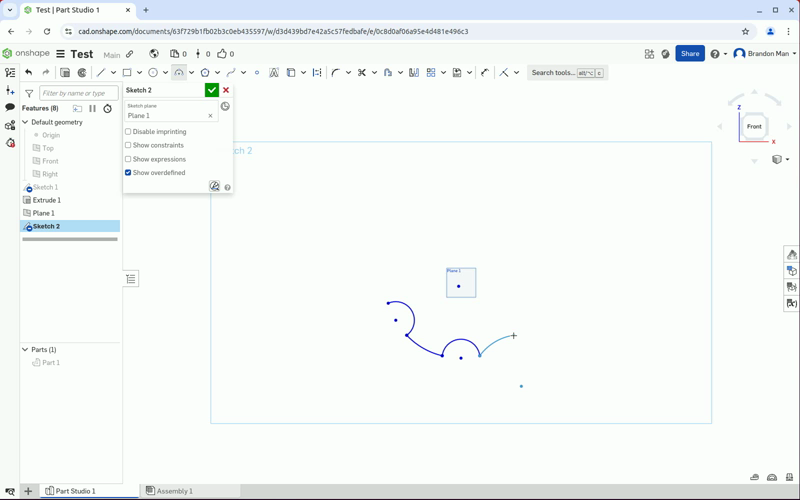
mouse_move(498, 347)
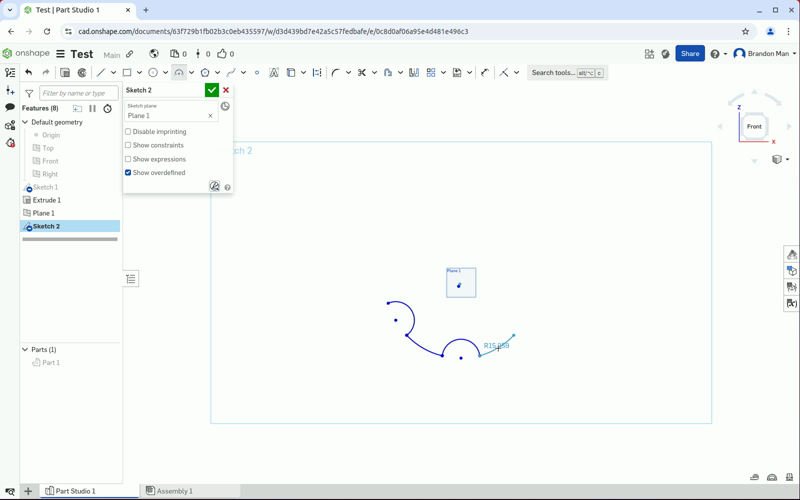
click(498, 347)
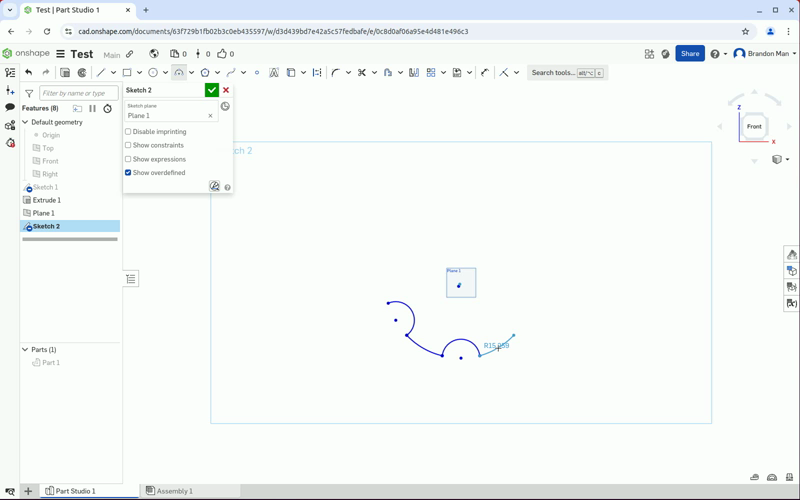
key_up(shift)
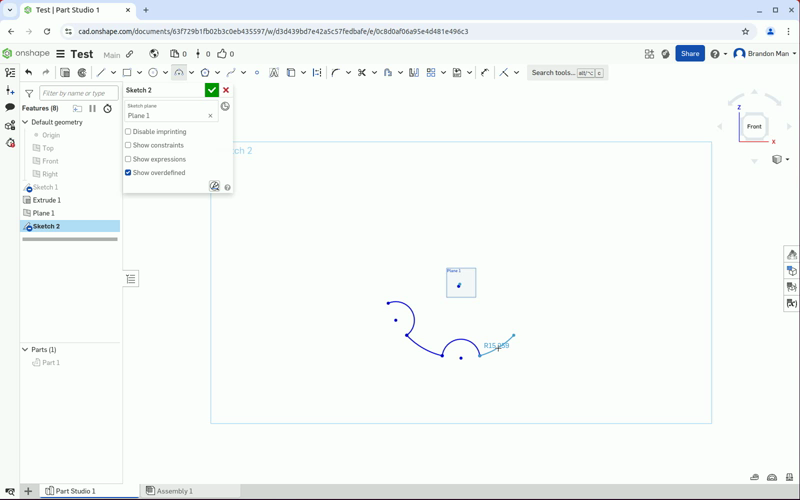
mouse_move(513, 335)
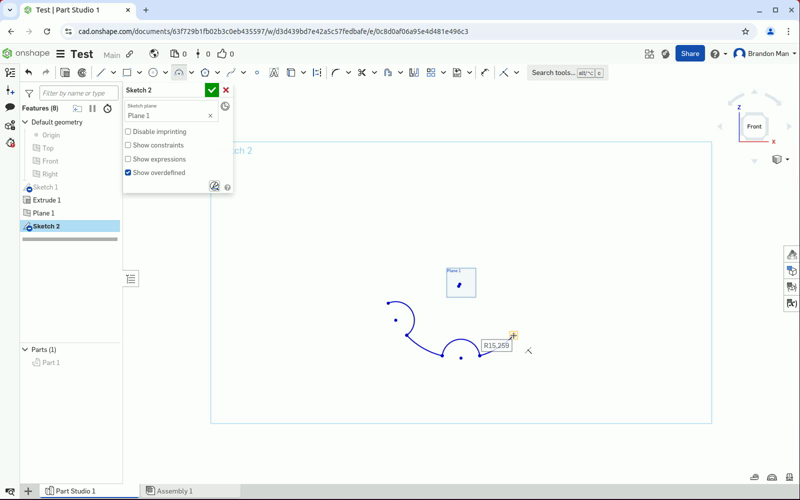
click(513, 335)
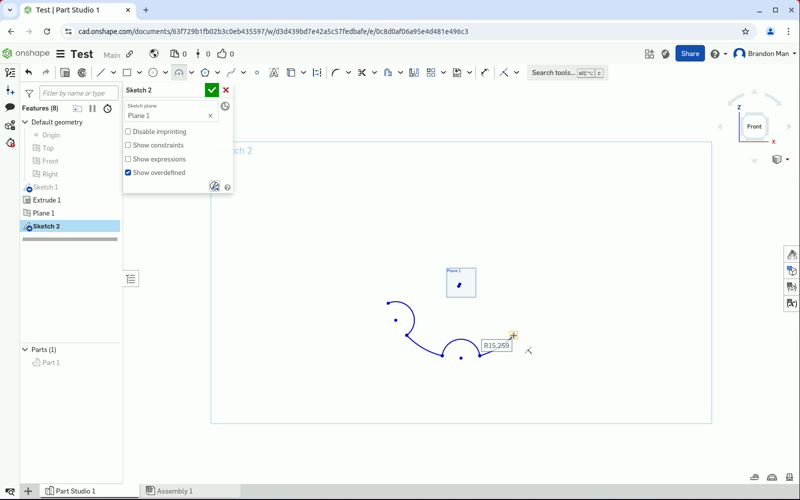
key_down(shift)
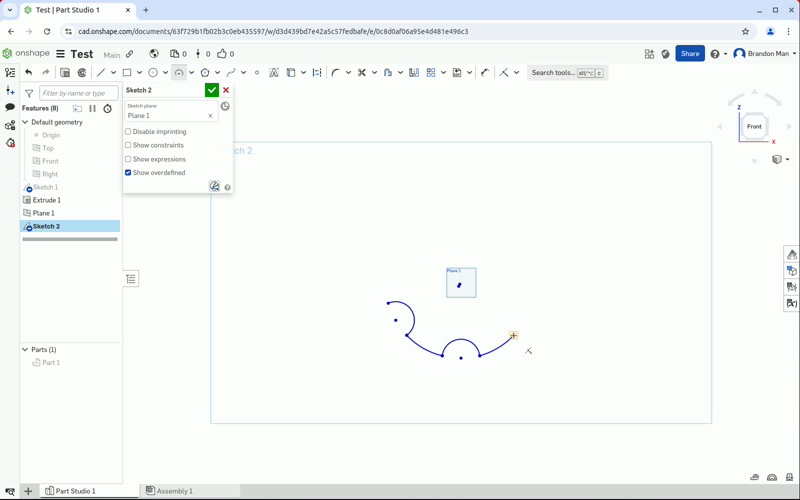
mouse_move(532, 303)
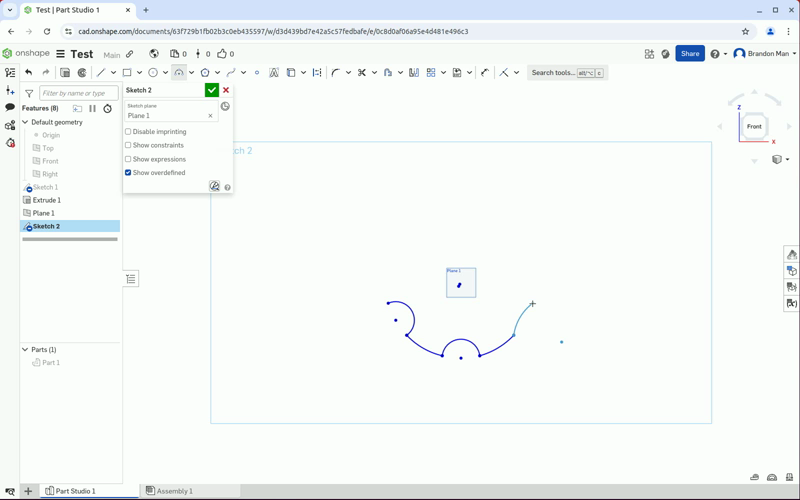
click(532, 303)
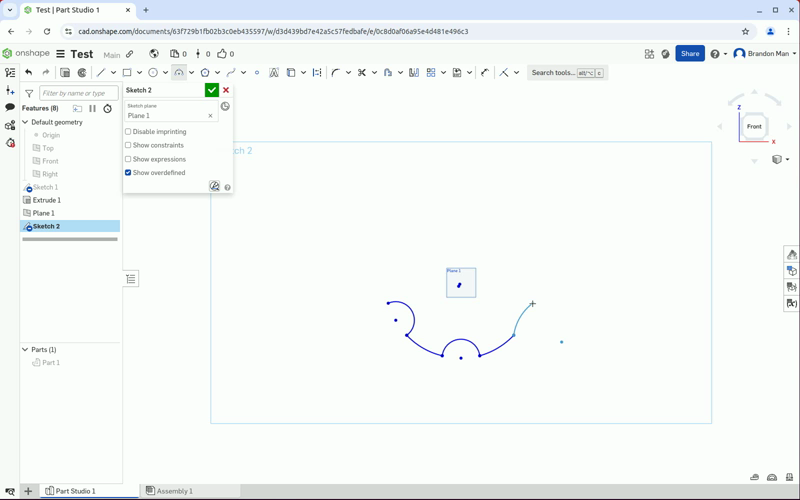
mouse_move(508, 310)
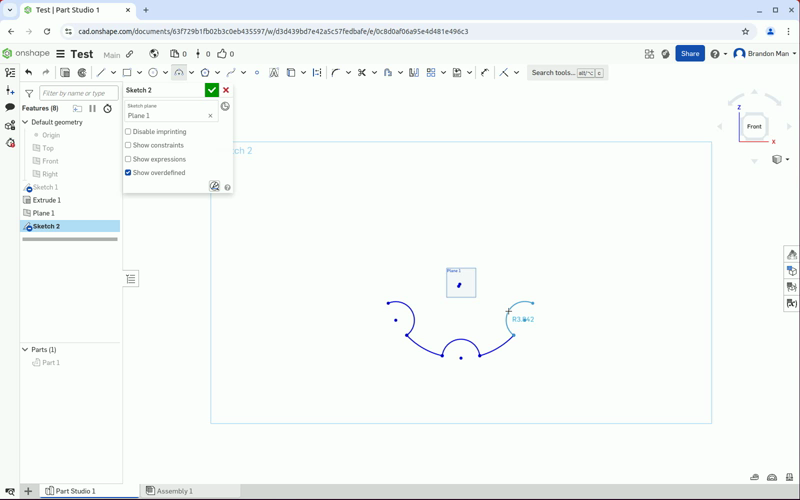
click(508, 310)
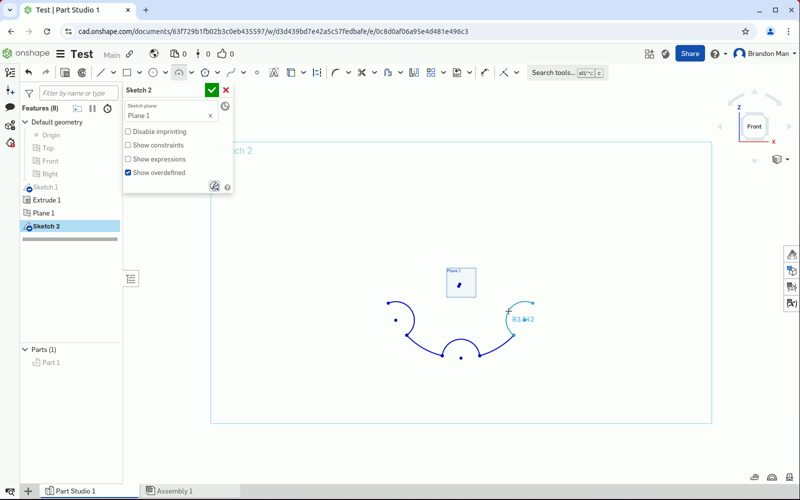
key_up(shift)
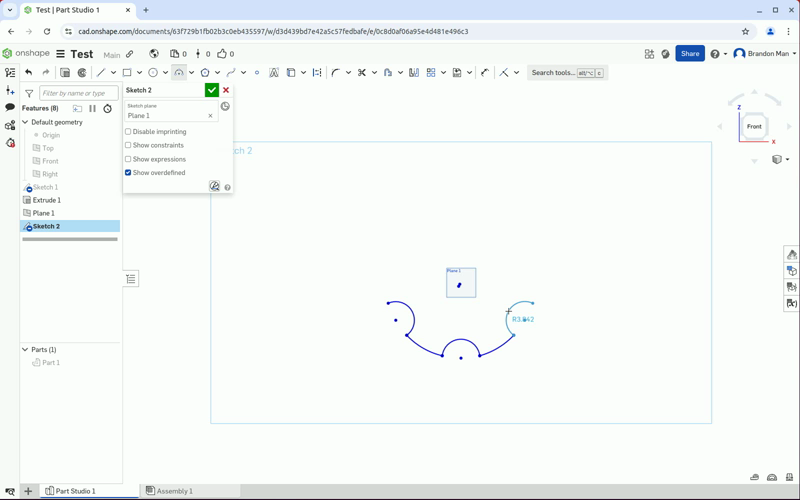
mouse_move(532, 303)
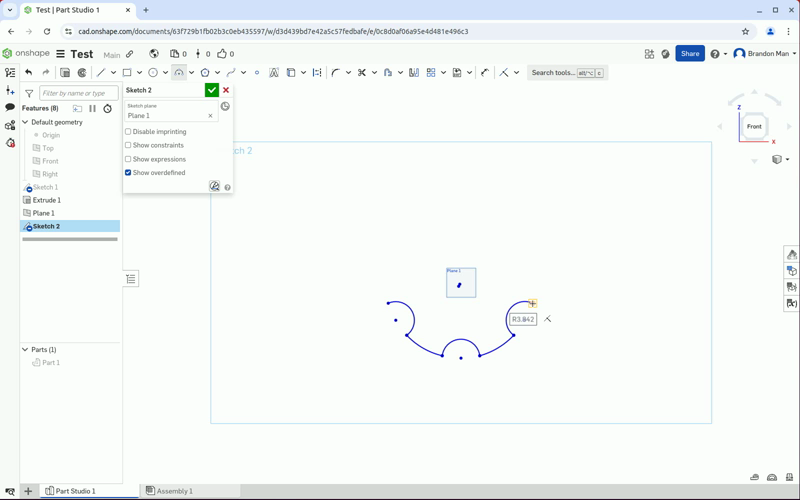
click(532, 303)
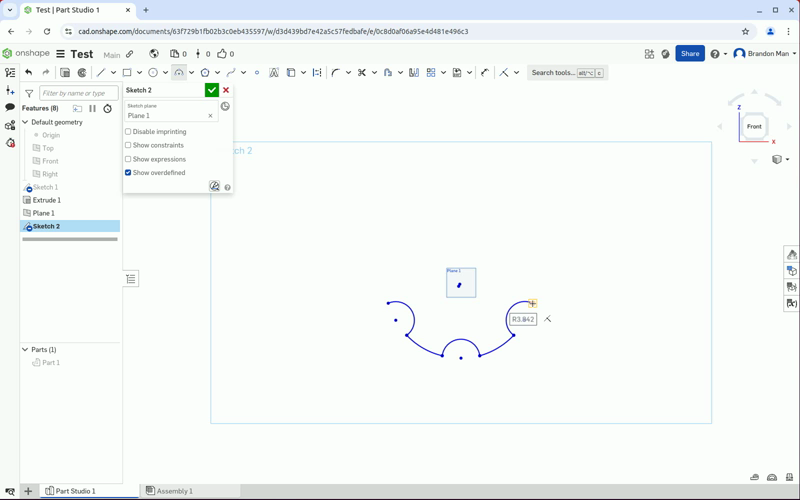
key_down(shift)
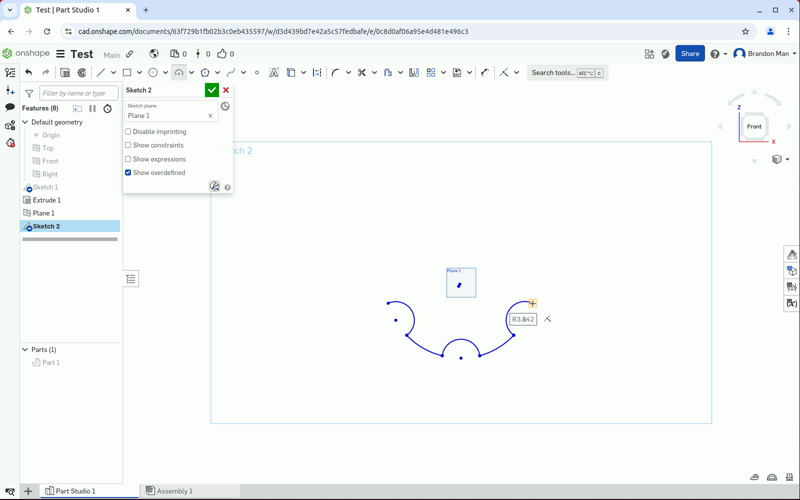
mouse_move(532, 262)
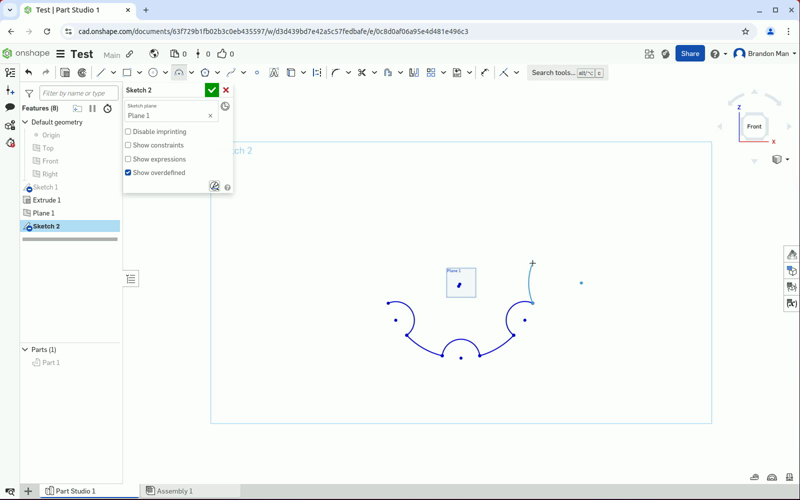
click(532, 262)
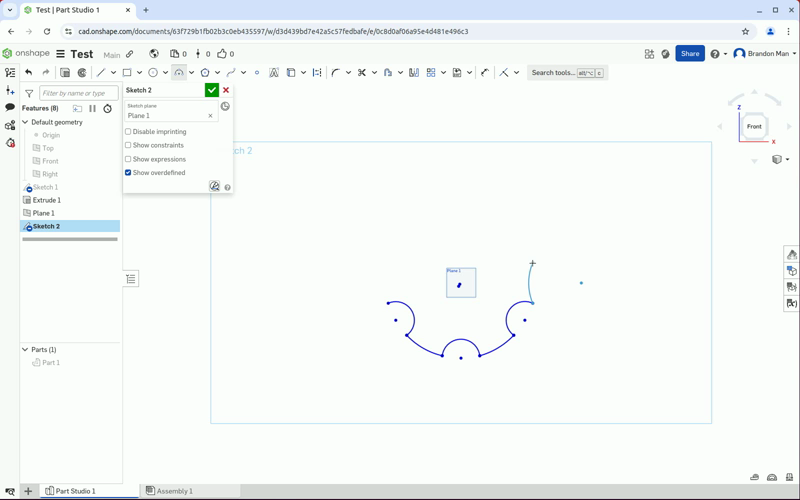
mouse_move(535, 282)
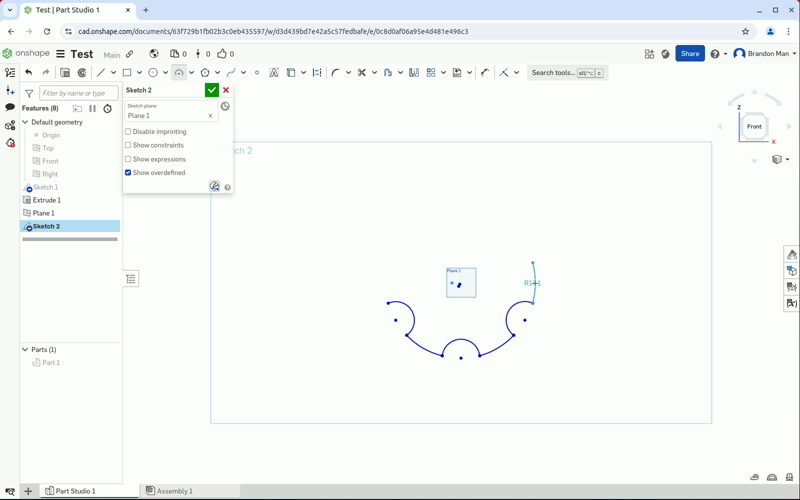
click(535, 282)
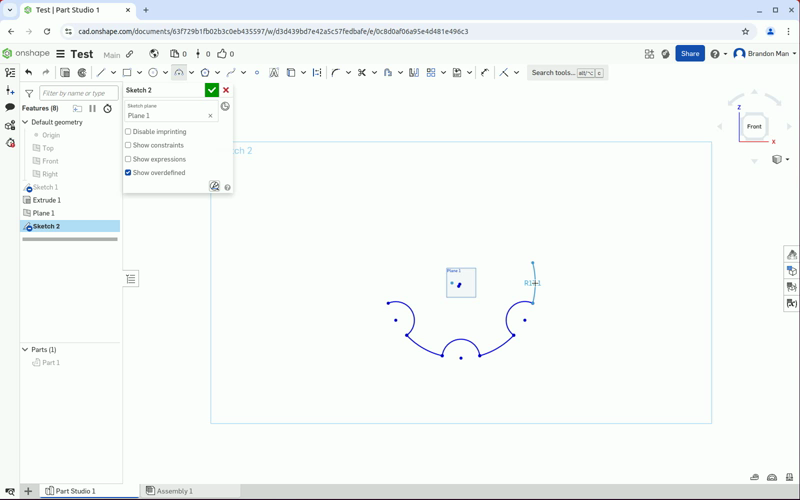
key_up(shift)
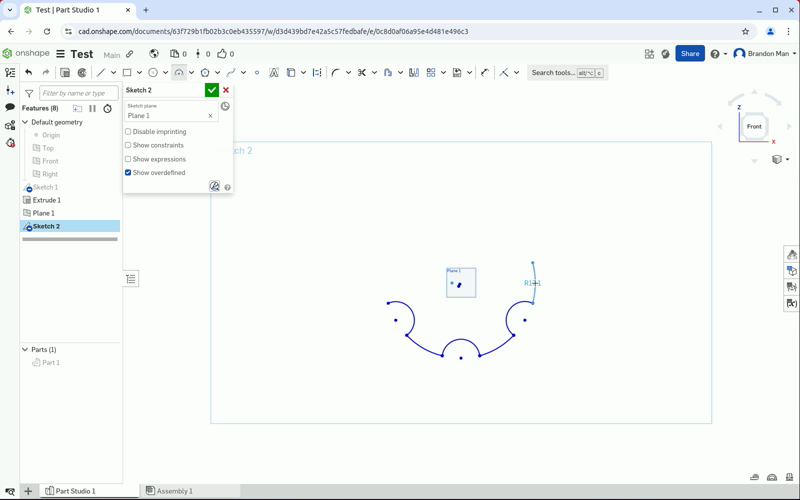
mouse_move(532, 262)
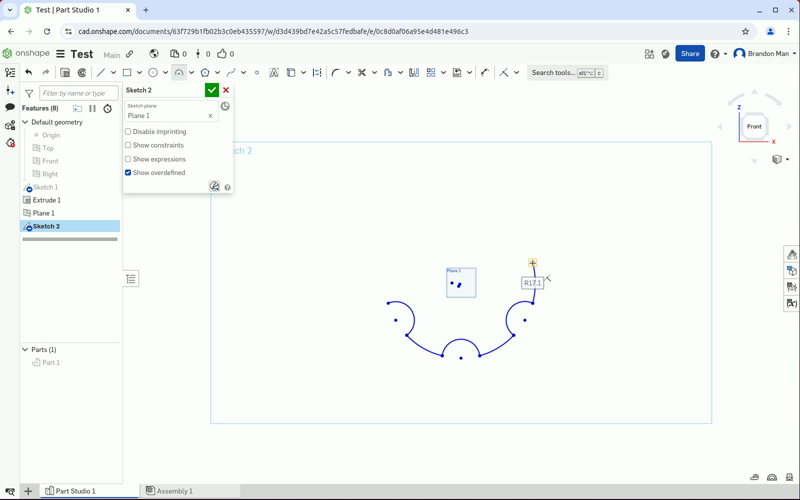
click(532, 262)
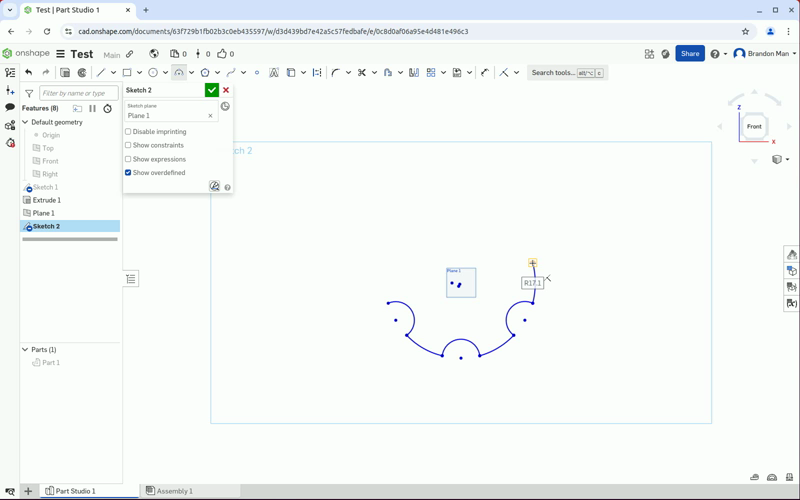
key_down(shift)
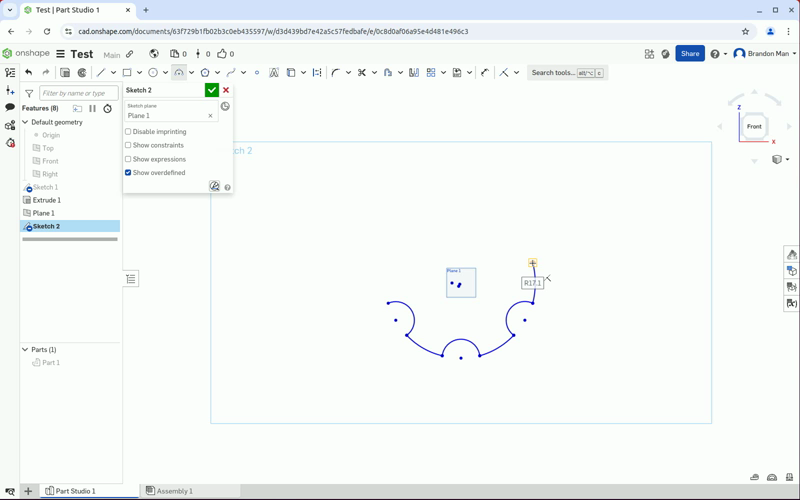
mouse_move(513, 230)
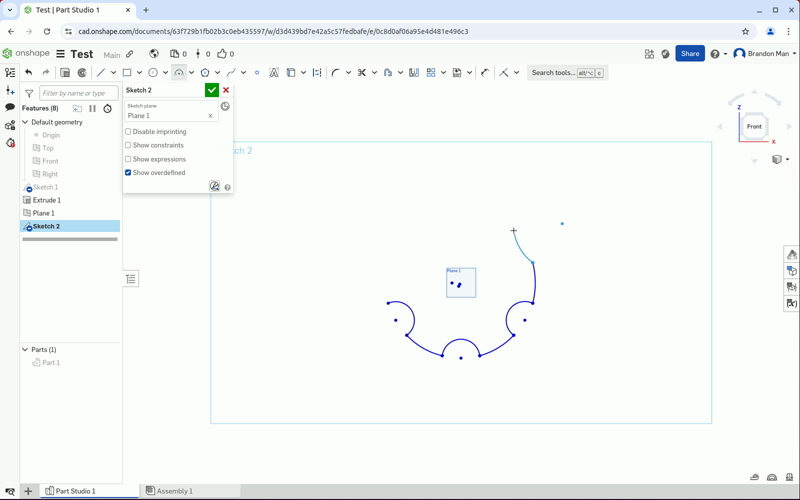
click(513, 230)
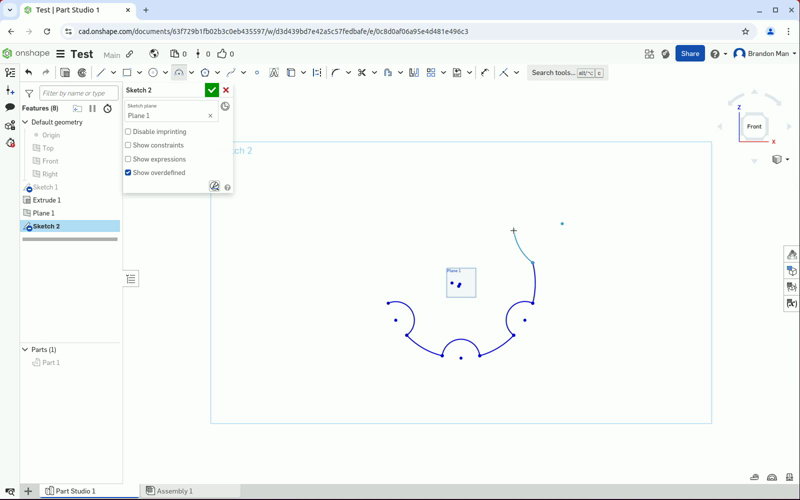
mouse_move(508, 254)
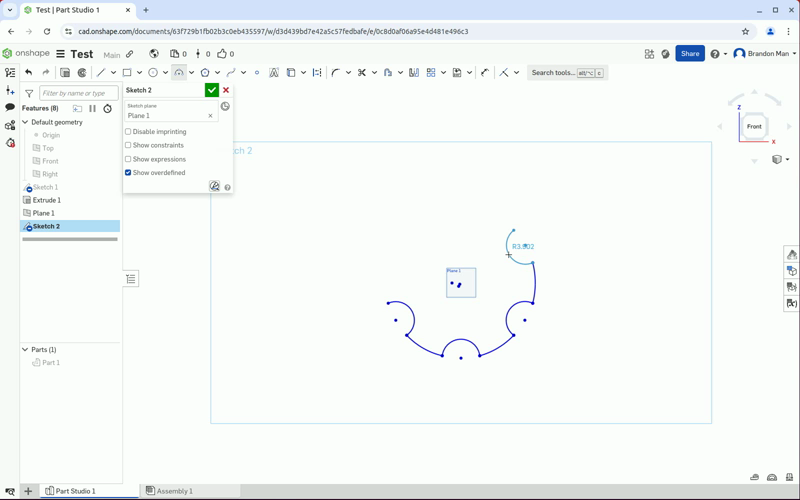
click(508, 254)
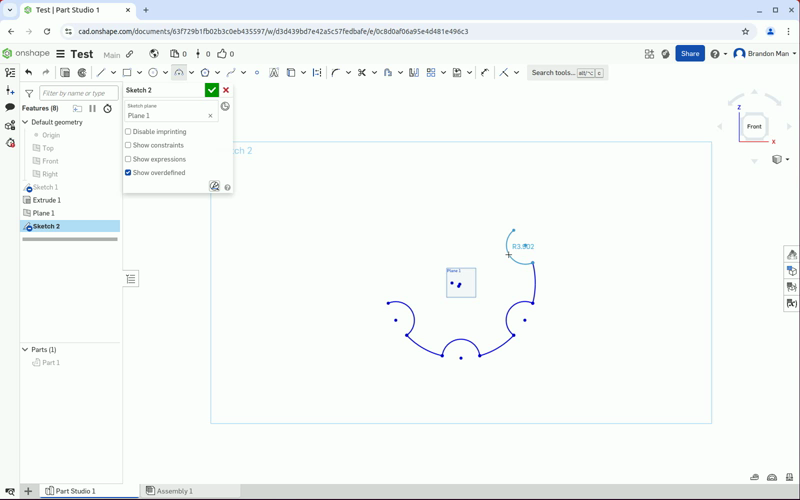
key_up(shift)
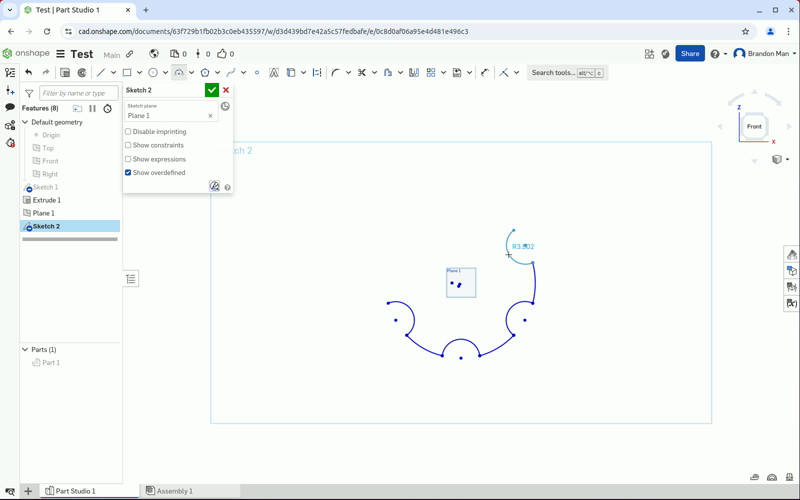
mouse_move(513, 230)
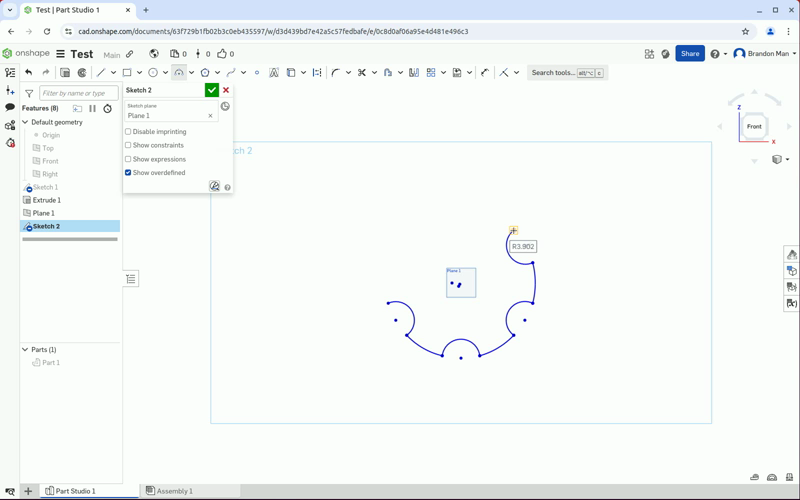
click(513, 230)
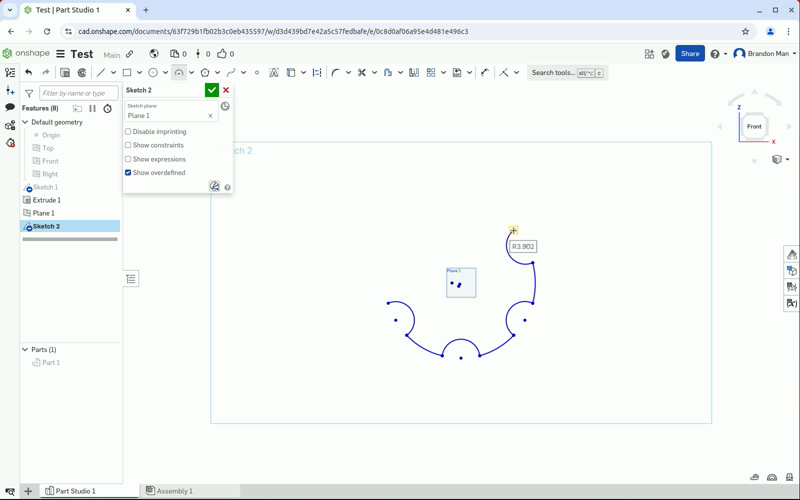
key_down(shift)
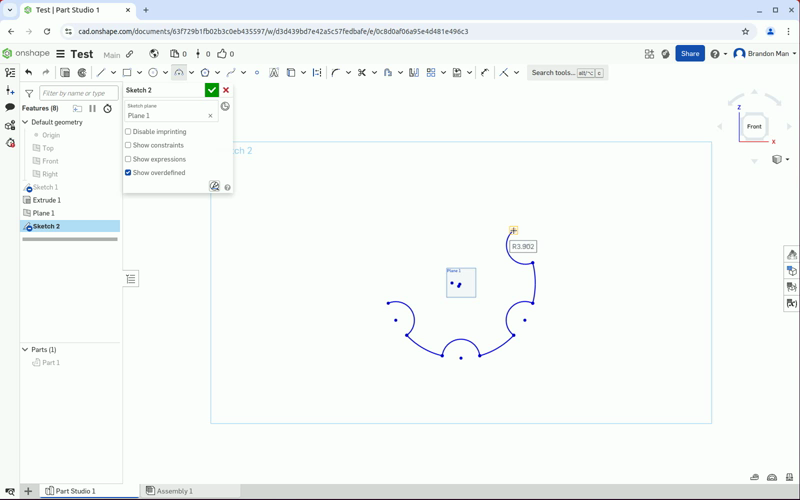
mouse_move(479, 209)
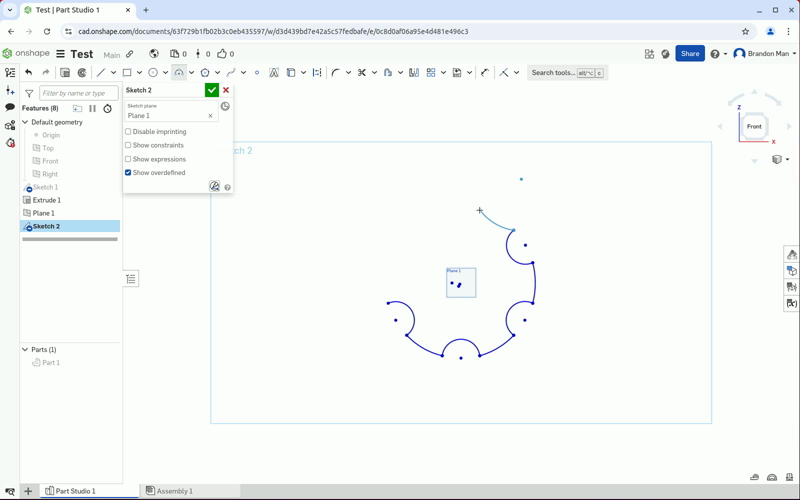
click(479, 209)
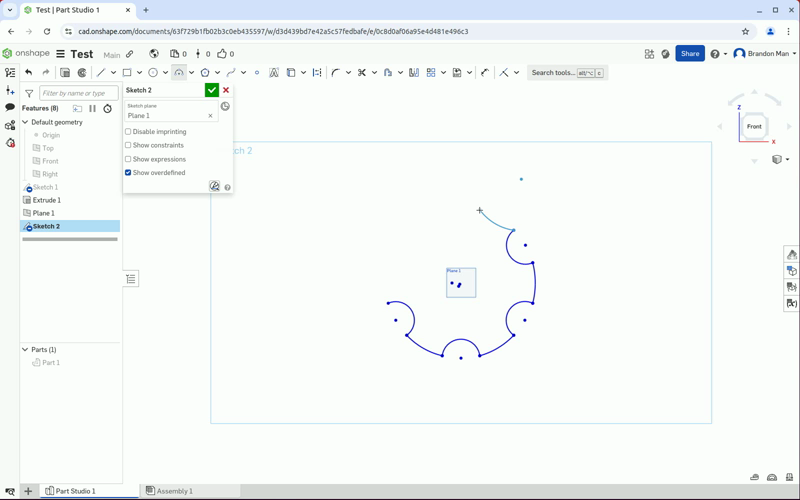
mouse_move(498, 217)
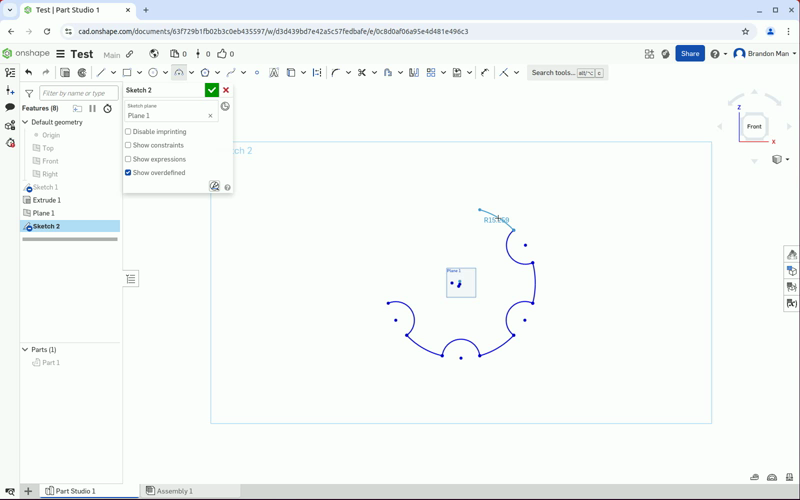
click(498, 217)
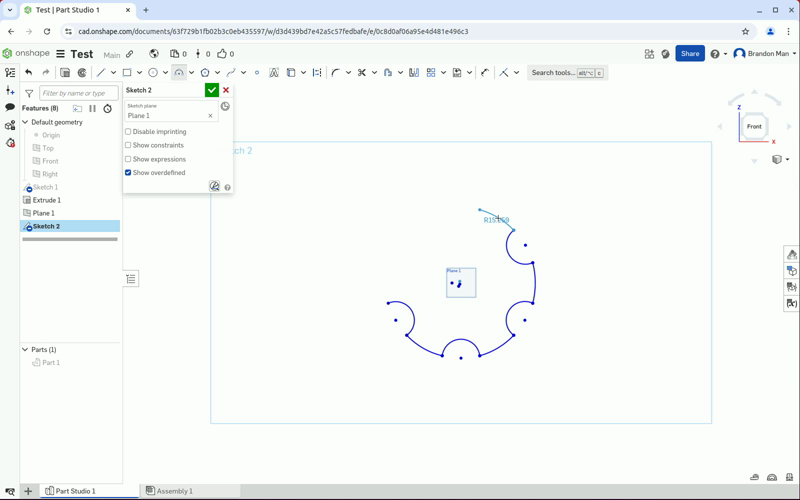
key_up(shift)
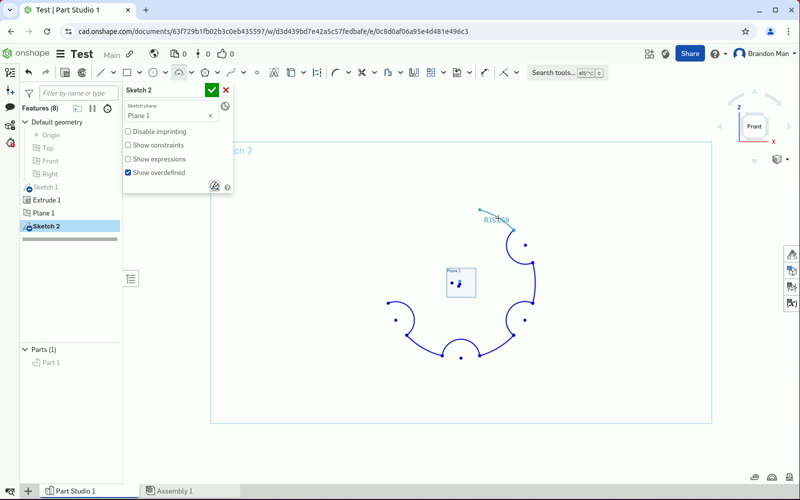
mouse_move(479, 209)
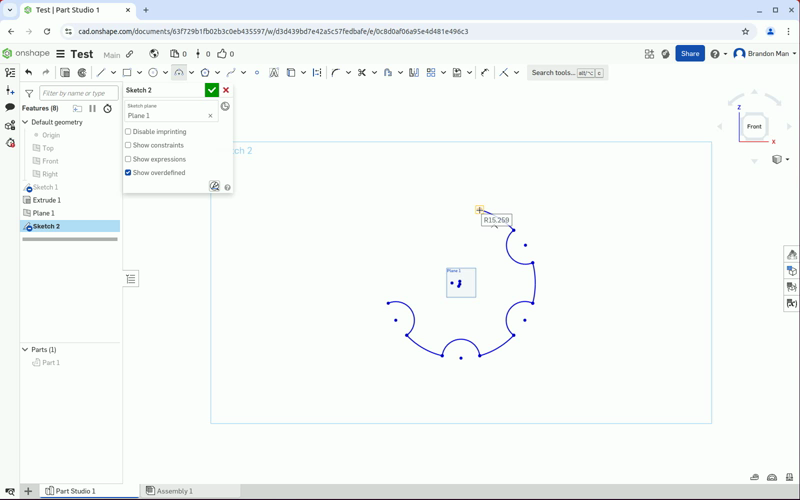
click(479, 209)
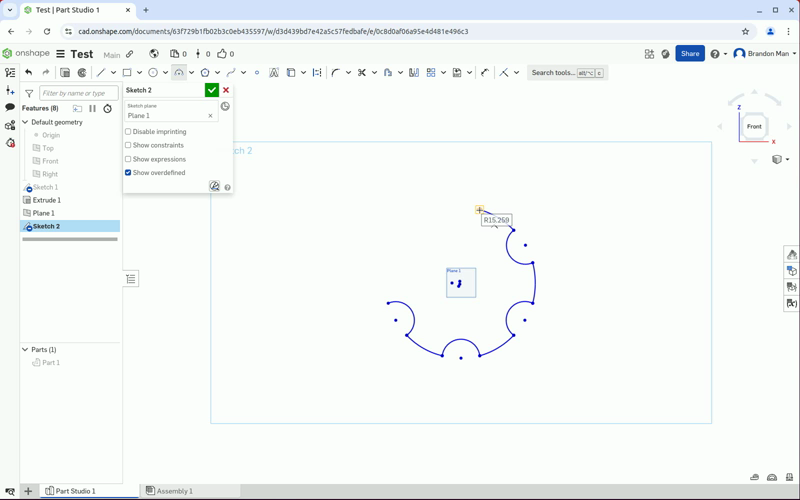
key_down(shift)
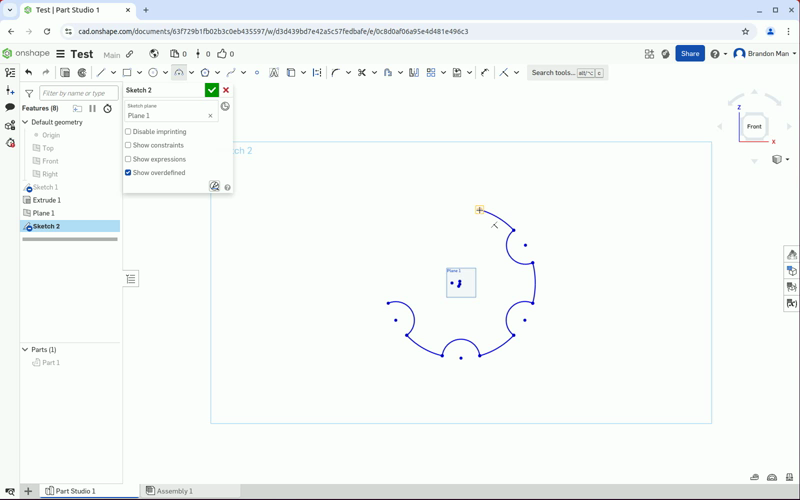
mouse_move(442, 209)
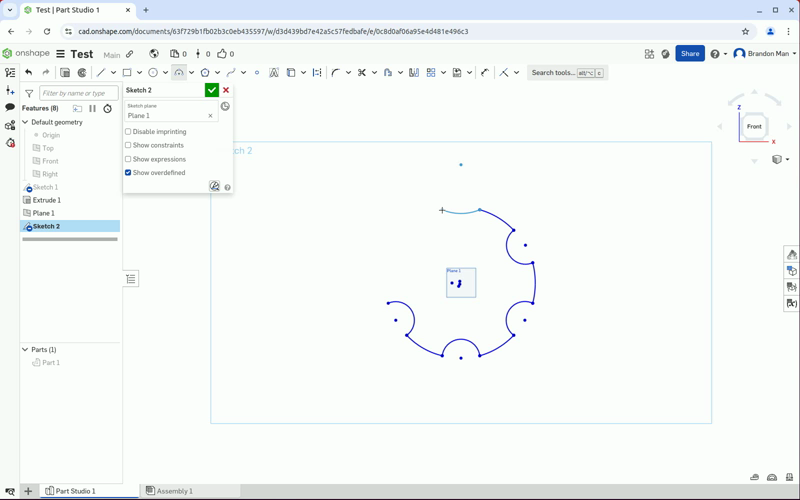
click(442, 209)
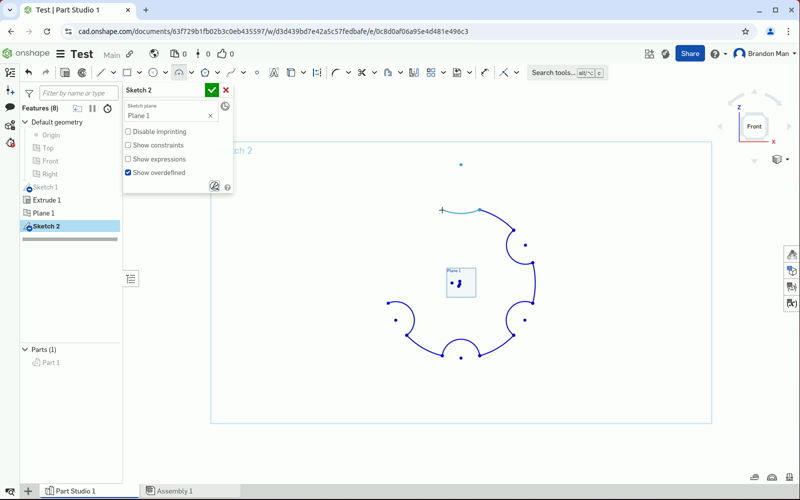
mouse_move(461, 226)
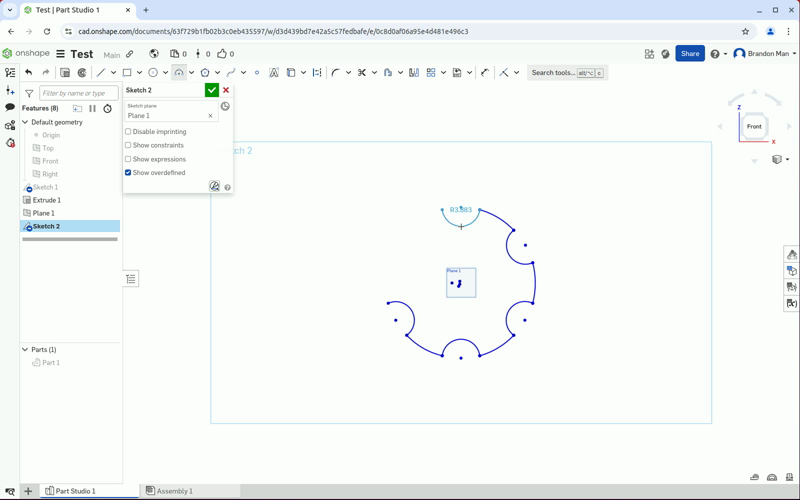
click(461, 226)
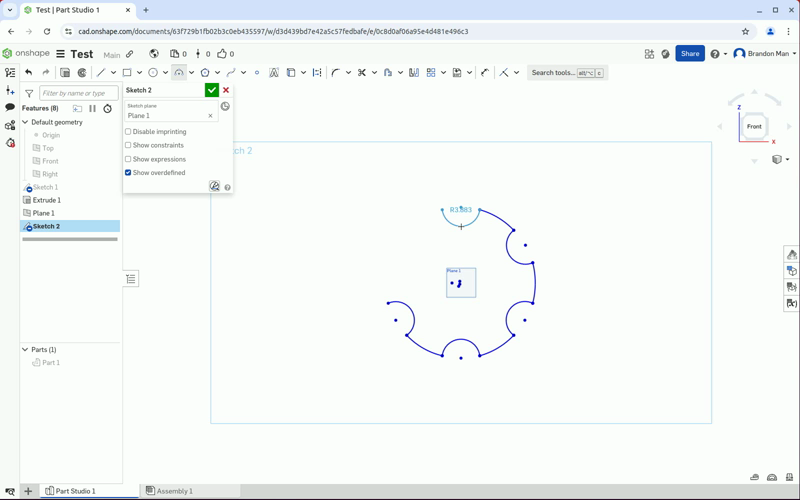
key_up(shift)
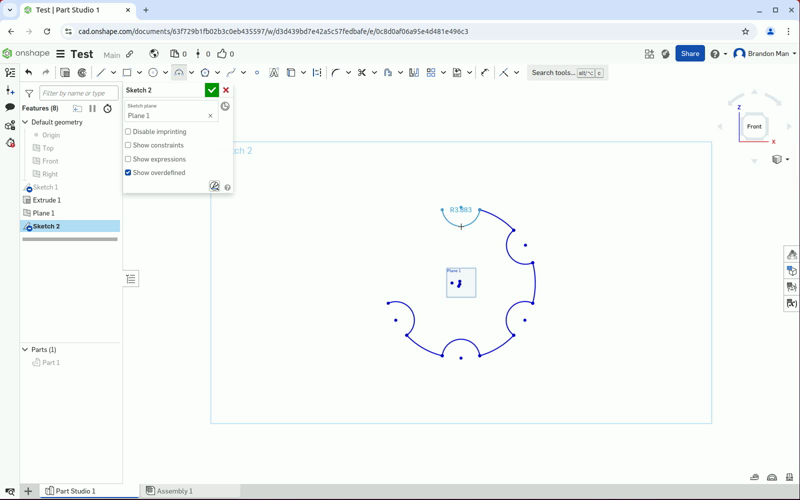
mouse_move(442, 209)
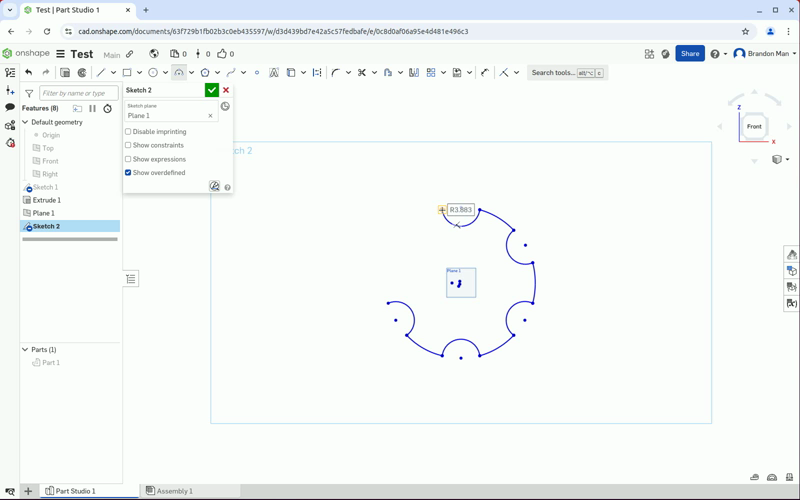
click(442, 209)
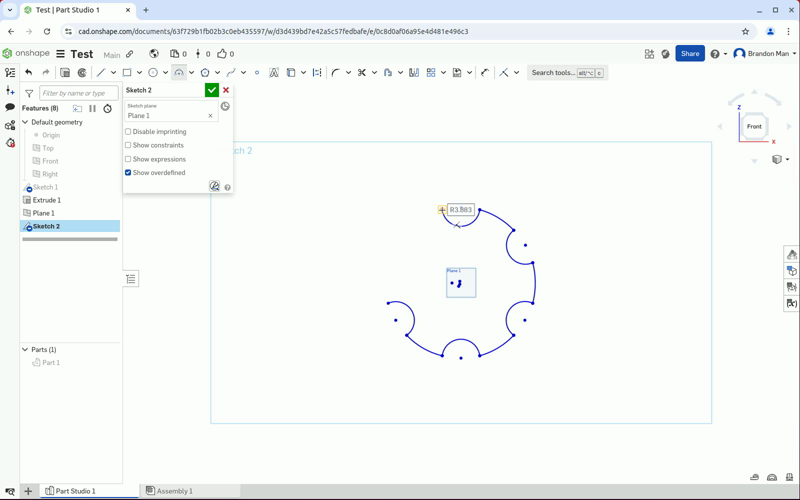
key_down(shift)
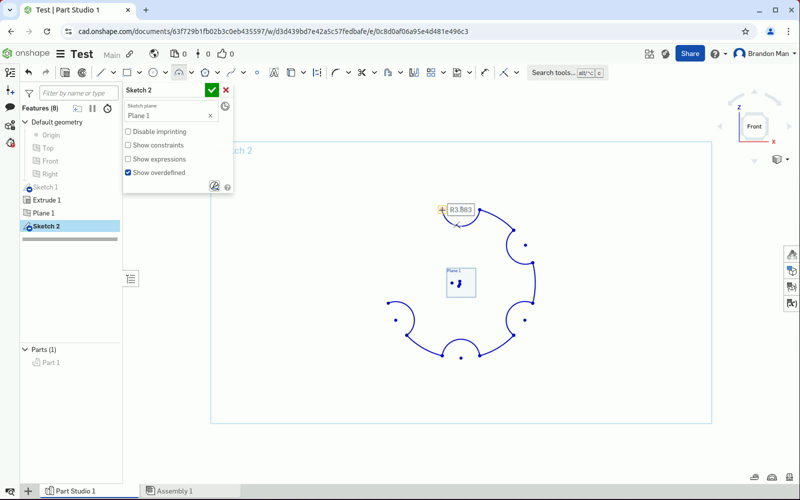
mouse_move(406, 230)
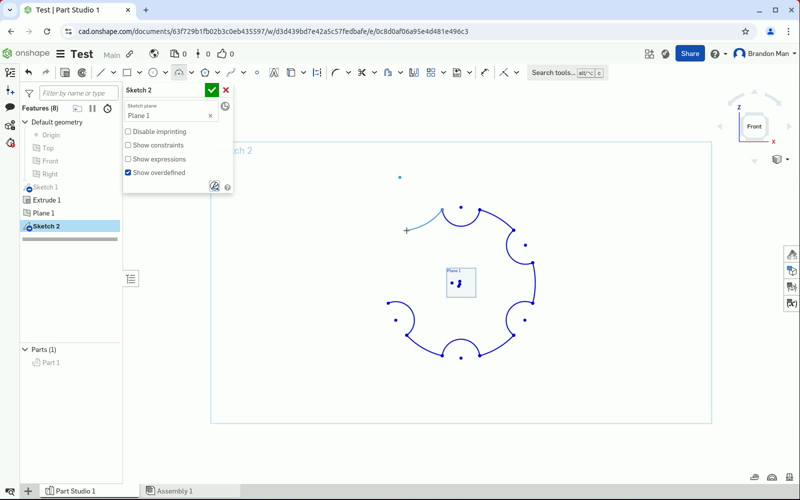
click(406, 230)
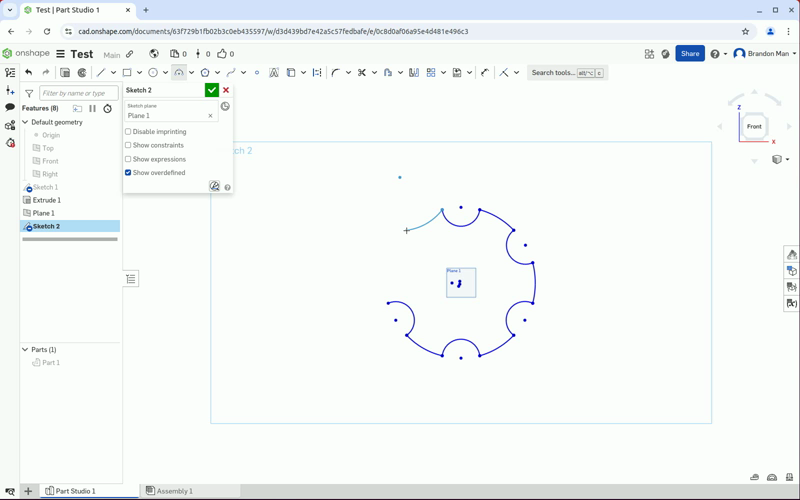
mouse_move(423, 217)
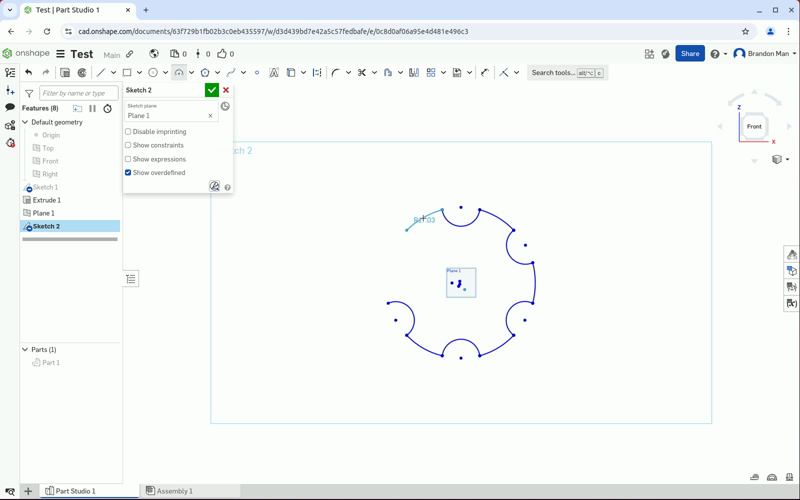
click(423, 217)
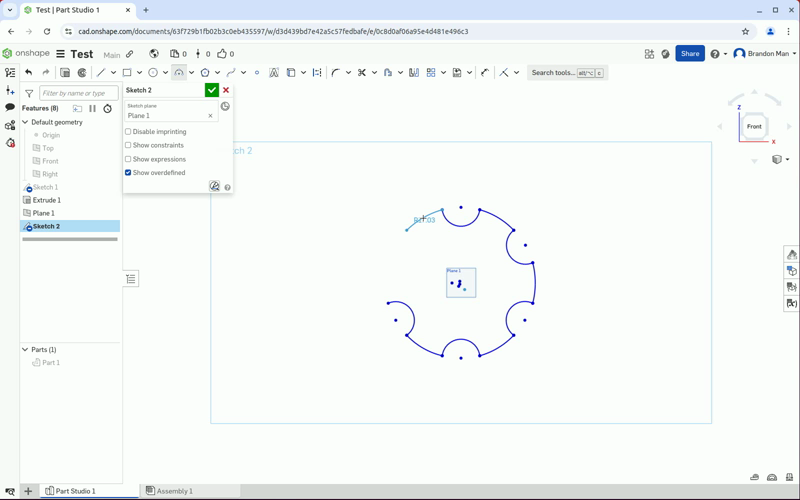
key_up(shift)
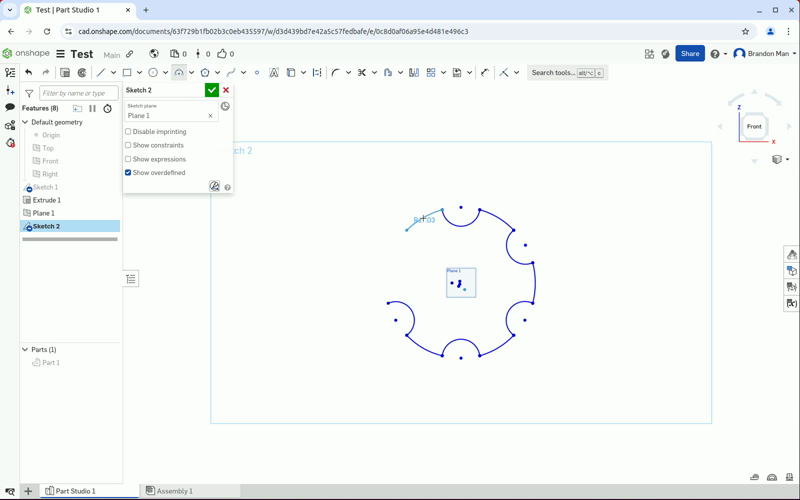
mouse_move(406, 230)
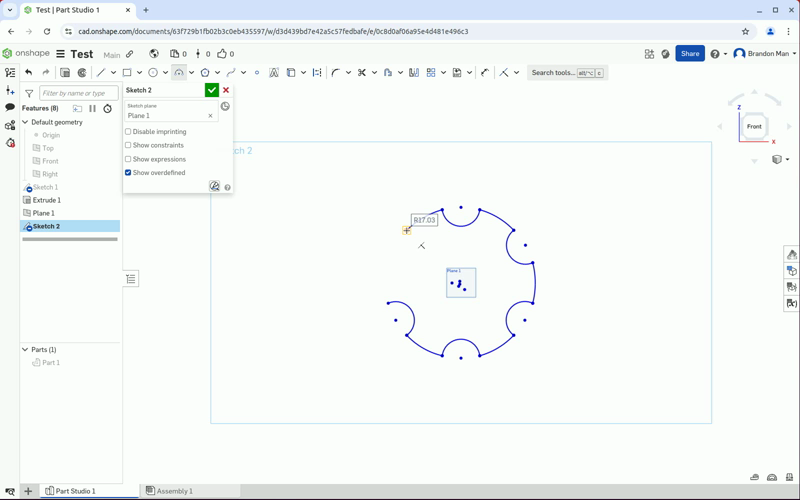
click(406, 230)
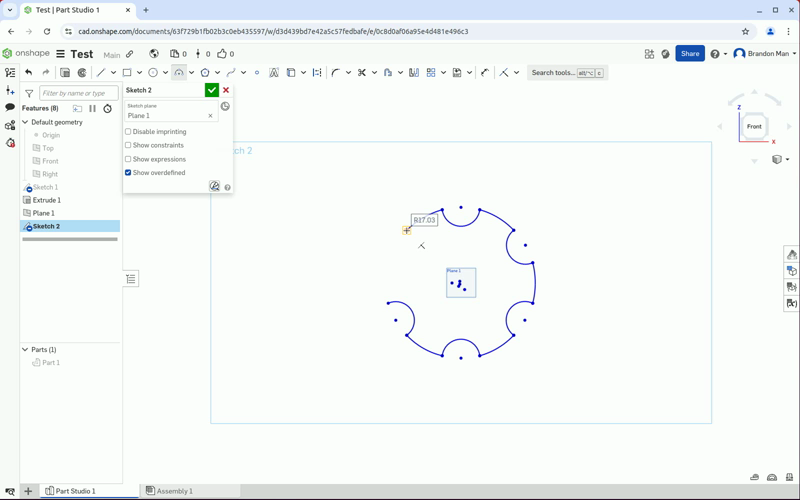
key_down(shift)
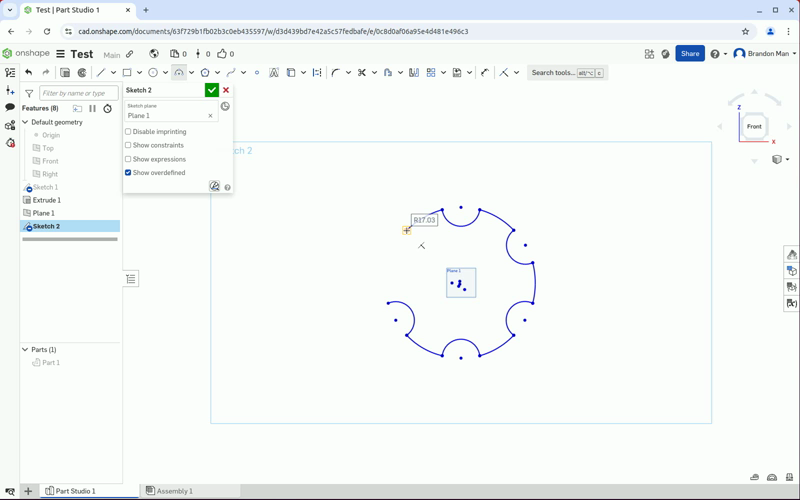
mouse_move(388, 262)
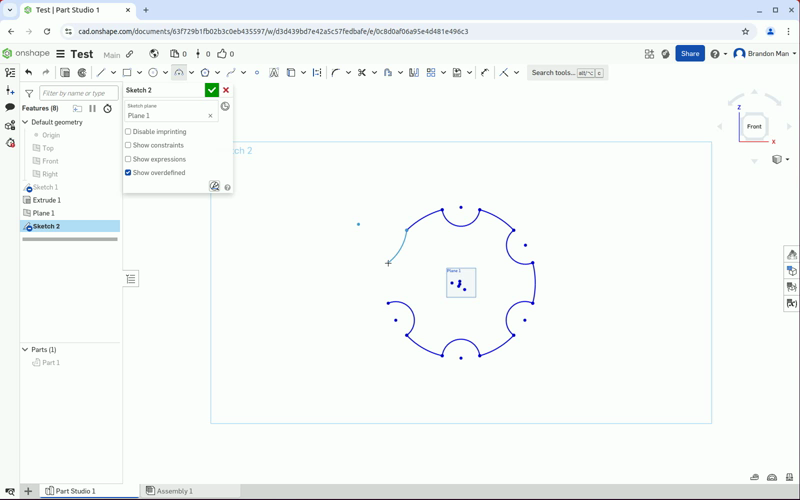
click(388, 262)
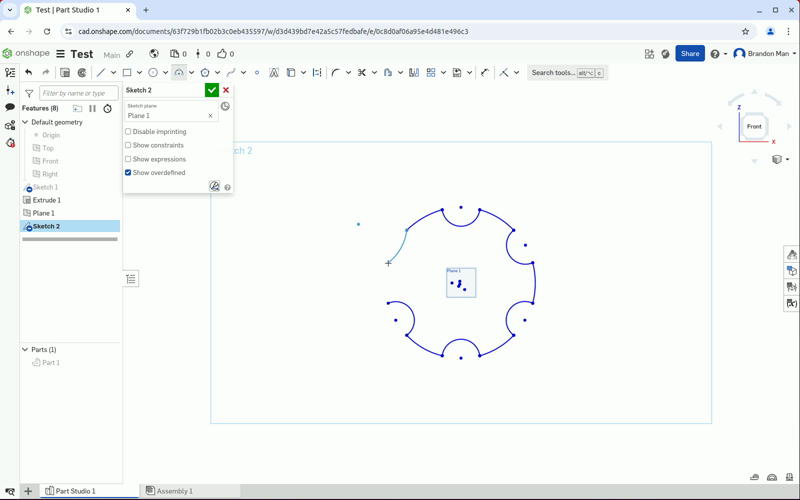
mouse_move(411, 254)
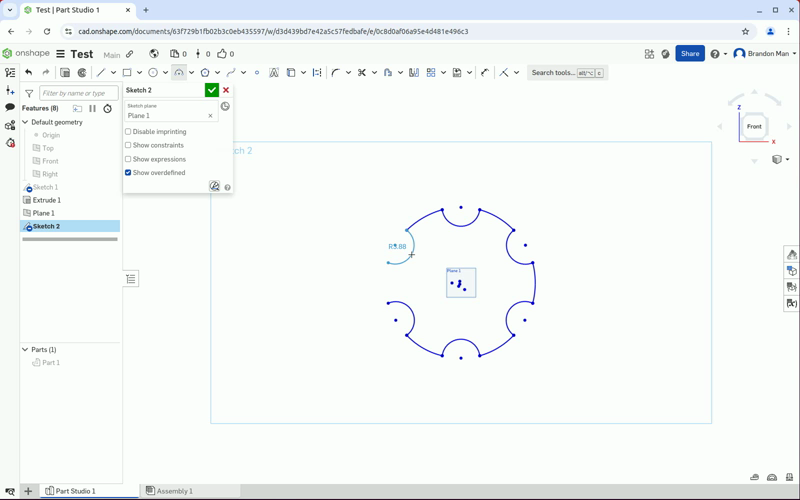
click(411, 254)
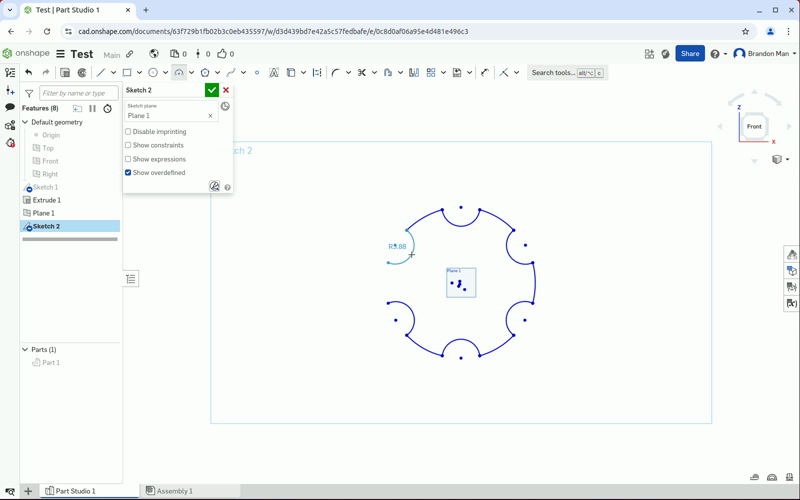
key_up(shift)
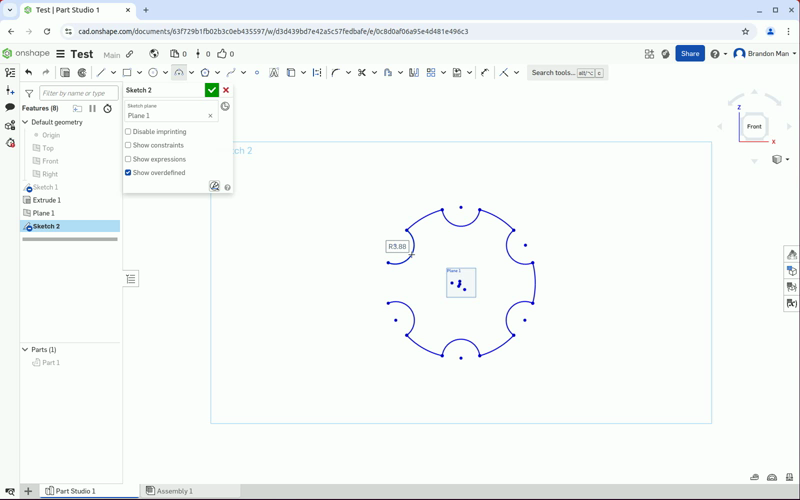
mouse_move(388, 262)
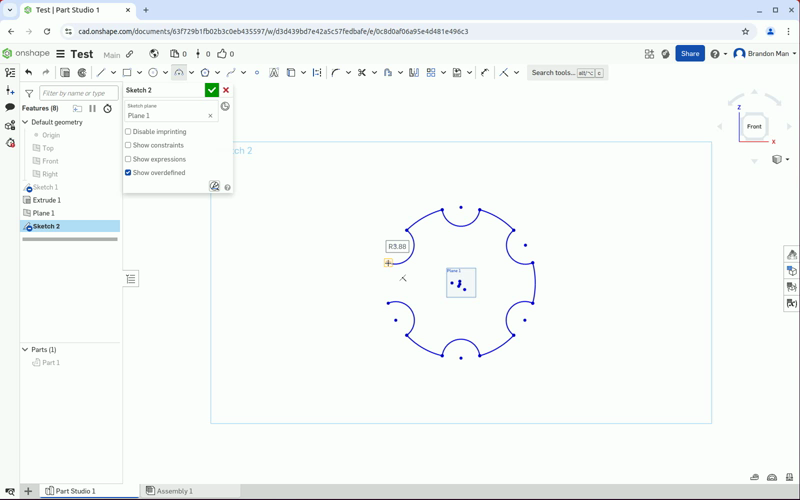
click(388, 262)
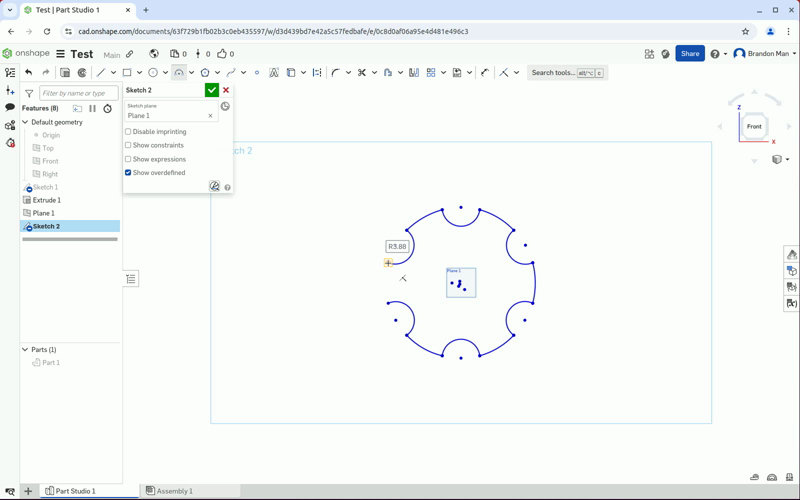
mouse_move(388, 303)
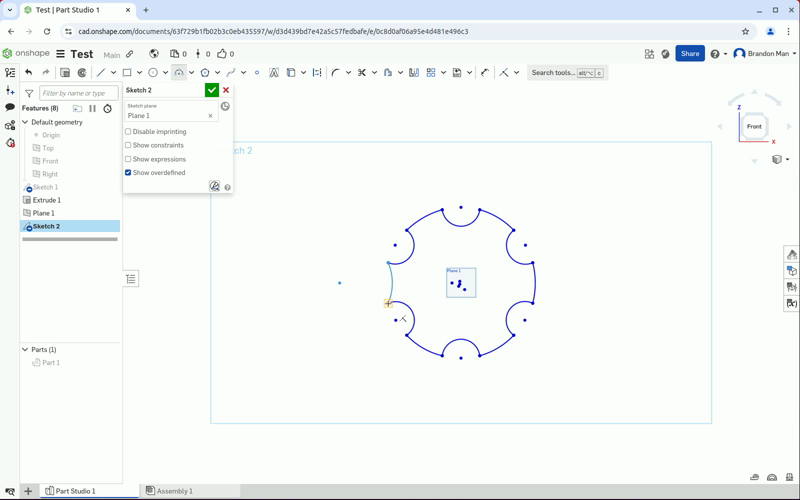
click(388, 303)
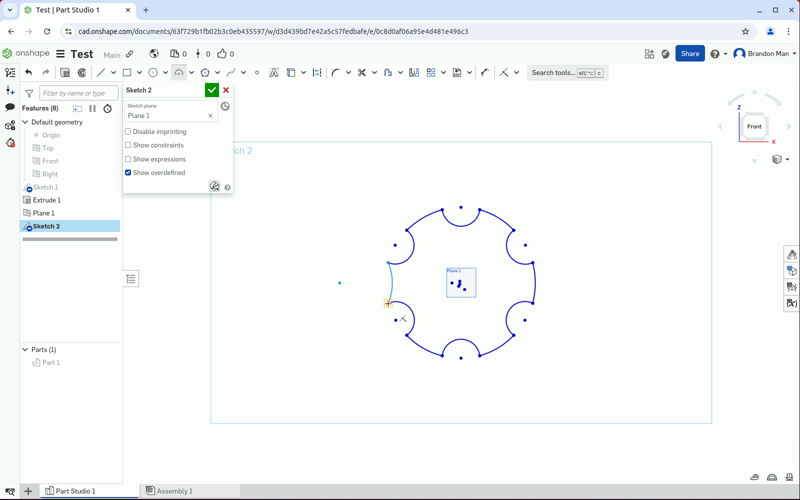
key_down(shift)
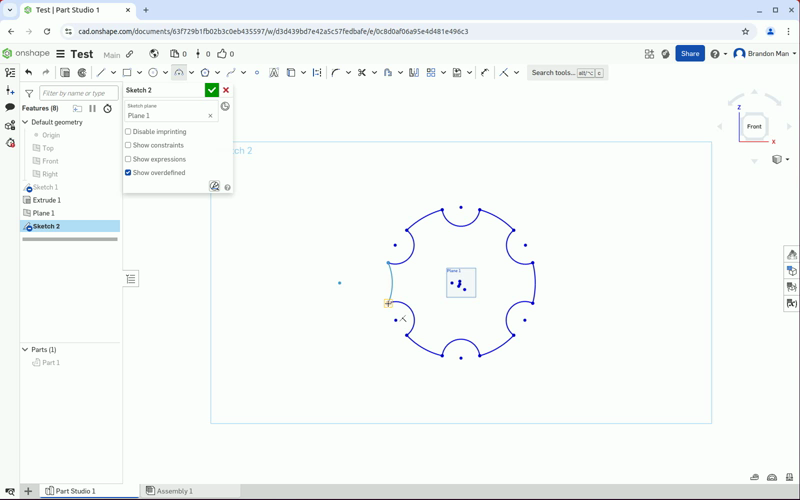
mouse_move(385, 282)
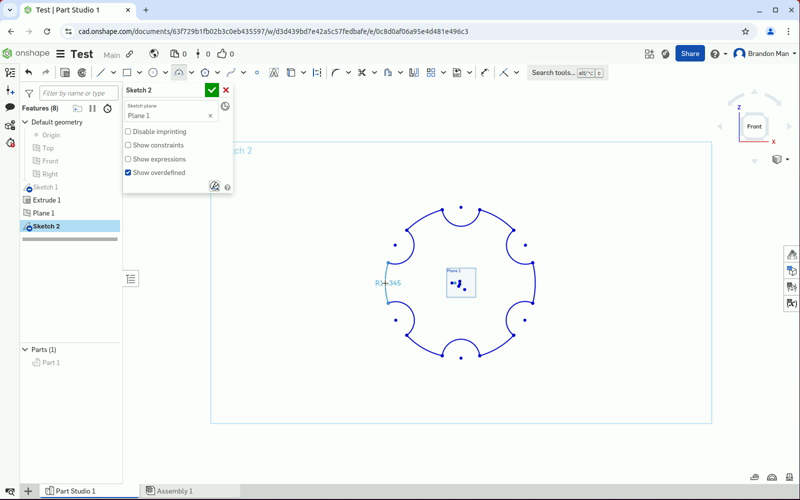
click(385, 282)
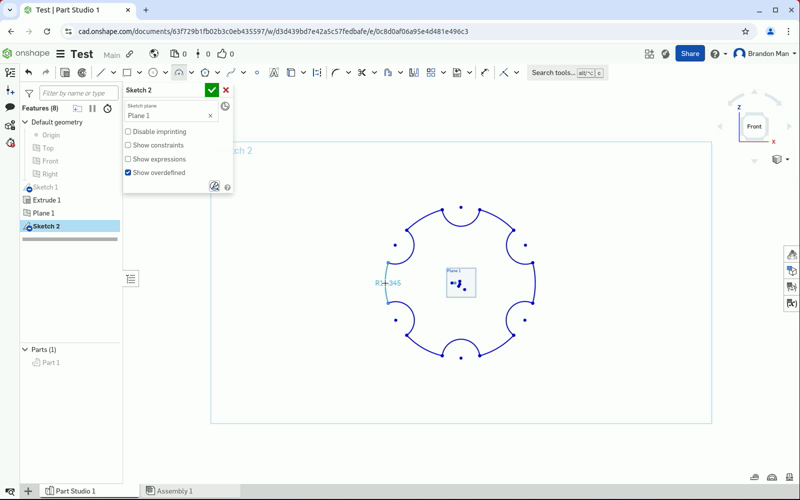
key_up(shift)
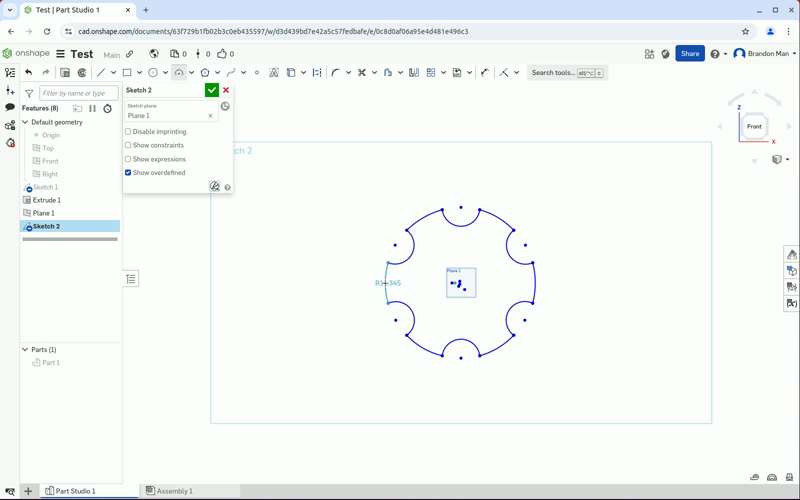
key(esc)
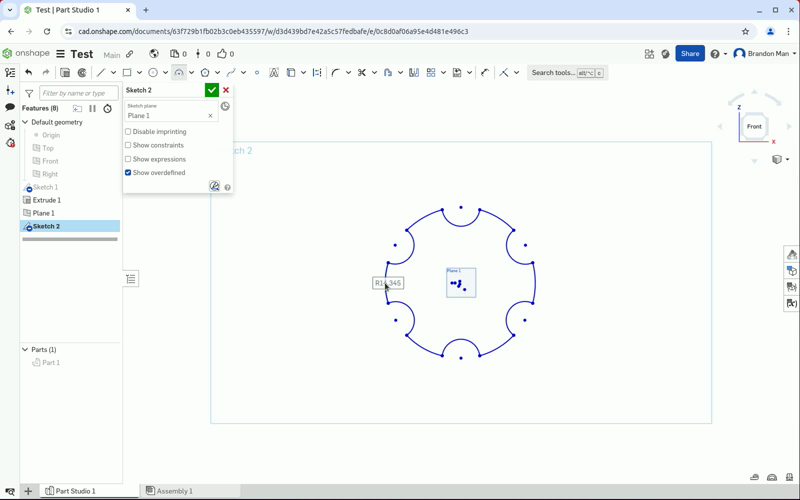
key(c)
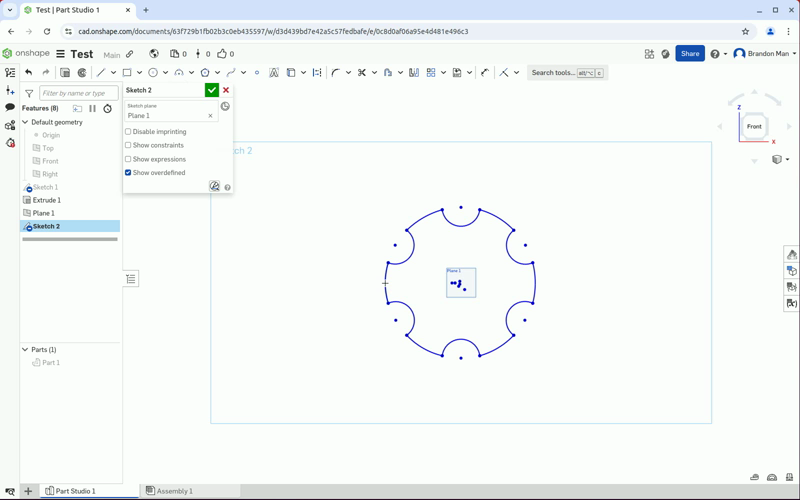
key_down(shift)
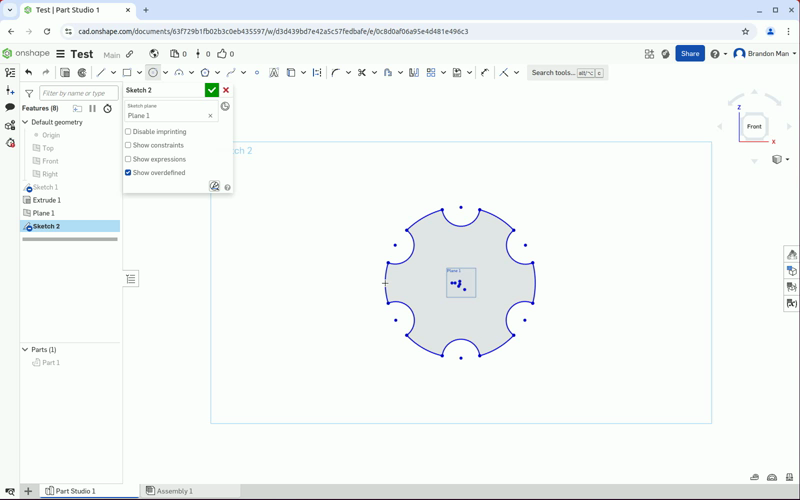
mouse_move(461, 282)
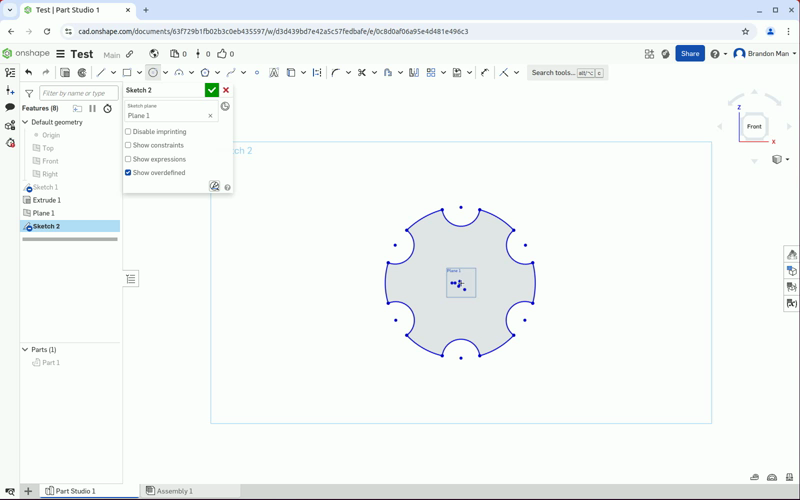
scroll(6)
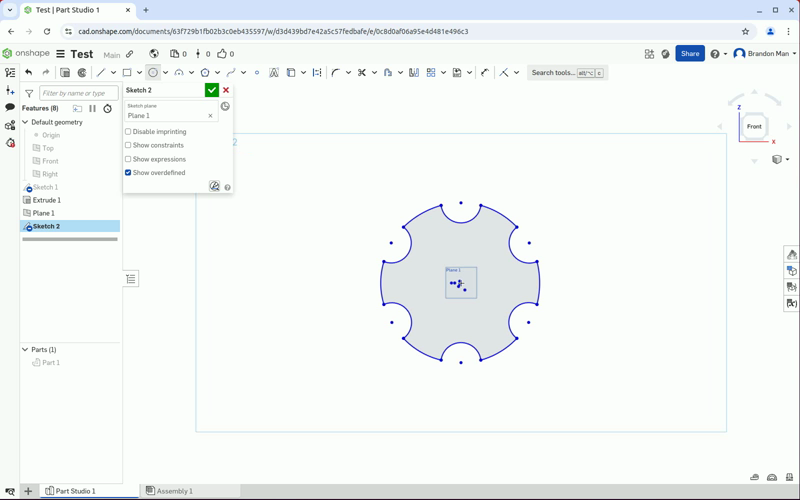
scroll(6)
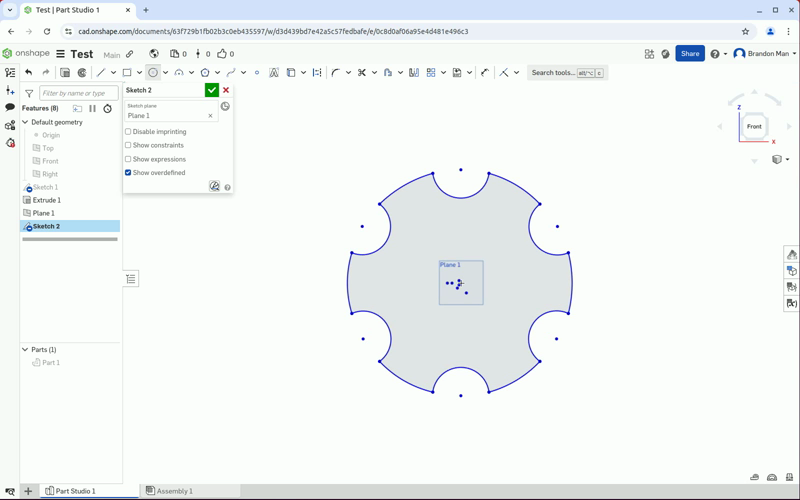
scroll(6)
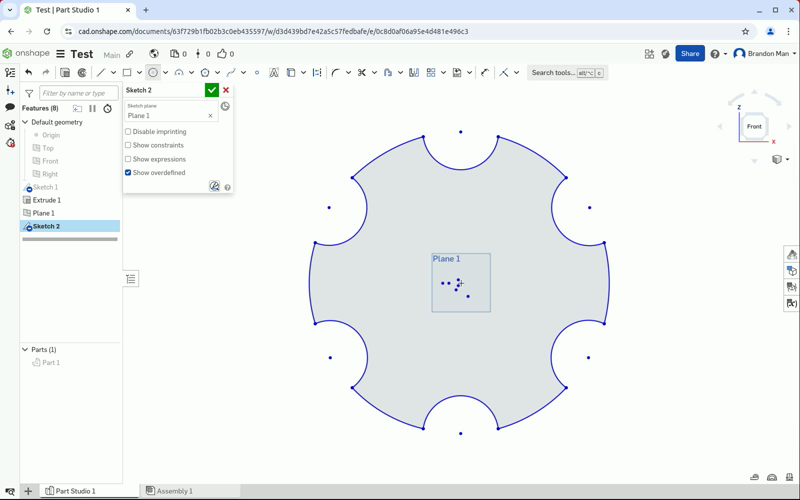
scroll(6)
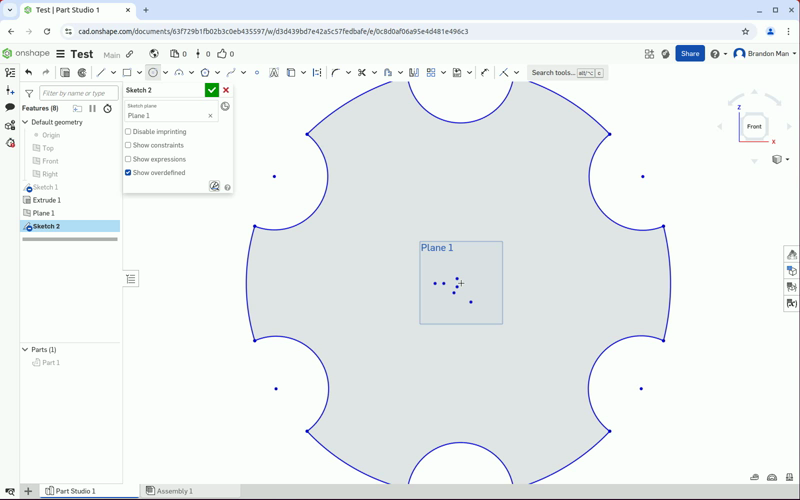
scroll(6)
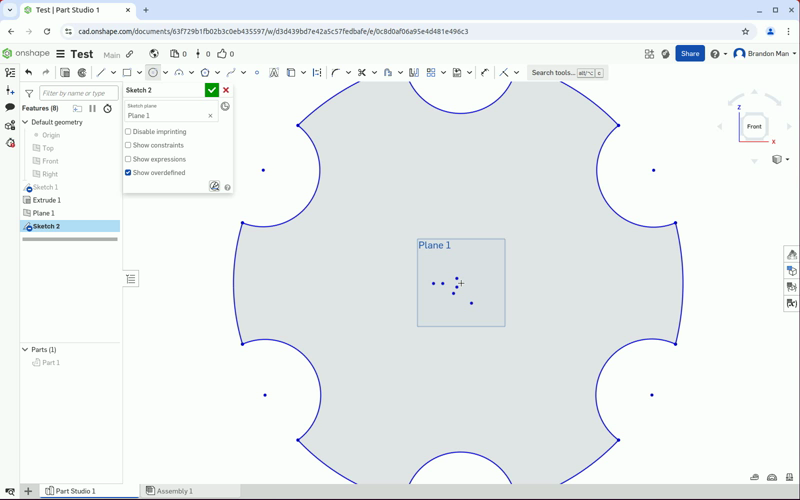
scroll(6)
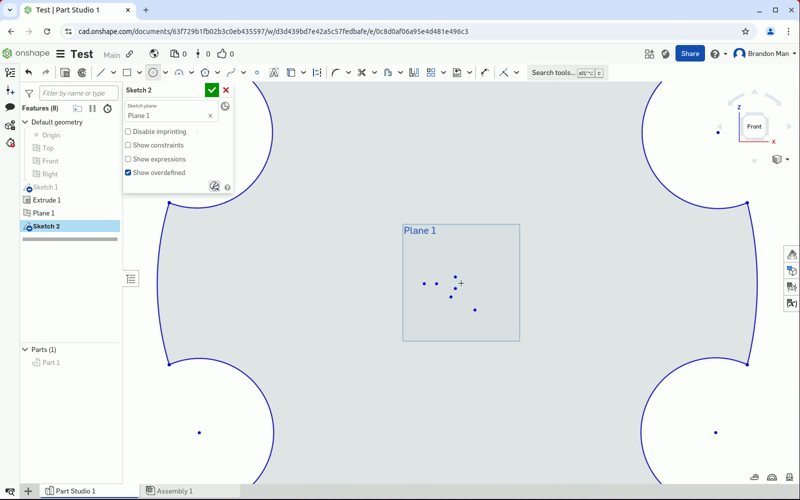
scroll(6)
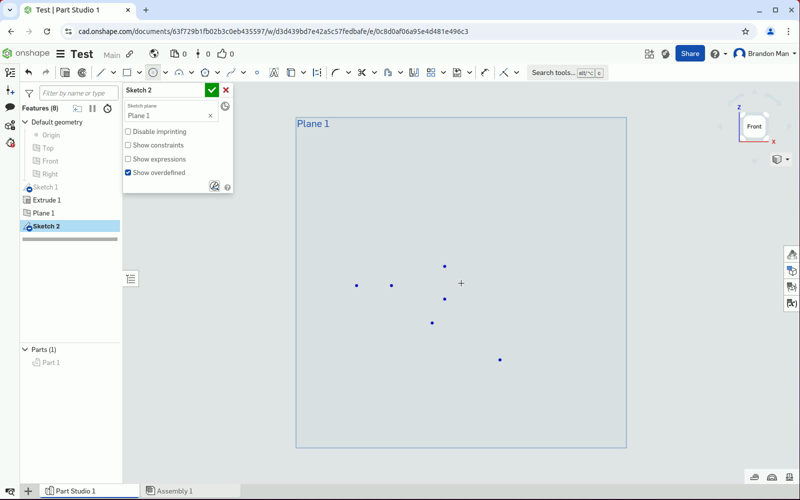
click(461, 282)
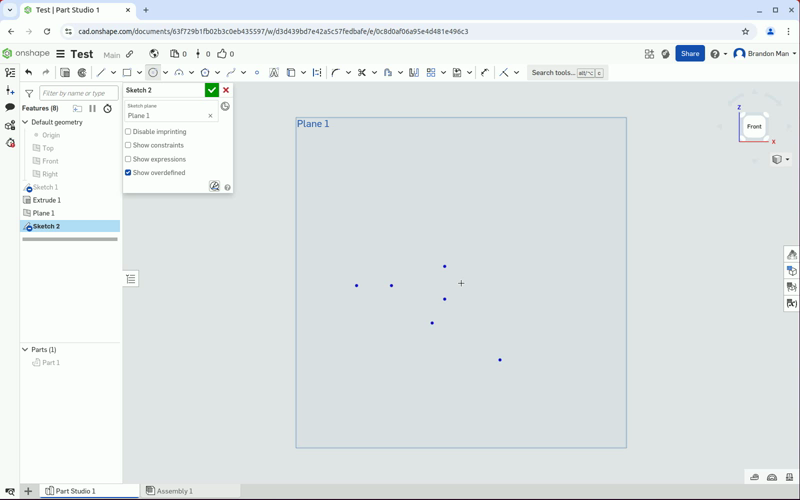
scroll(-6)
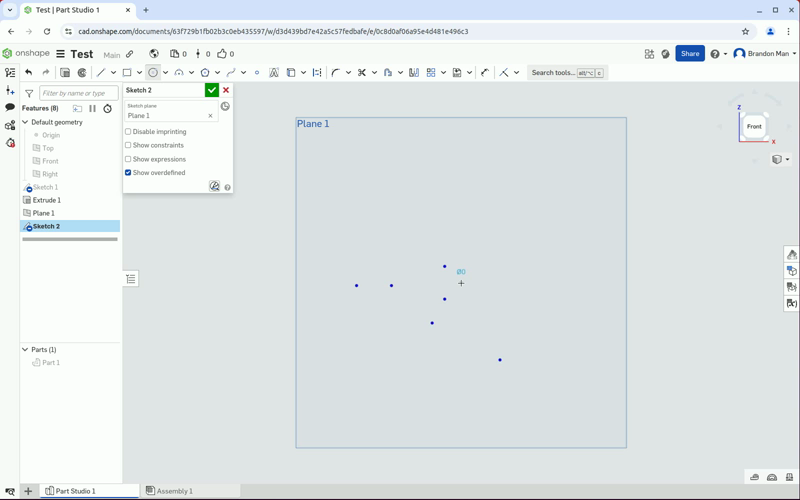
scroll(-6)
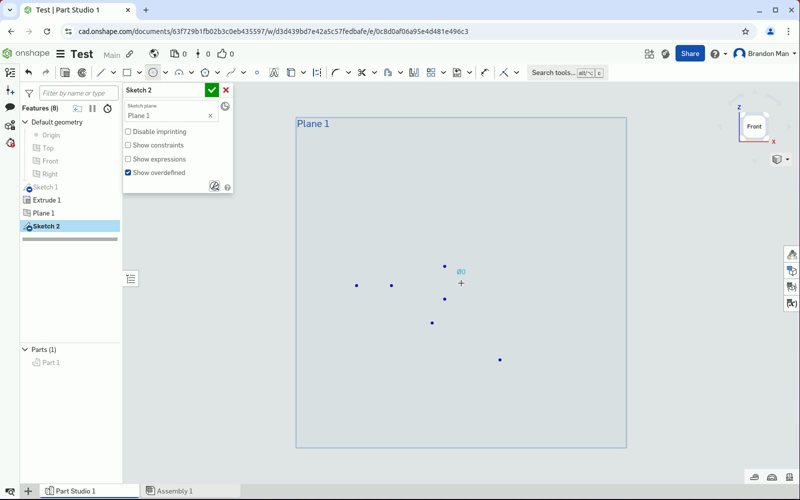
scroll(-6)
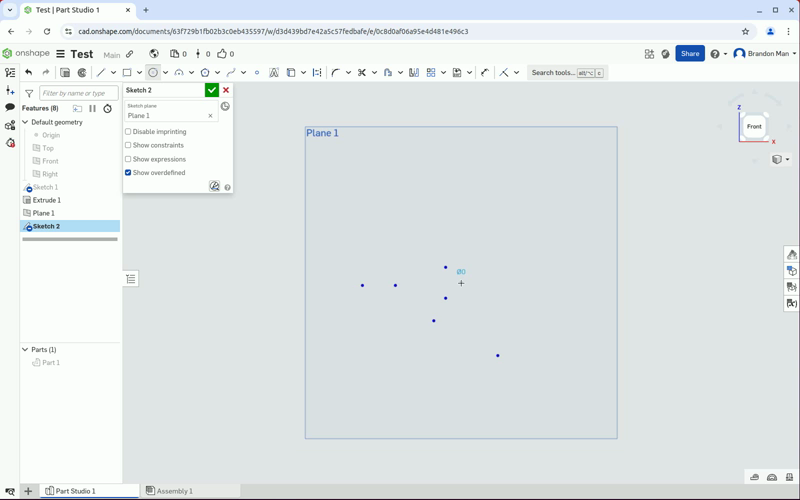
scroll(-6)
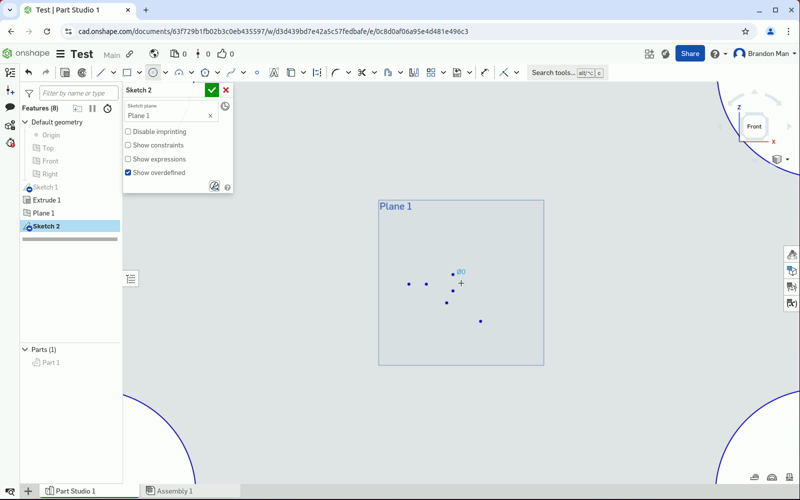
scroll(-6)
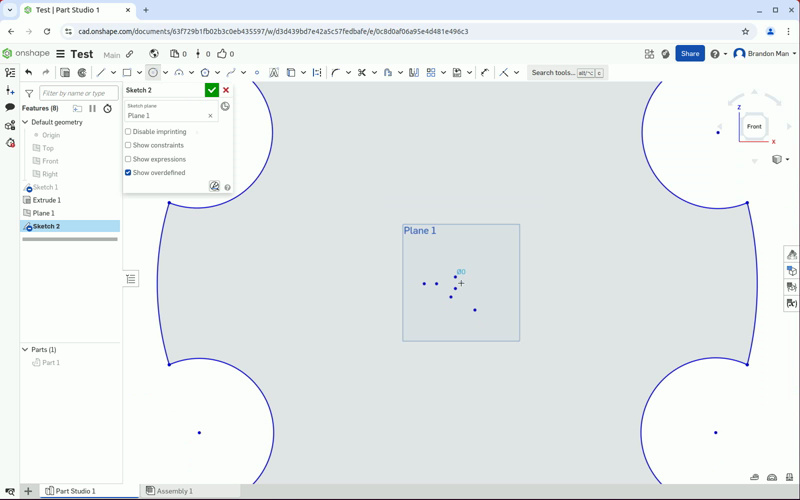
scroll(-6)
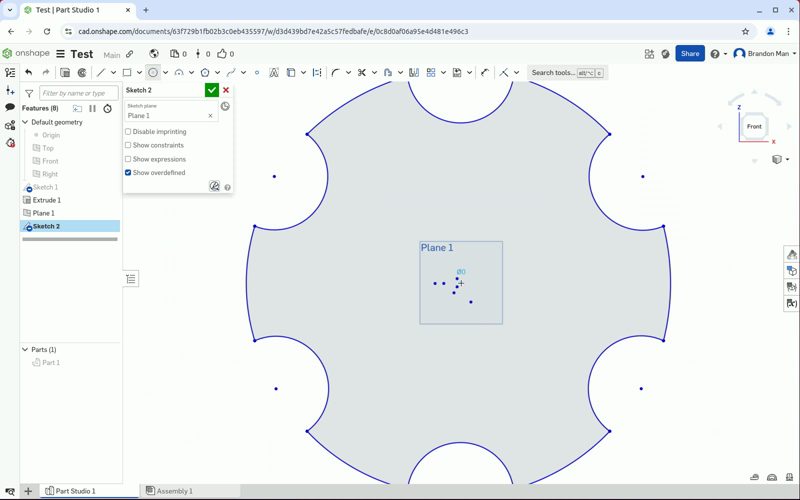
scroll(-6)
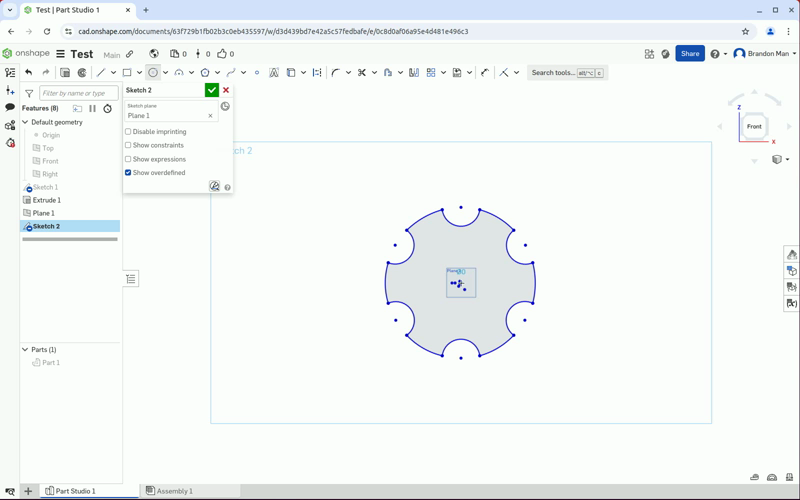
key_up(shift)
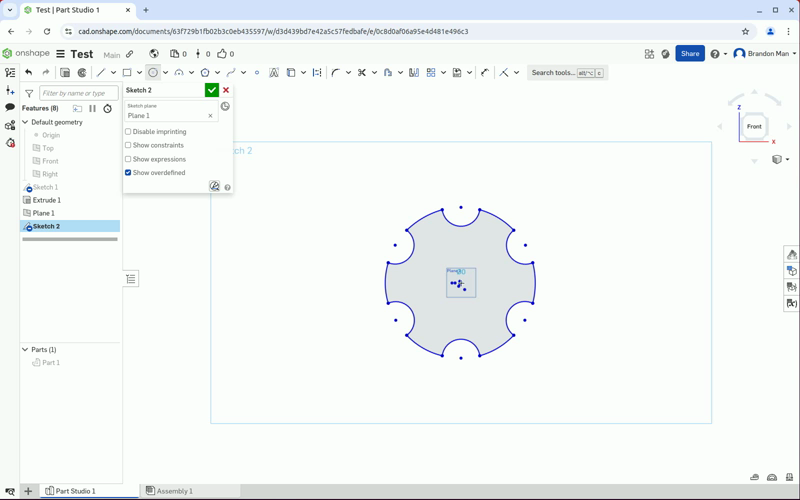
mouse_move(498, 282)
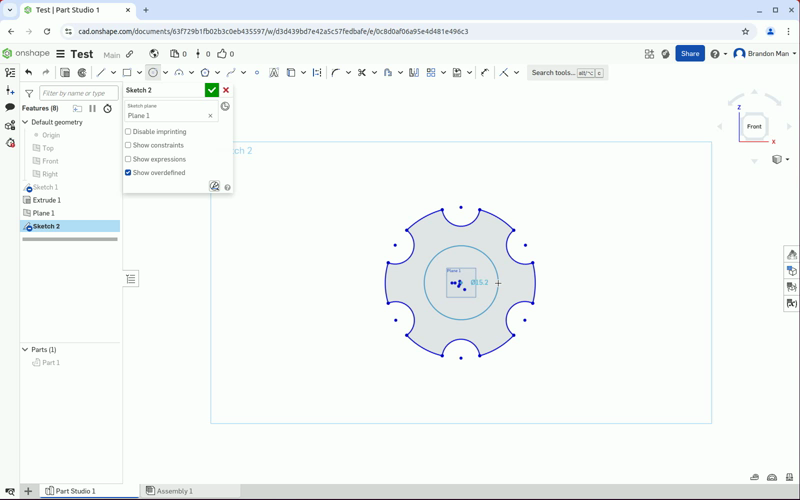
click(498, 282)
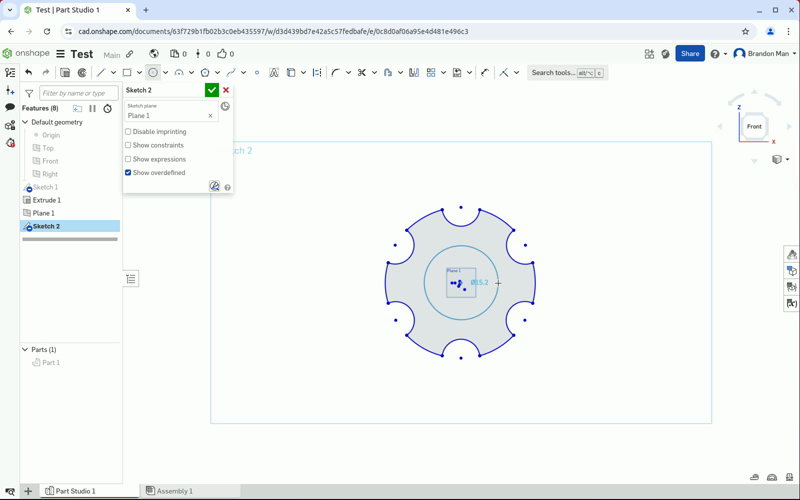
key(esc)
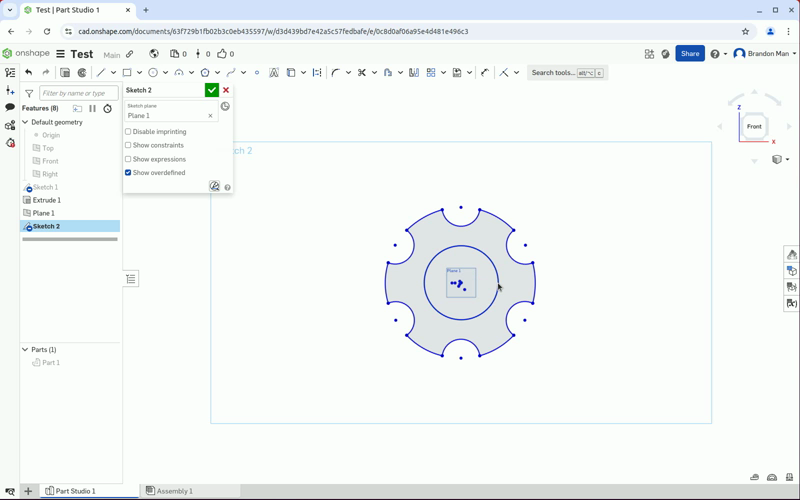
mouse_move(408, 293)
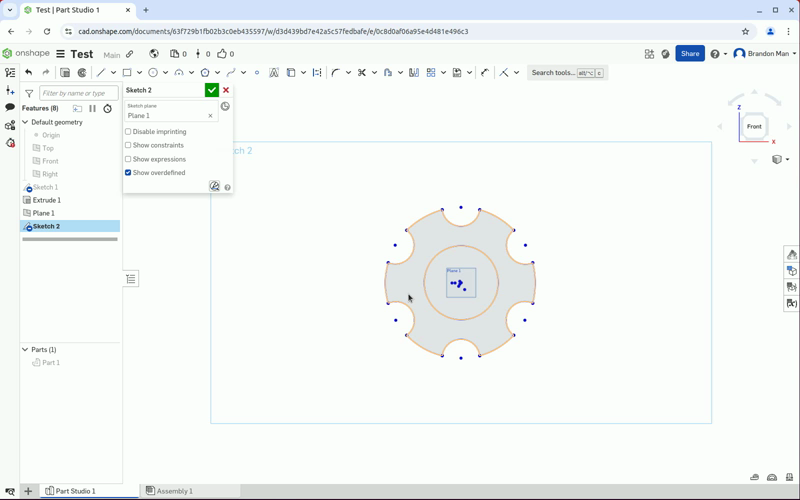
click(408, 293)
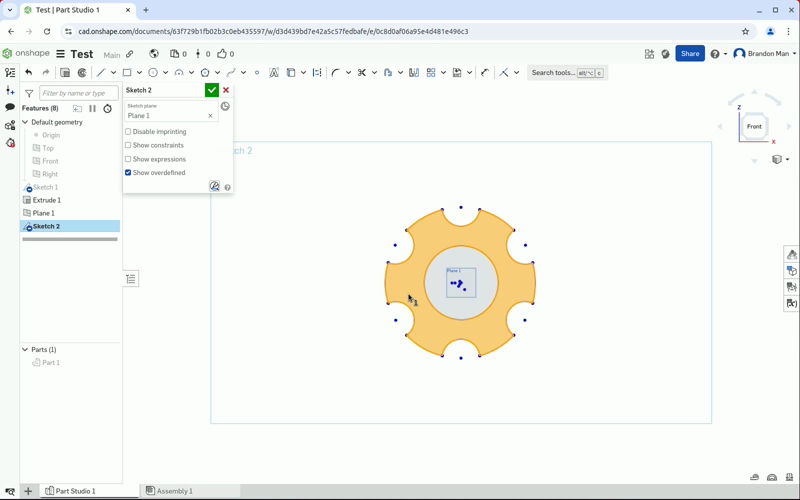
mouse_move(73, 352)
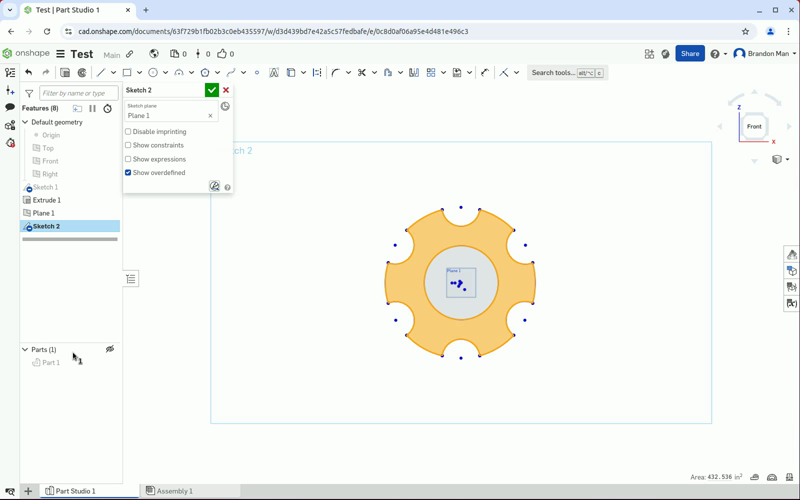
key(shift+y)
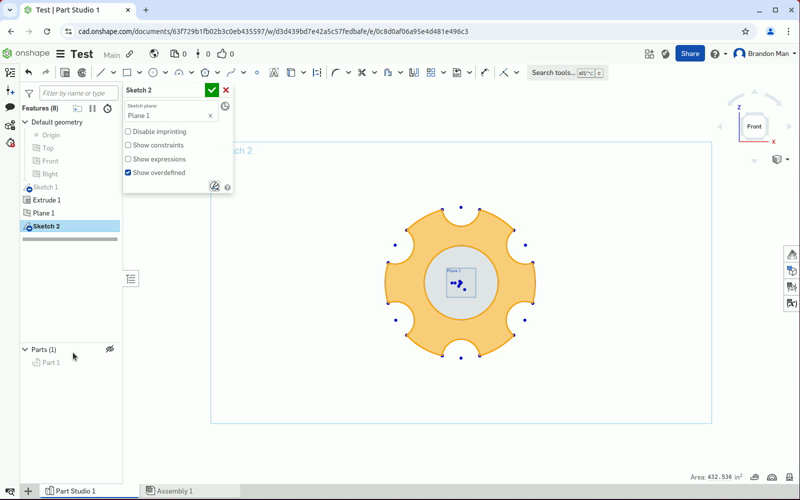
key(shift+e)
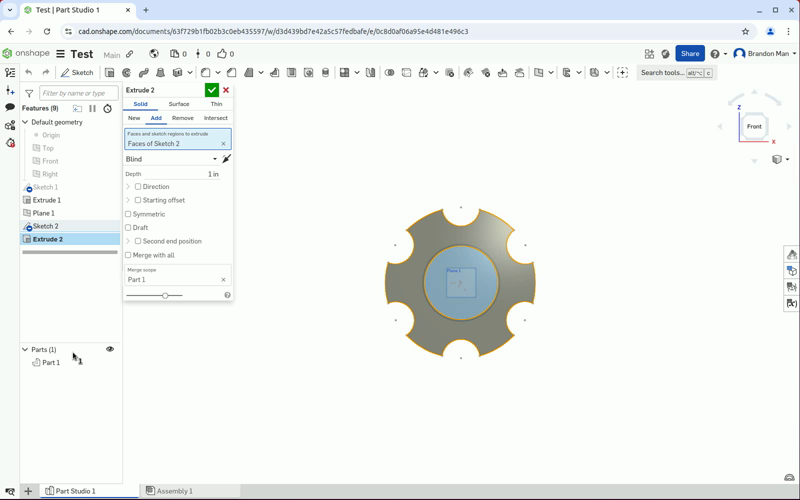
mouse_move(143, 106)
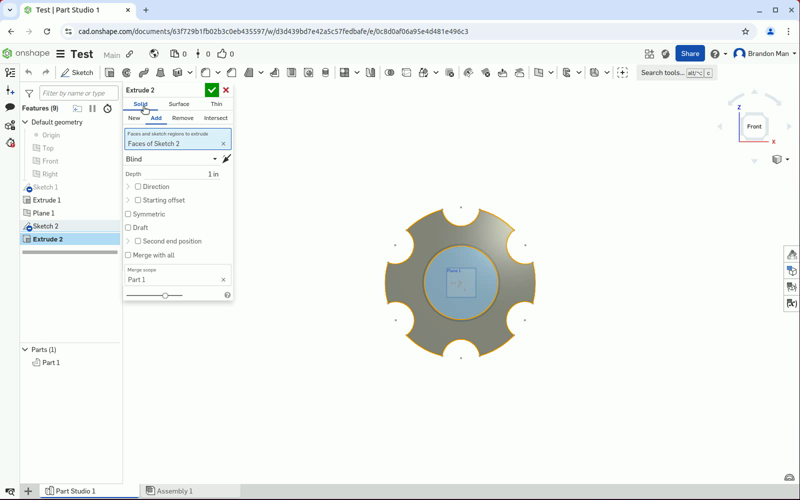
click(143, 106)
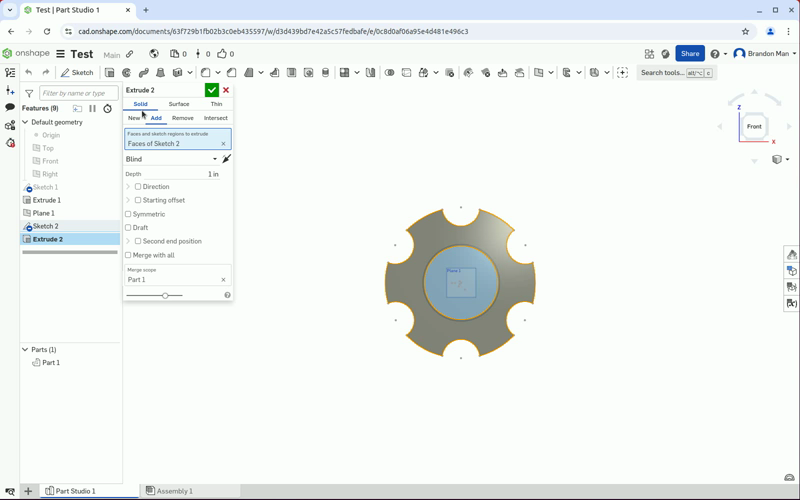
mouse_move(137, 120)
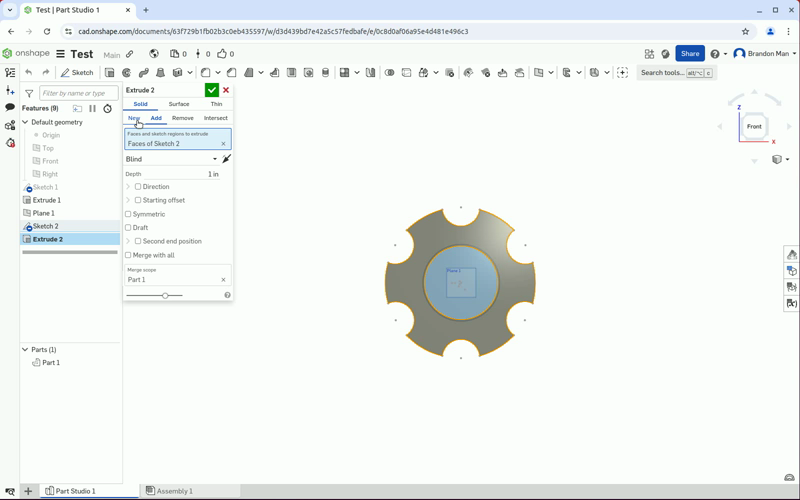
click(137, 120)
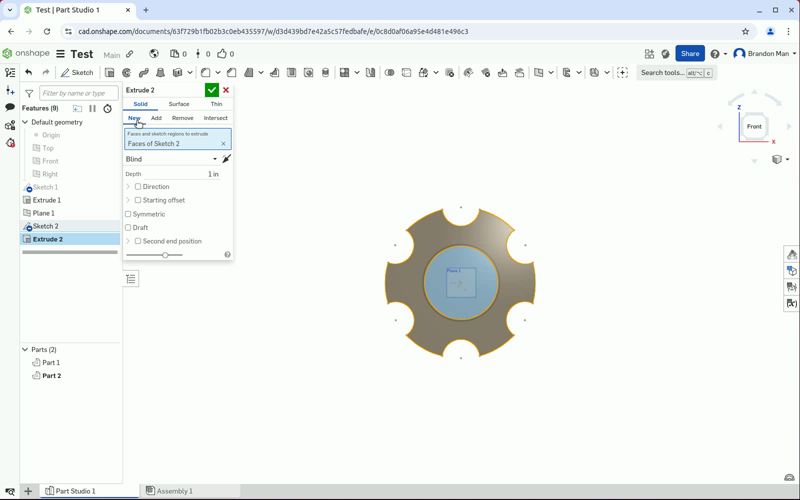
key(tab, 4)
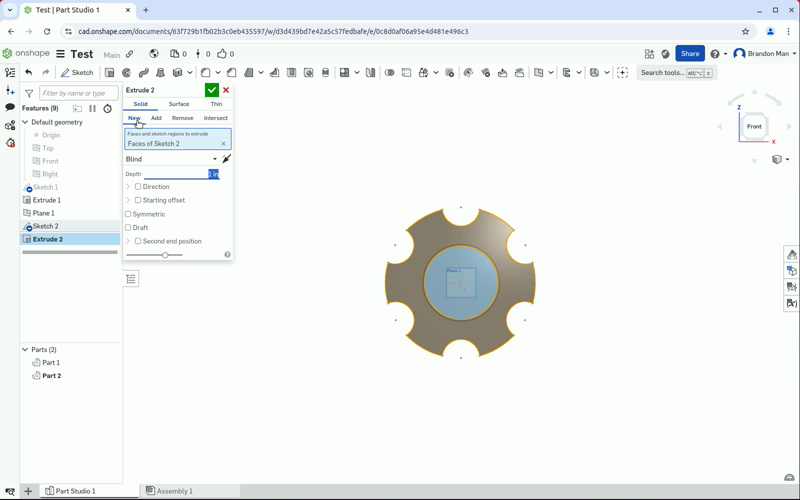
text(7.703)
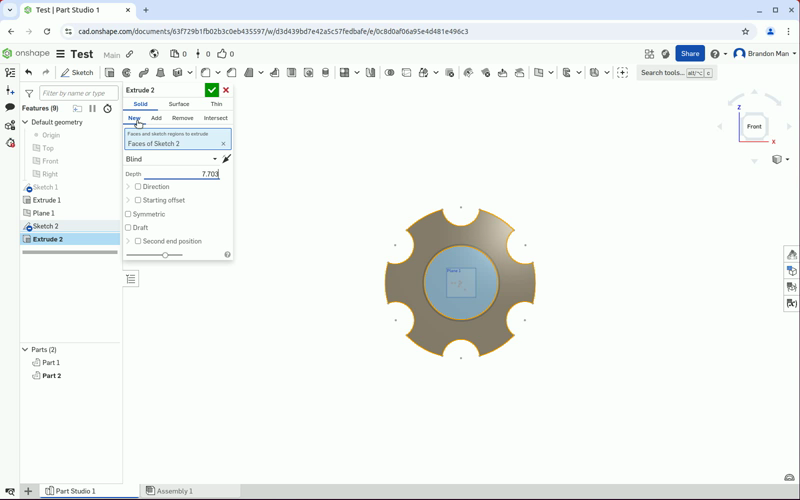
key(enter)
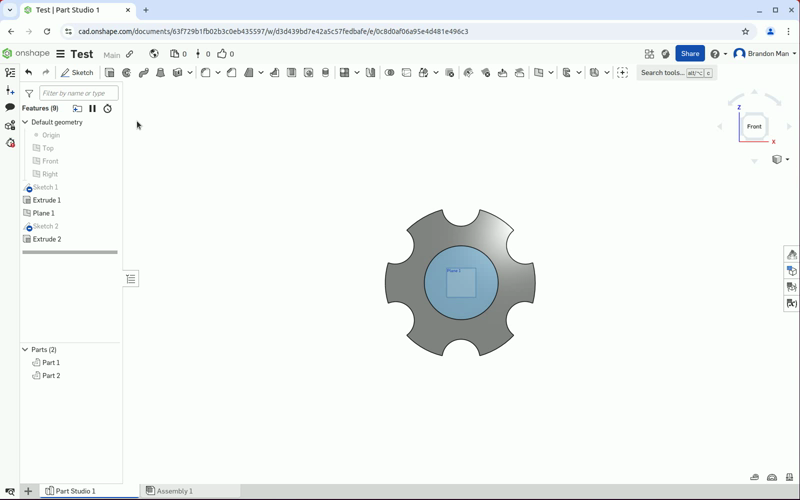
key(shift+h)
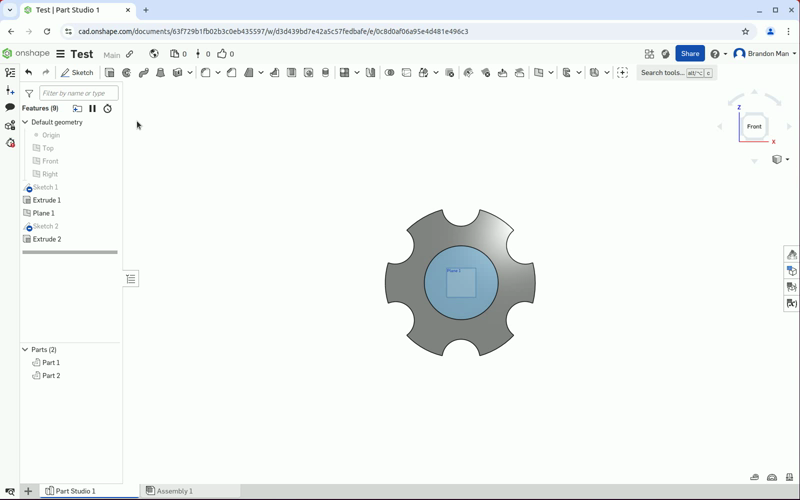
key(shift+h)
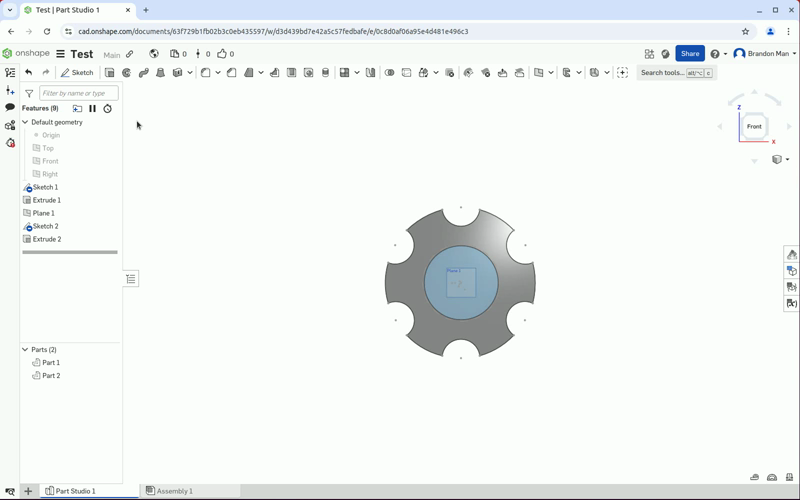
key(shift+7)
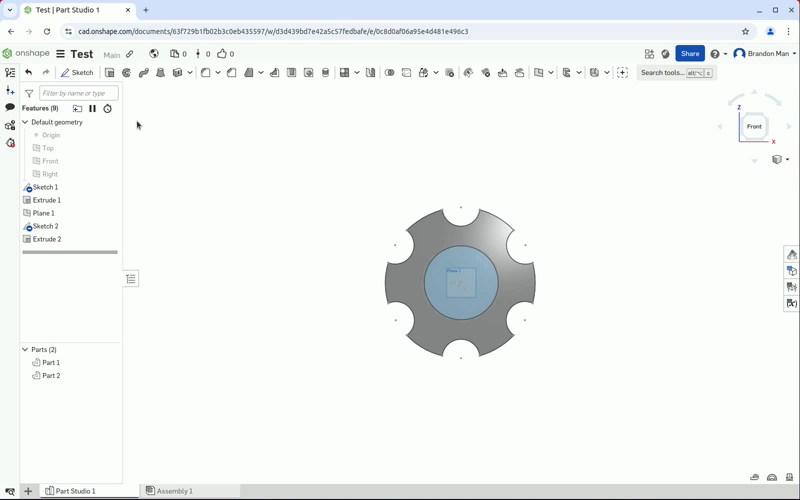
key(left, 2)
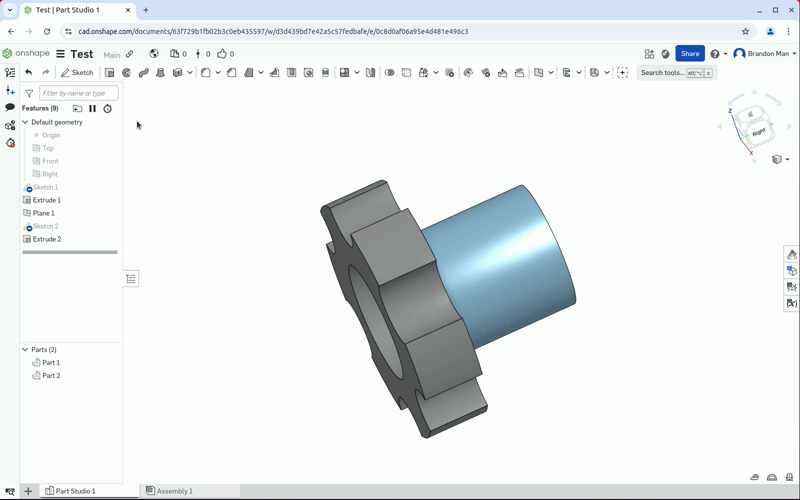
key(down, 2)
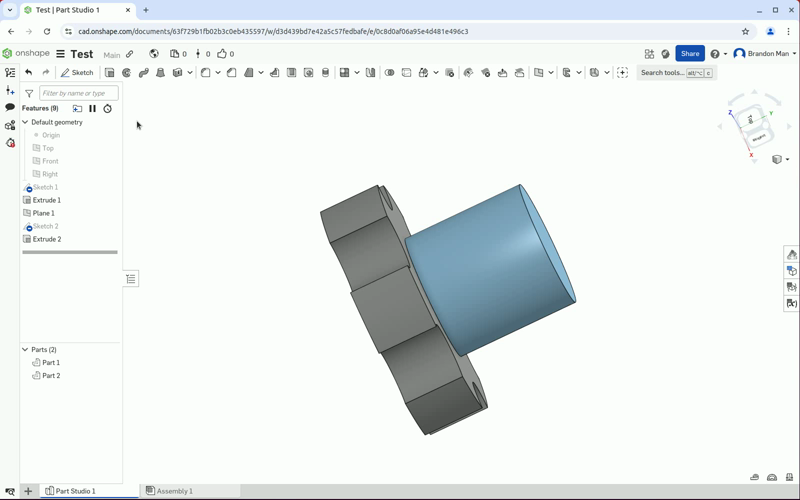
key(up, 2)
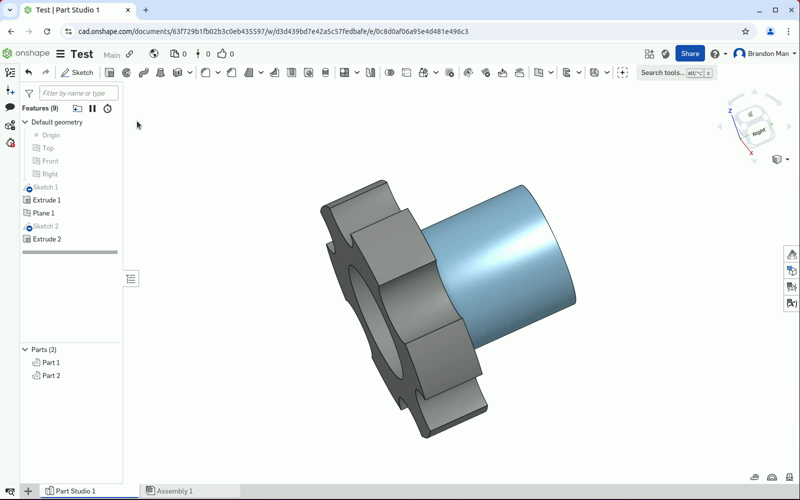
key(right, 2)
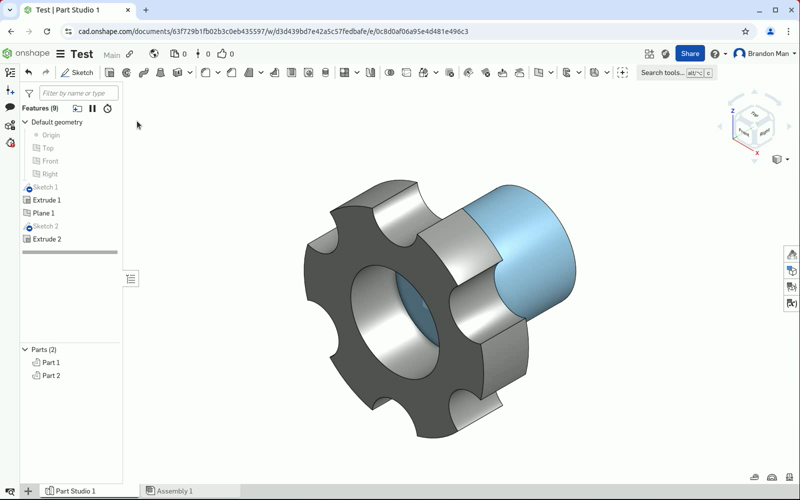
mouse_move(73, 189)
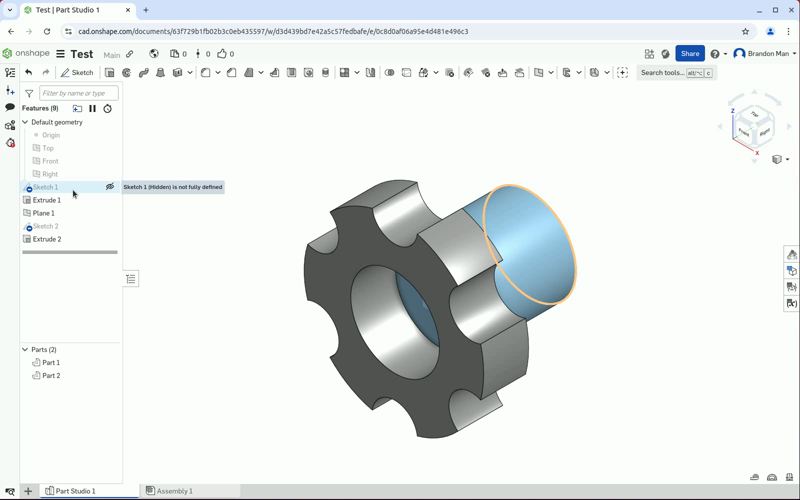
click(73, 189)